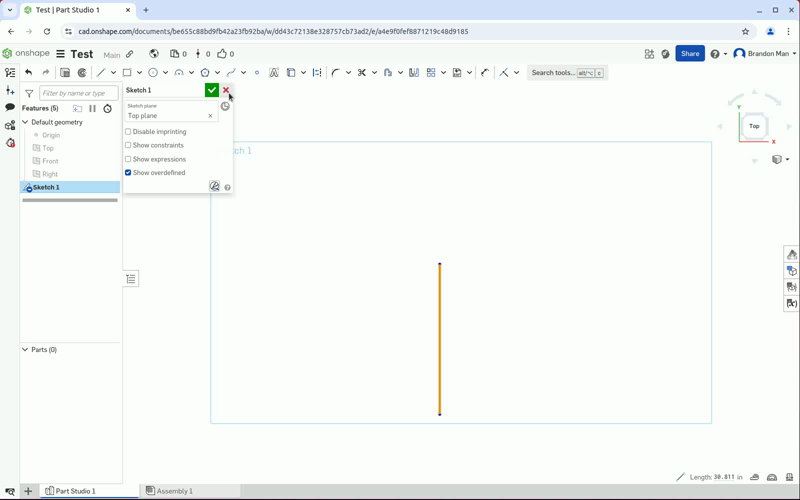
key(shift+h)
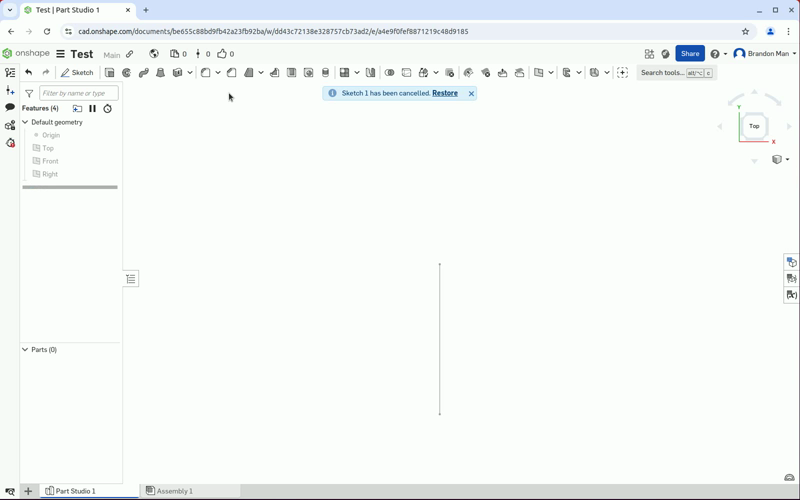
mouse_move(73, 352)
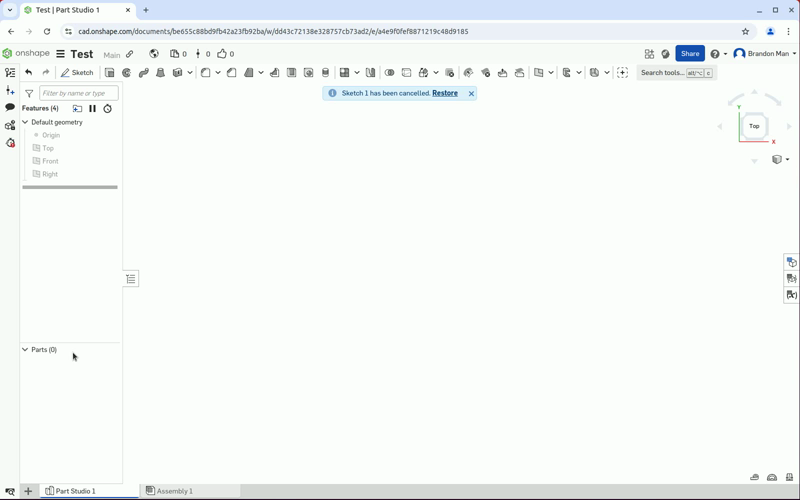
key(y)
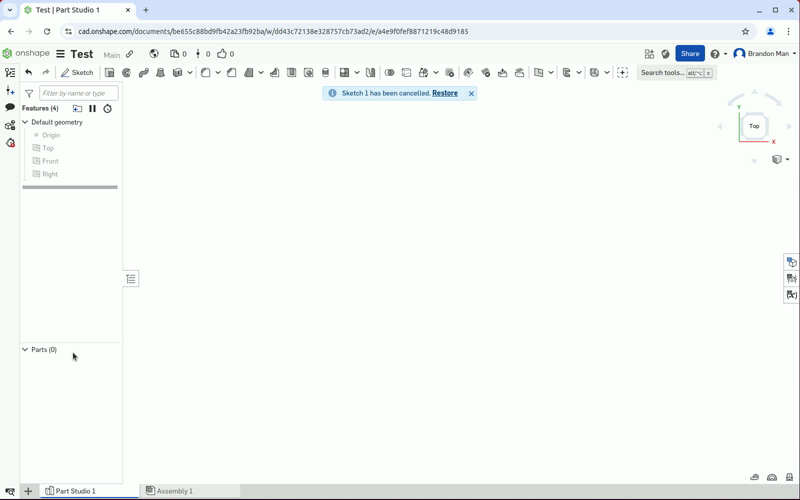
key(shift+p)
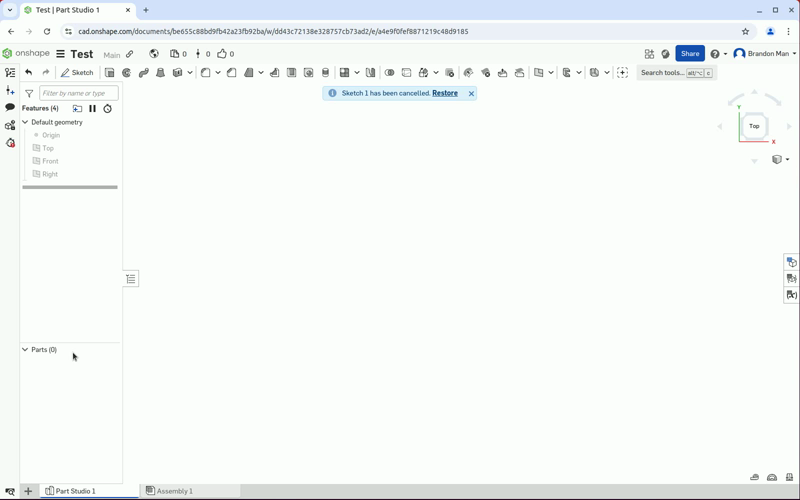
key(space)
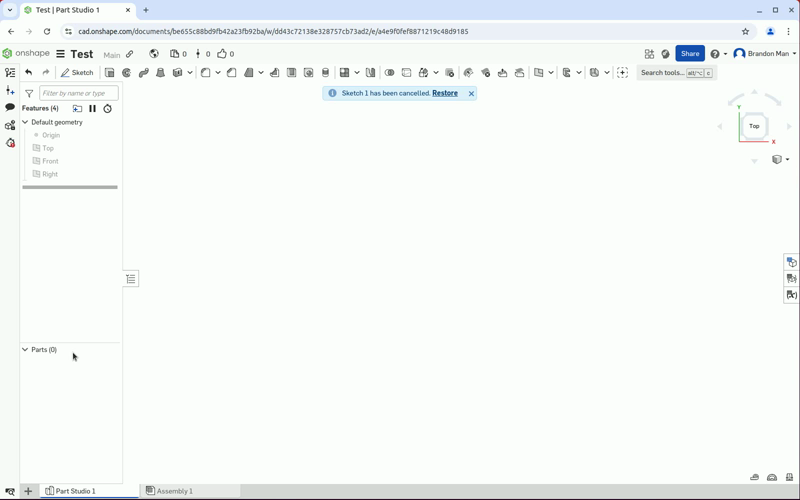
key_down(shift)
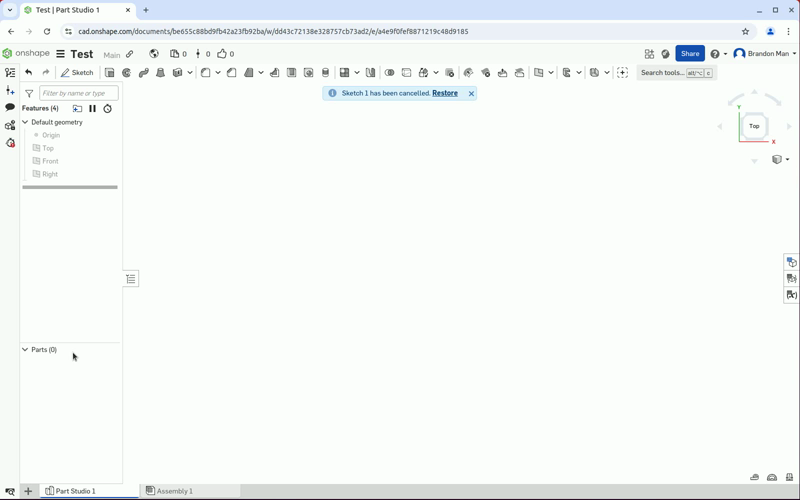
key(up)
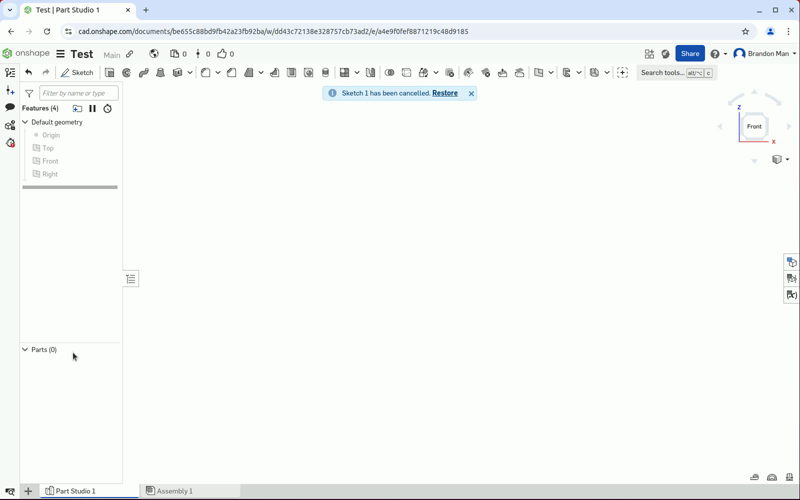
key_up(shift)
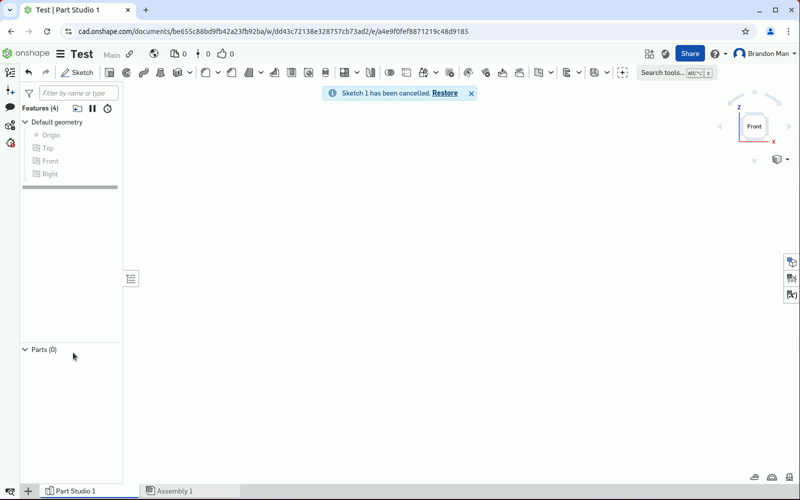
key(space)
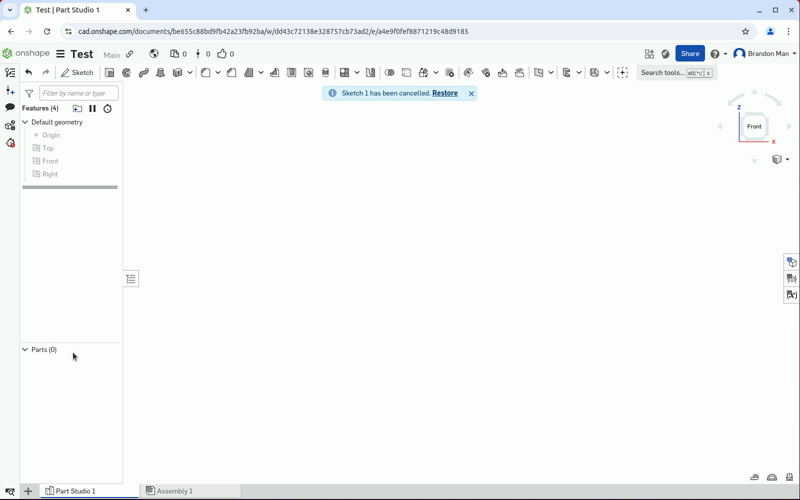
key_down(shift)
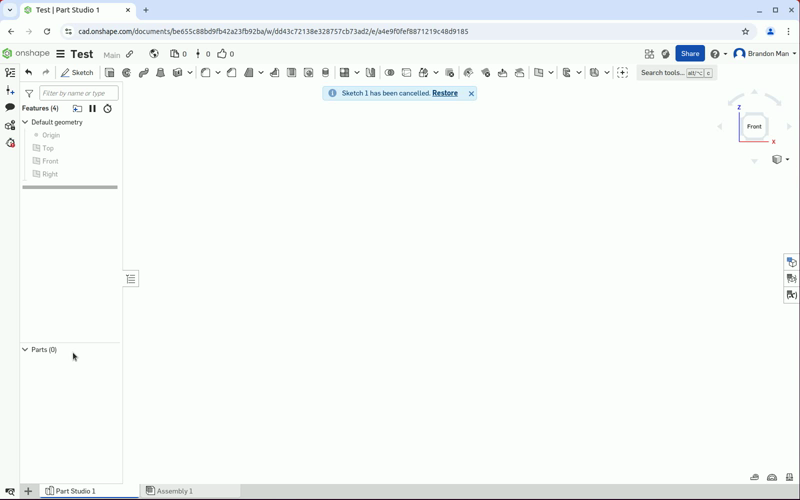
key(left)
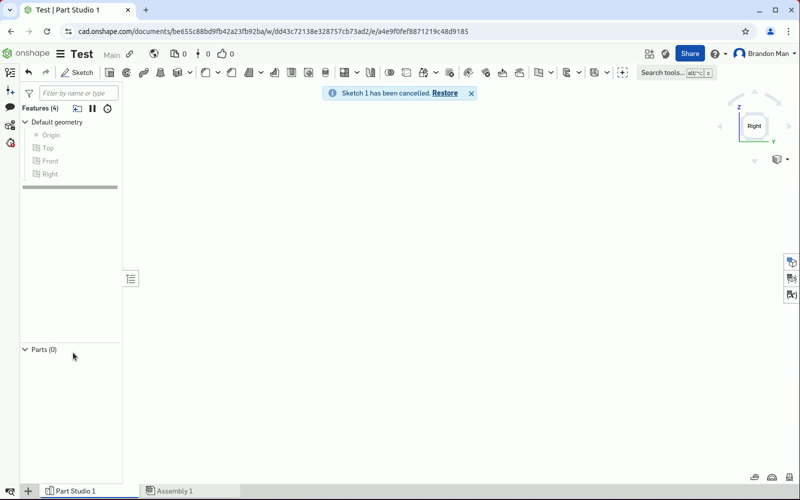
key_up(shift)
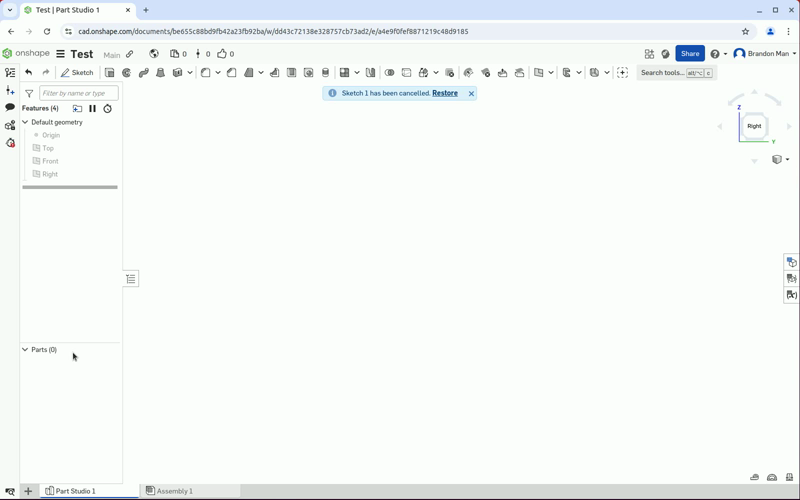
mouse_move(73, 352)
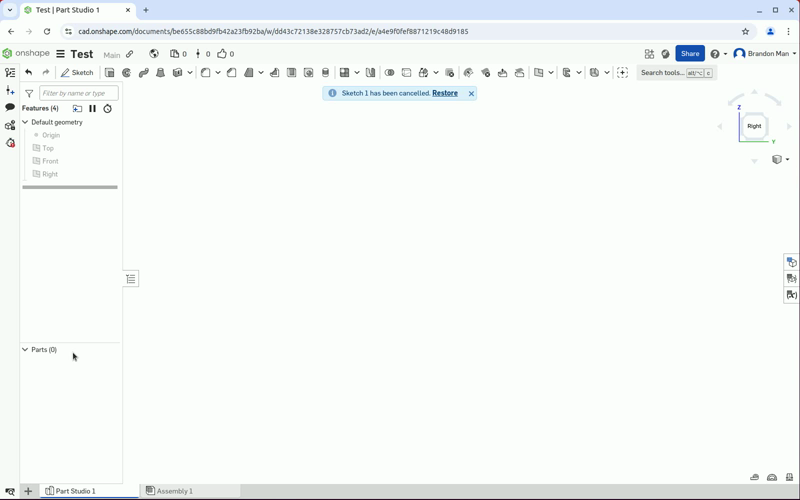
key(shift+y)
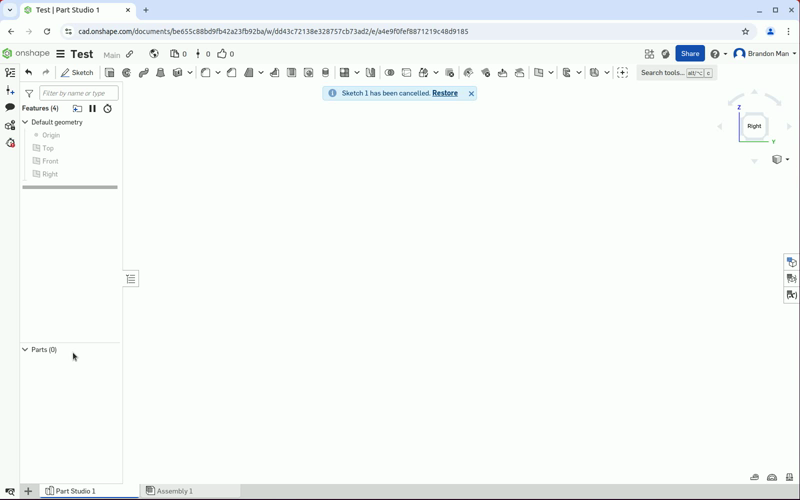
key(shift+s)
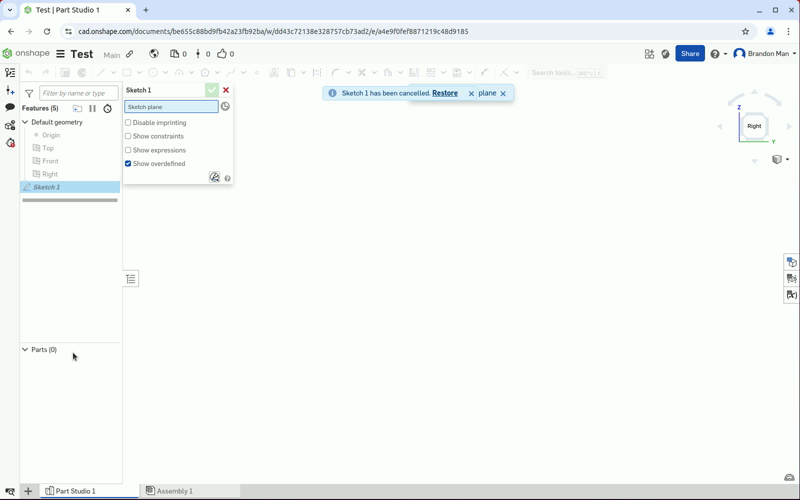
mouse_move(73, 176)
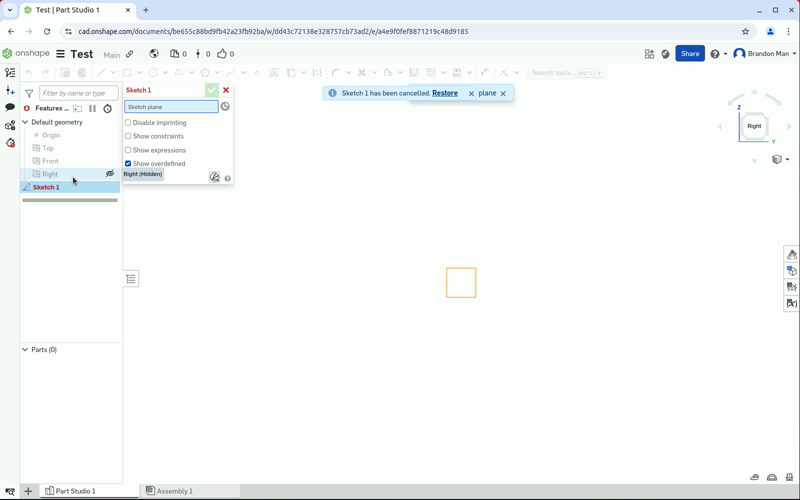
click(73, 176)
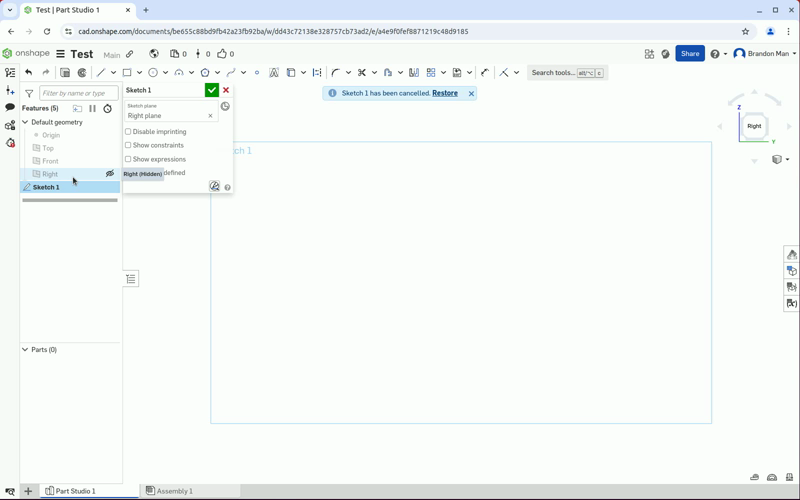
mouse_move(73, 352)
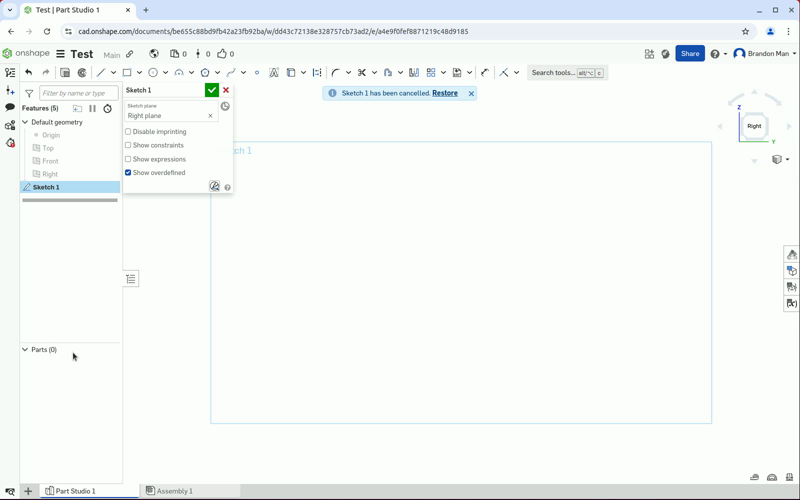
key(y)
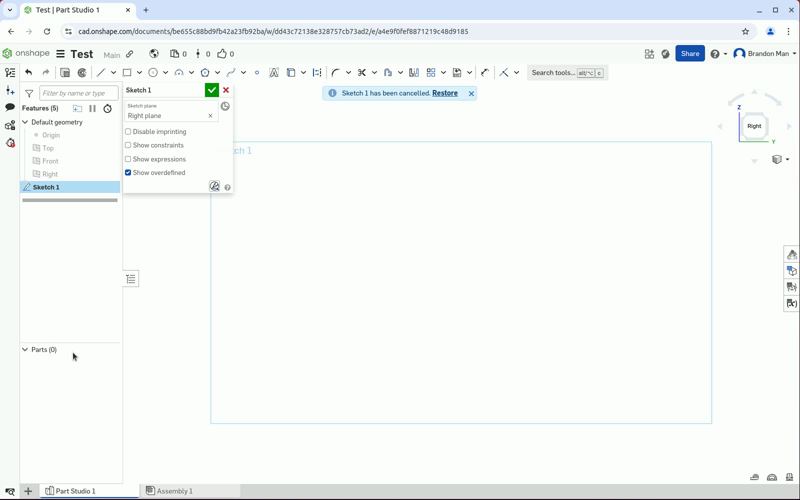
key(l)
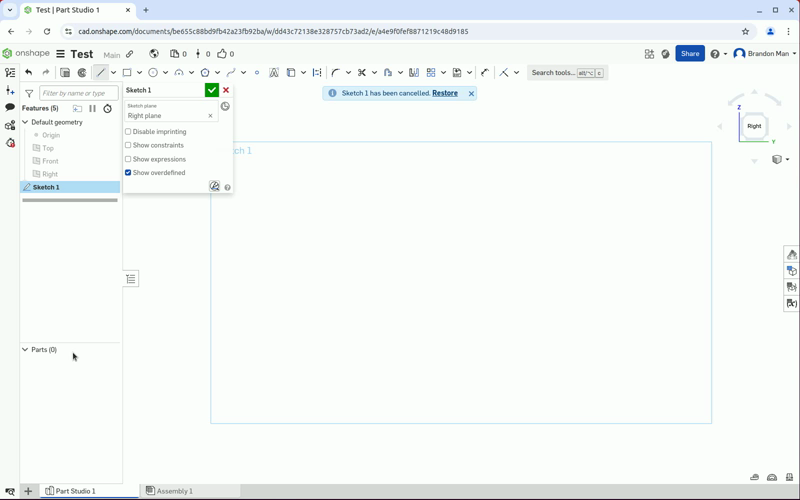
key_down(shift)
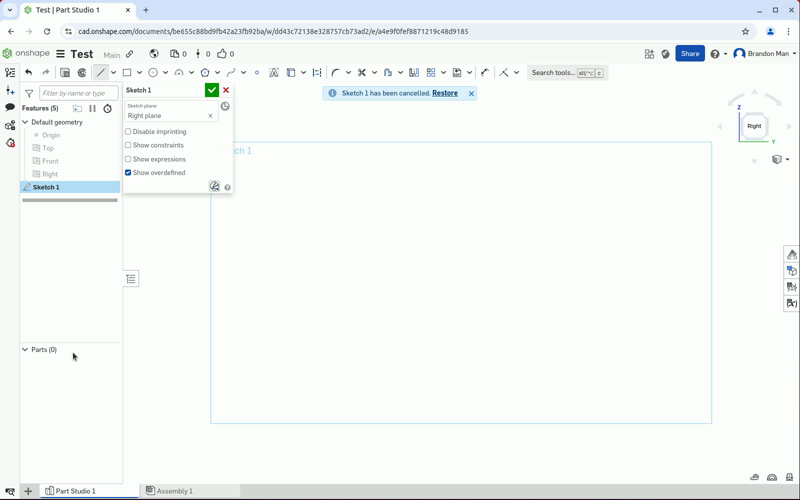
mouse_move(499, 278)
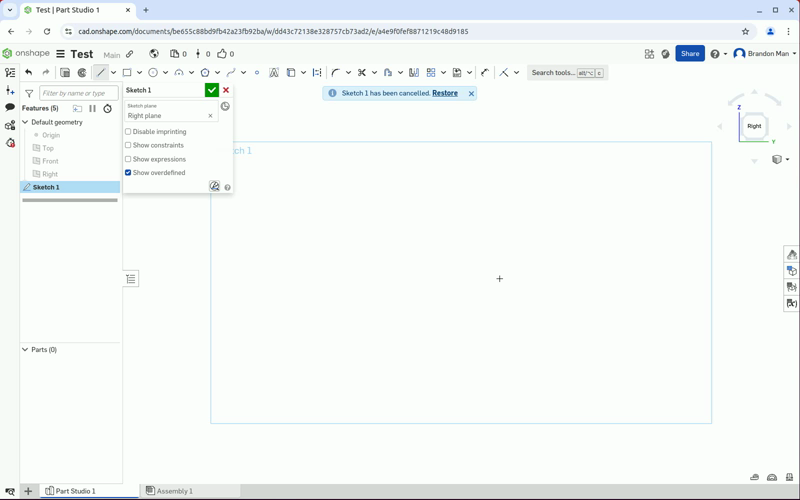
click(499, 278)
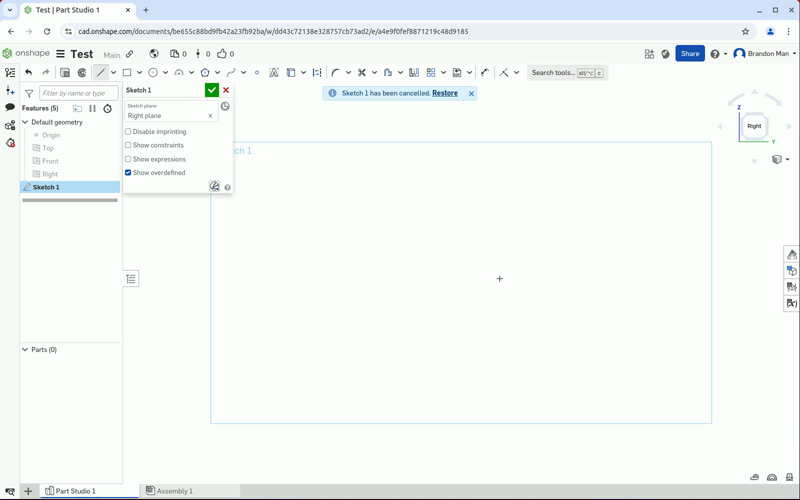
key_up(shift)
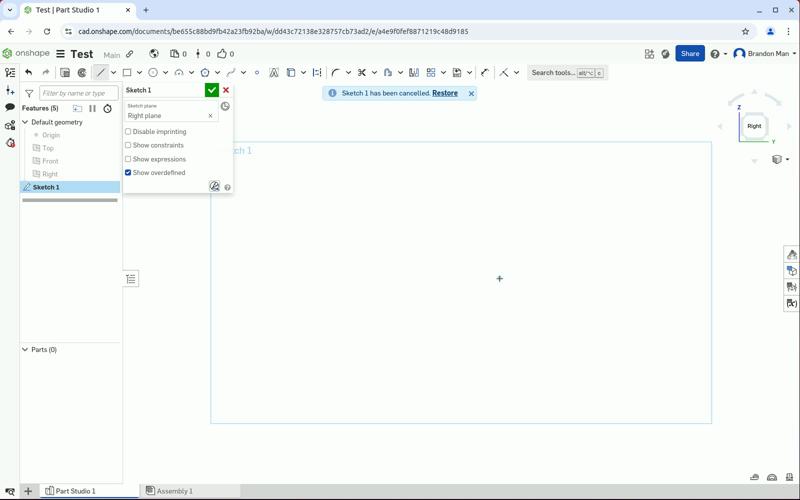
key_down(shift)
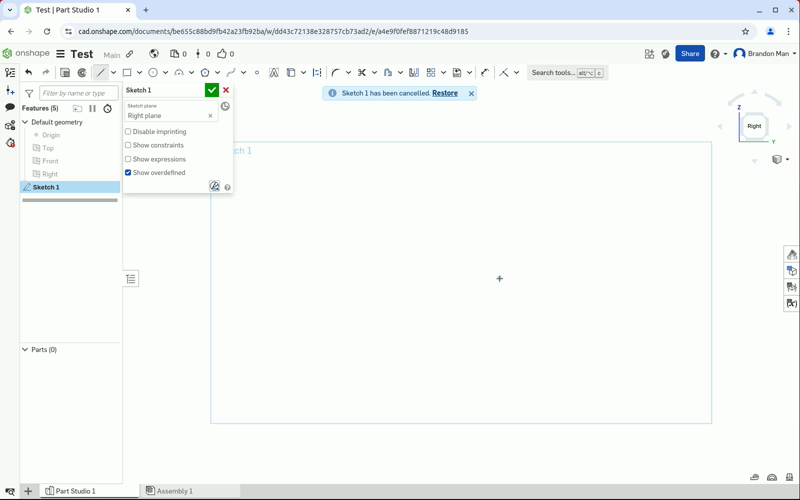
mouse_move(572, 278)
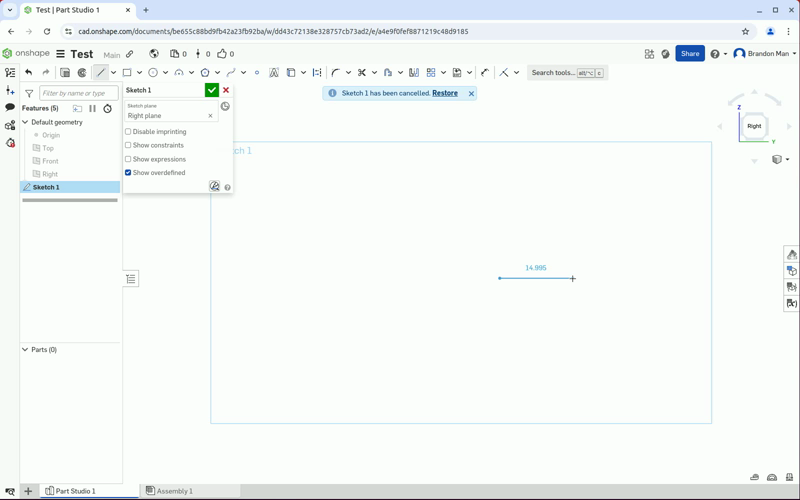
click(572, 278)
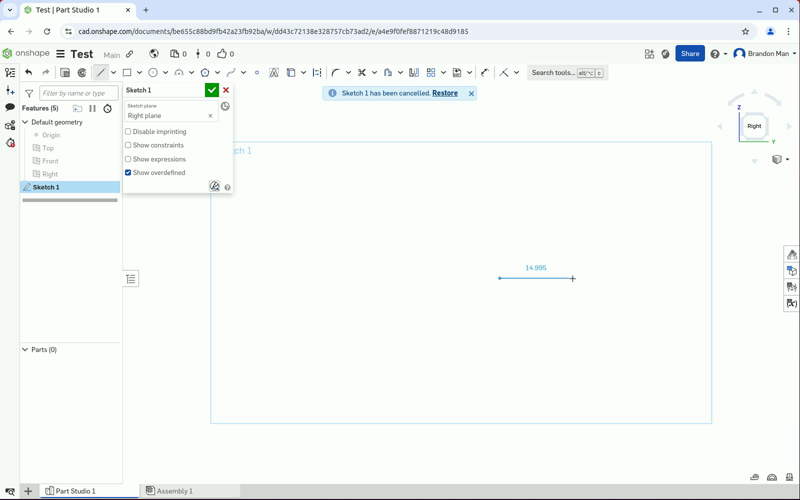
key_up(shift)
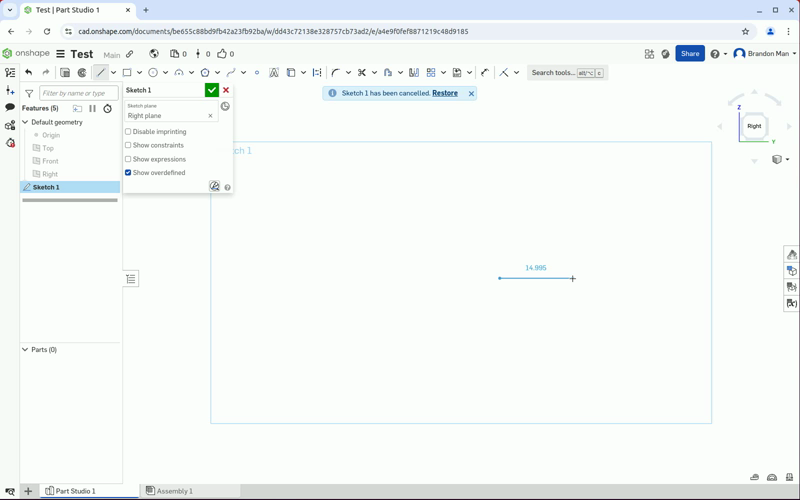
key_down(shift)
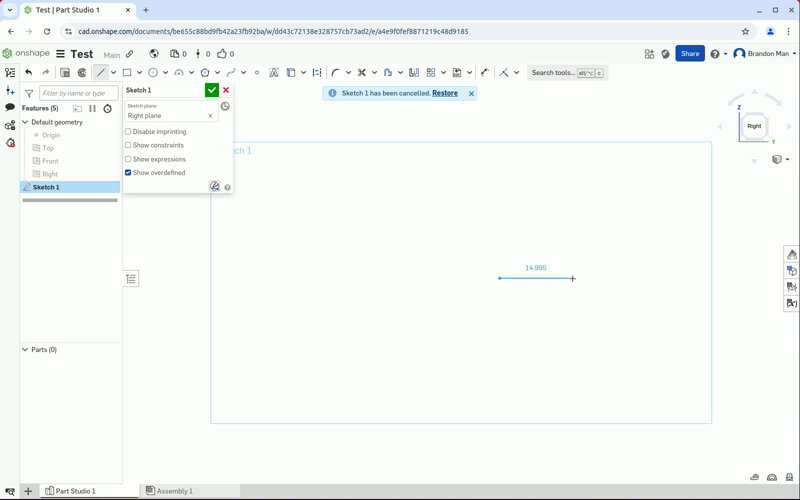
mouse_move(589, 278)
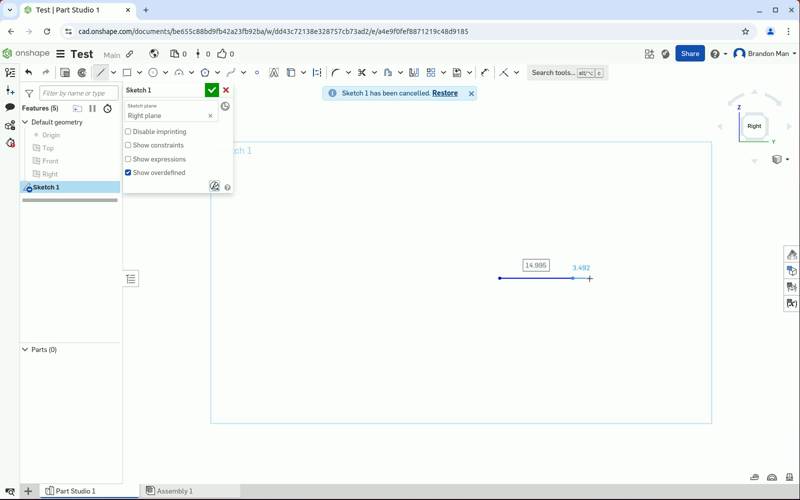
mouse_move(572, 277)
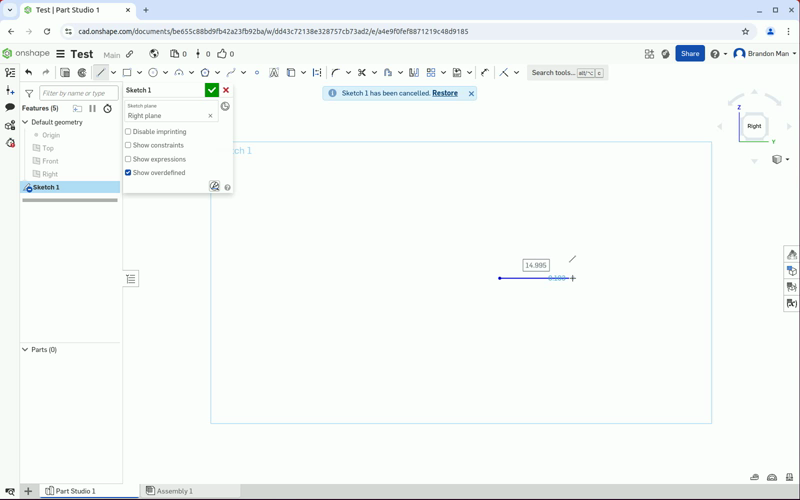
scroll(6)
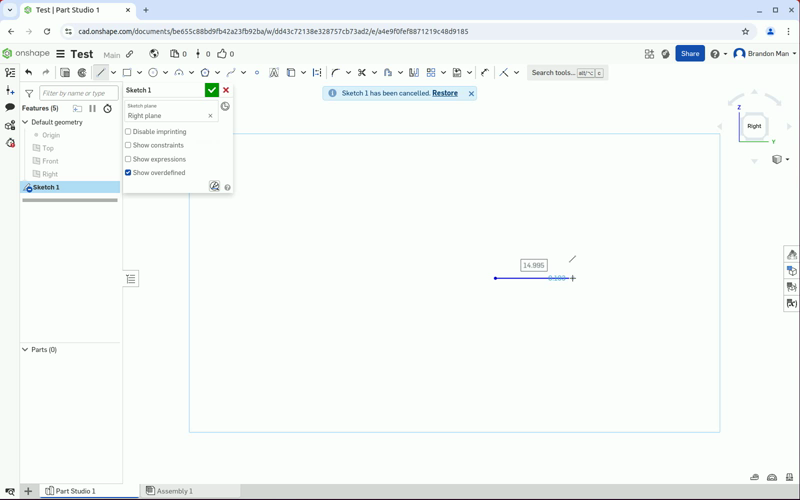
scroll(6)
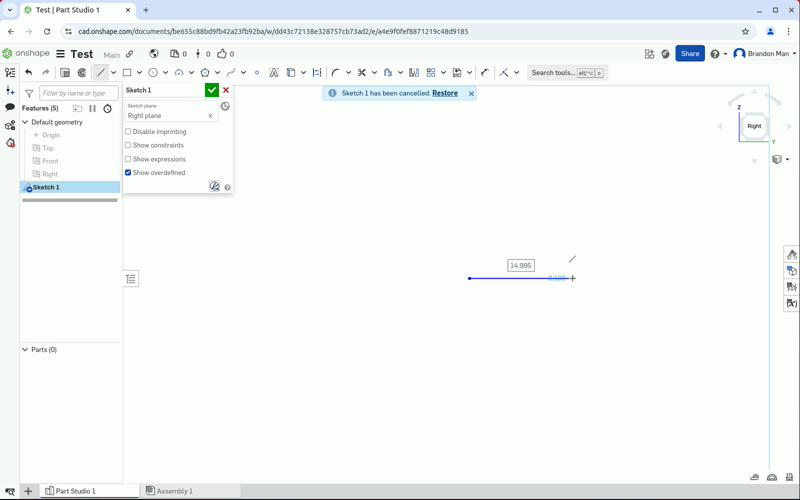
scroll(6)
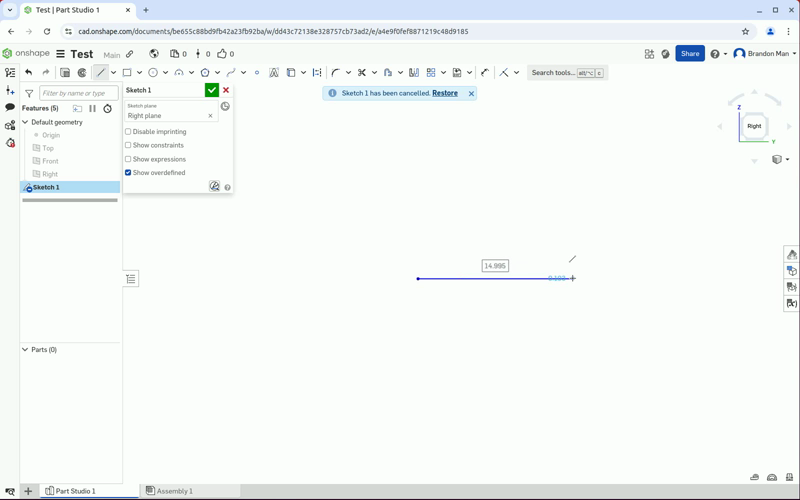
scroll(6)
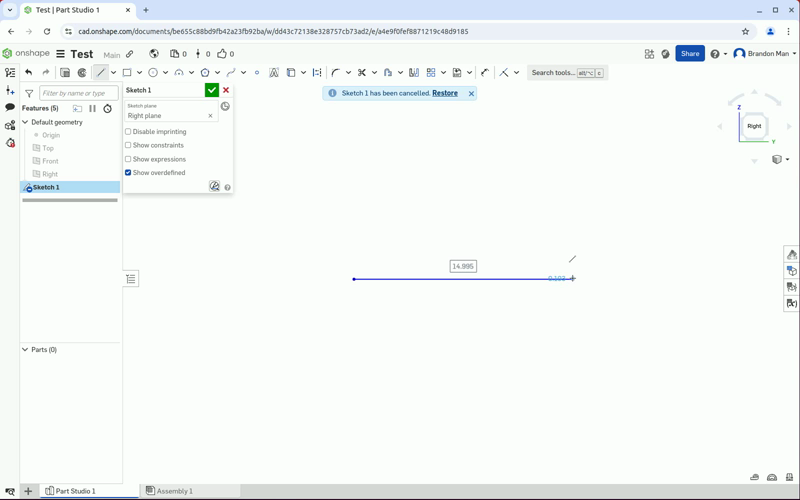
scroll(6)
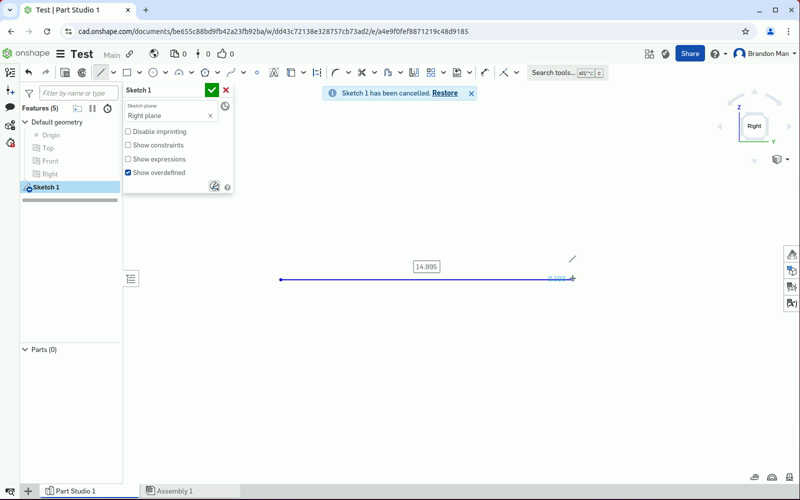
scroll(6)
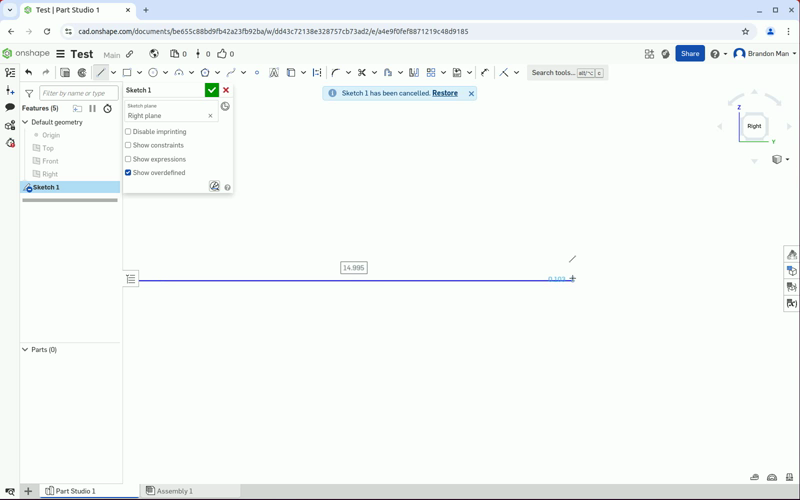
scroll(6)
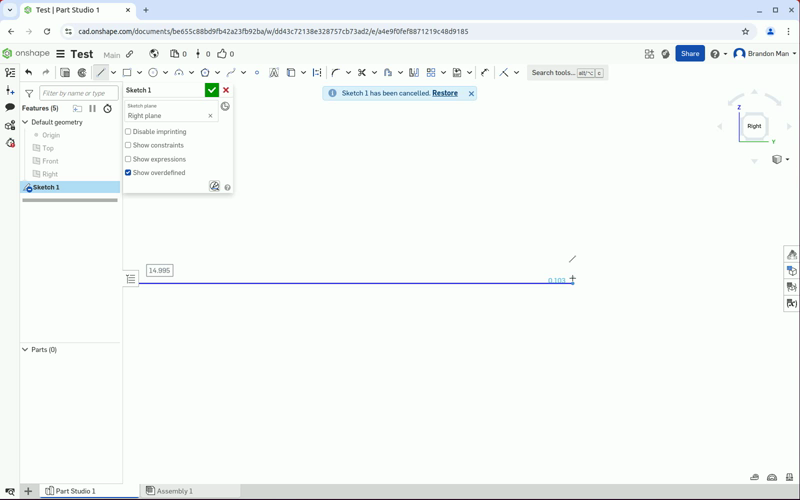
click(572, 277)
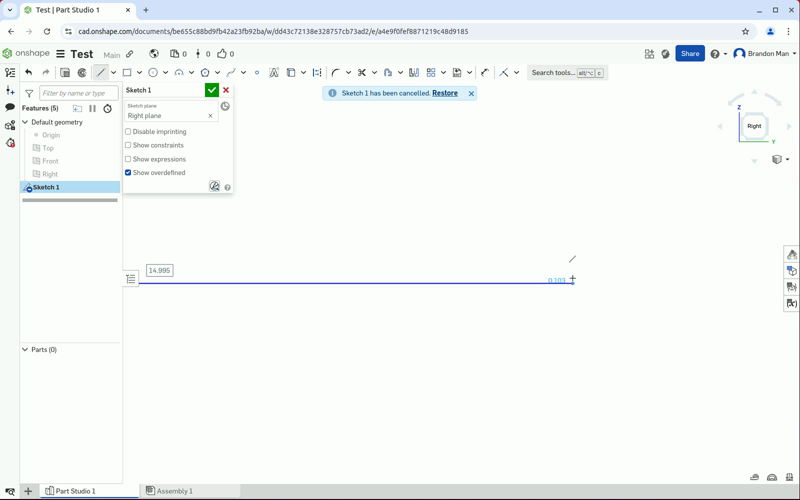
scroll(-6)
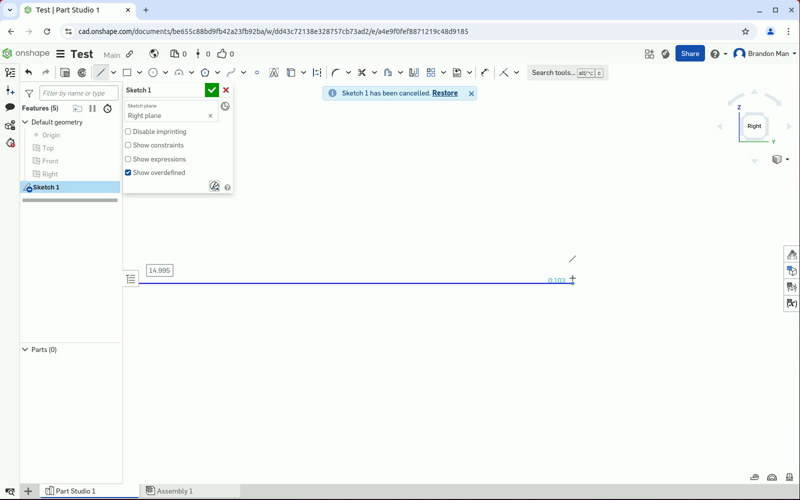
scroll(-6)
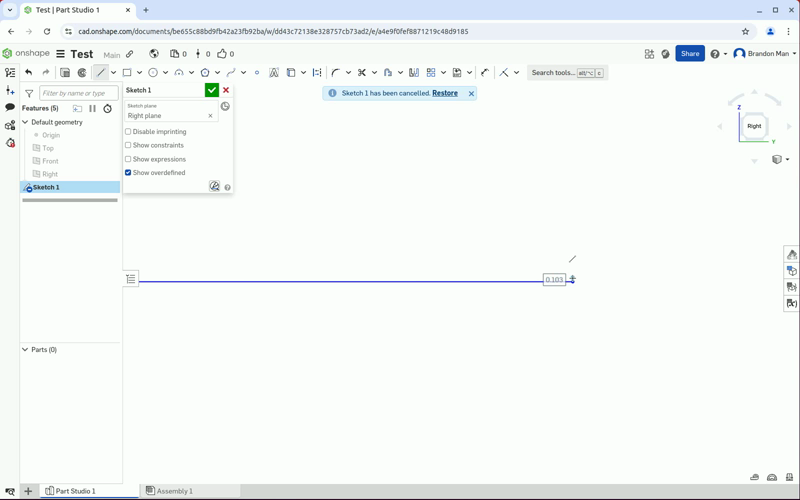
scroll(-6)
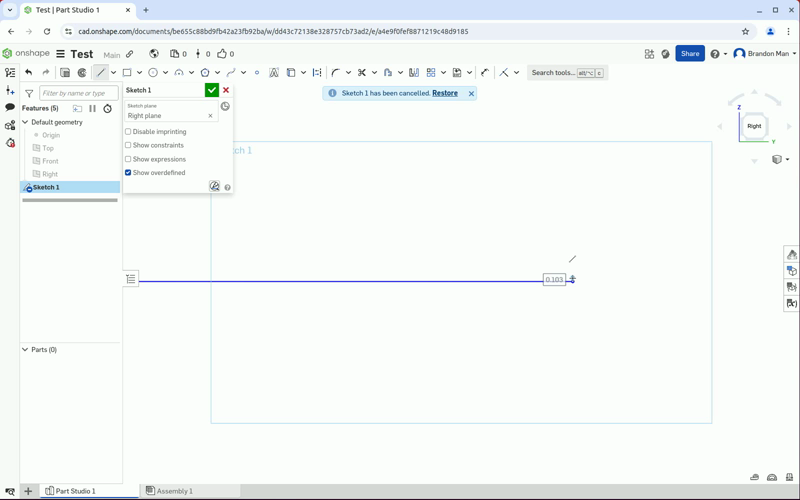
scroll(-6)
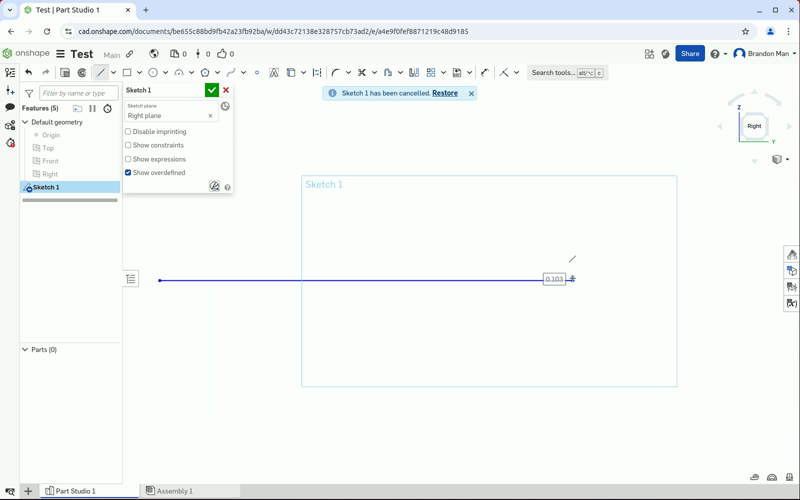
scroll(-6)
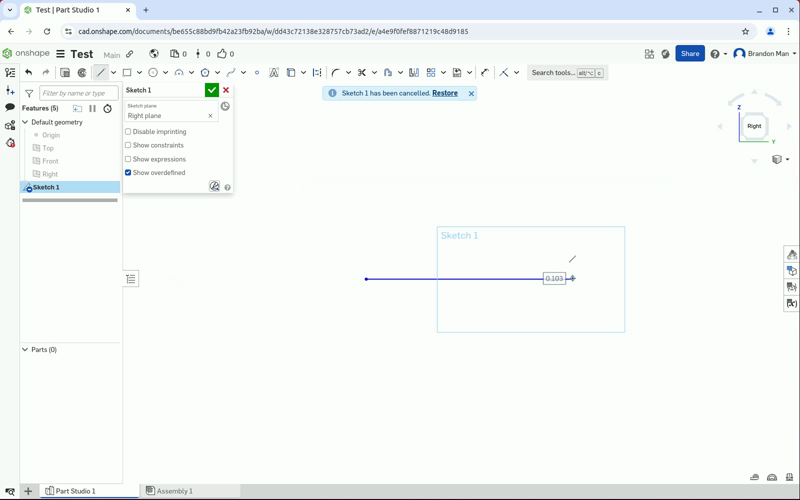
scroll(-6)
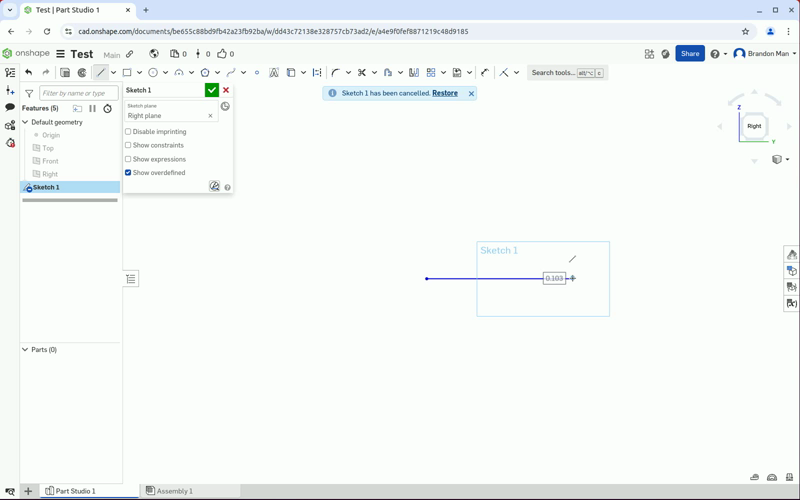
scroll(-6)
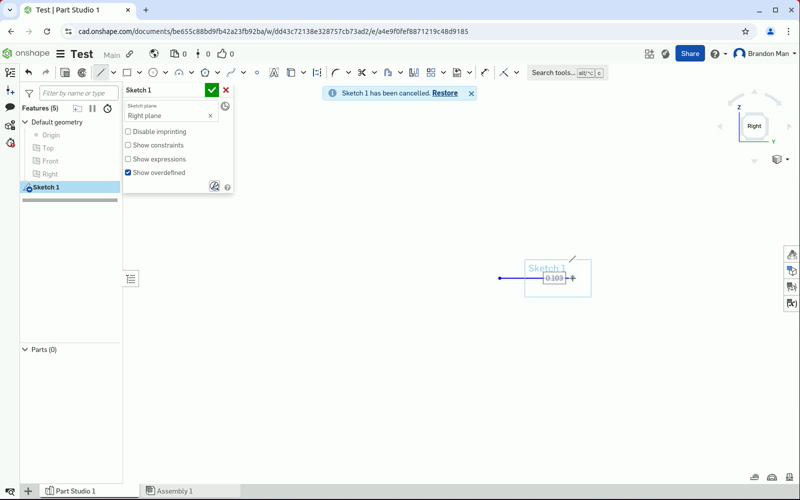
key_up(shift)
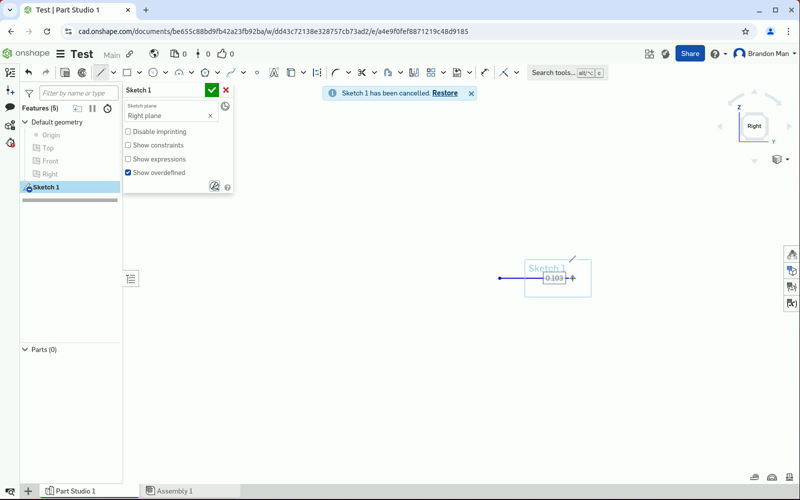
key_down(shift)
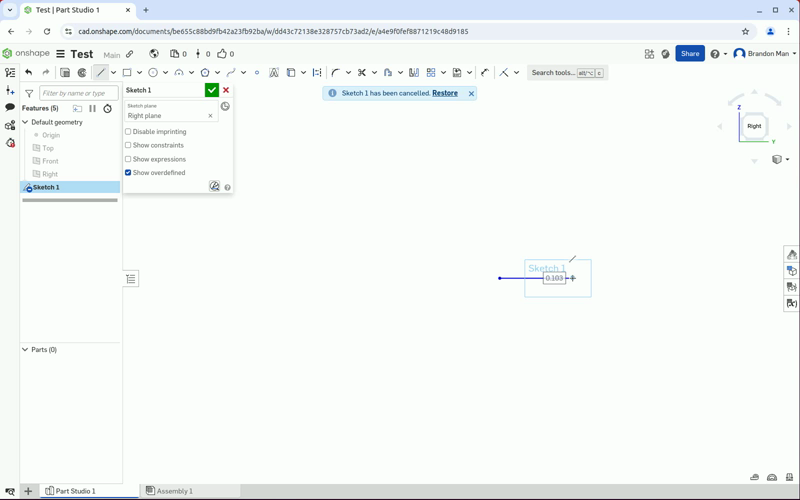
mouse_move(499, 277)
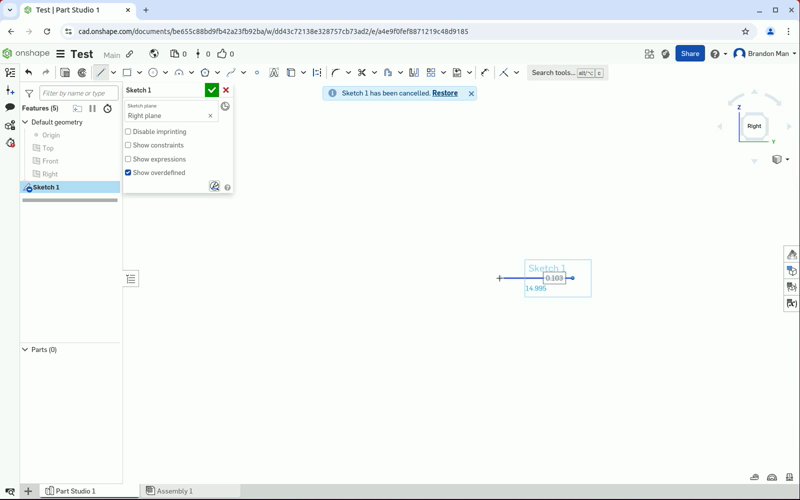
scroll(6)
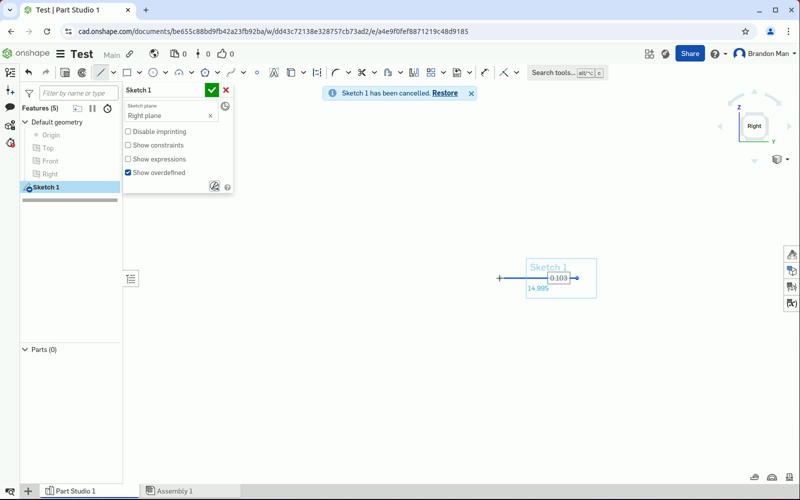
scroll(6)
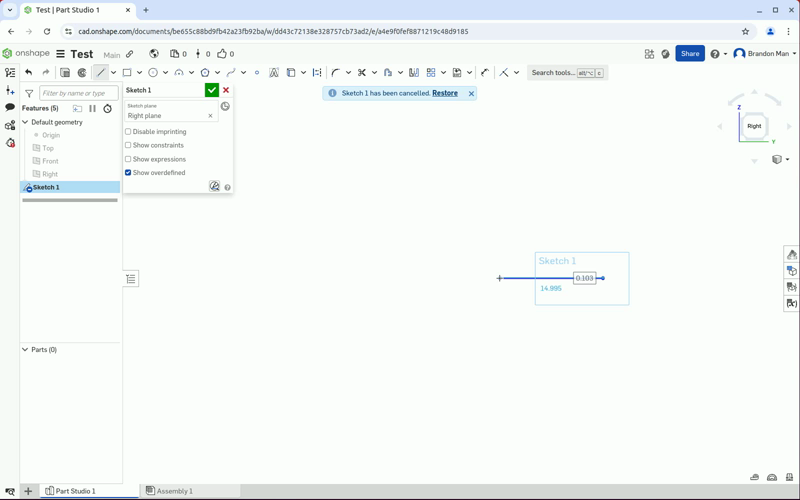
scroll(6)
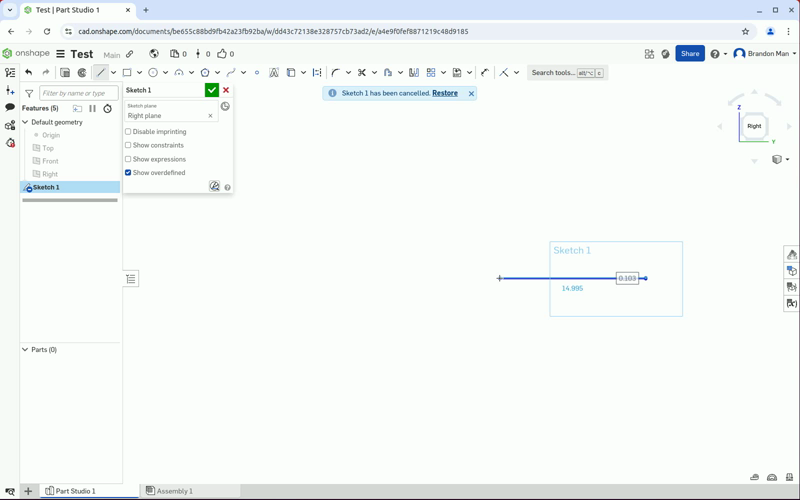
scroll(6)
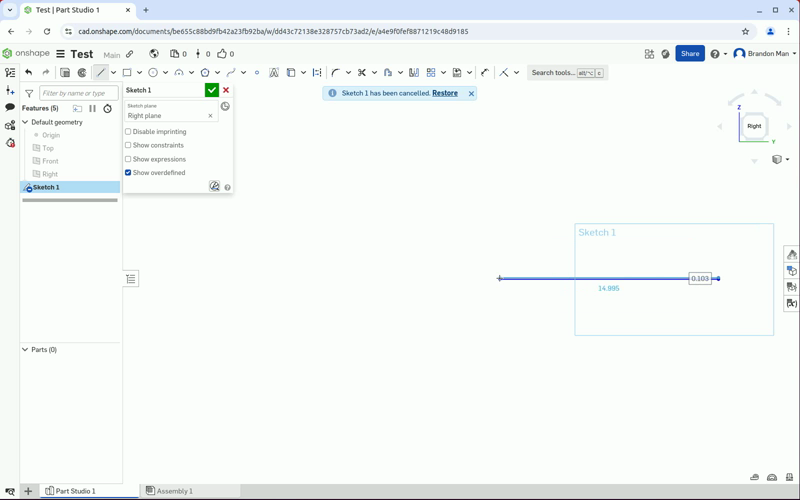
scroll(6)
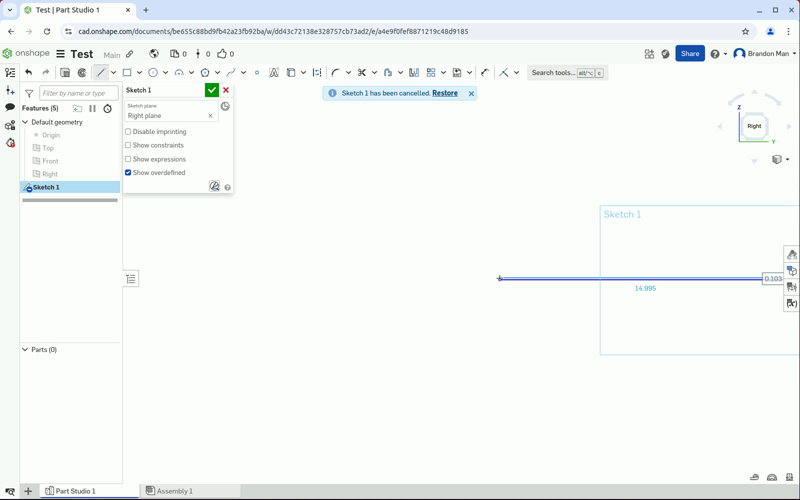
scroll(6)
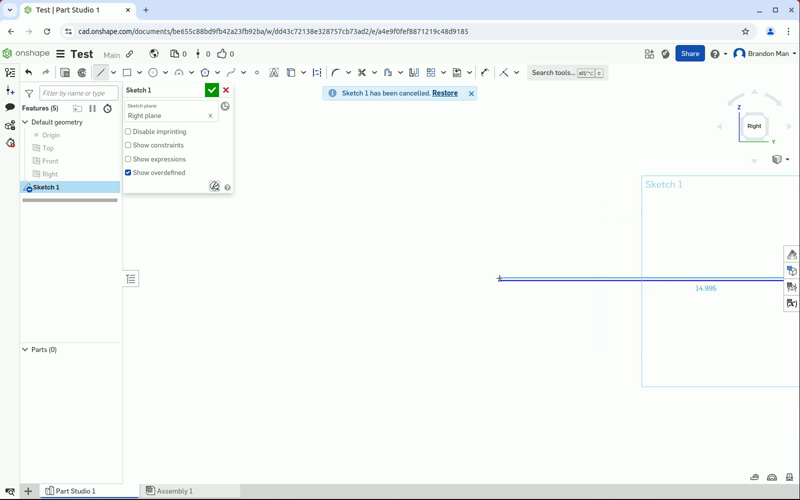
scroll(6)
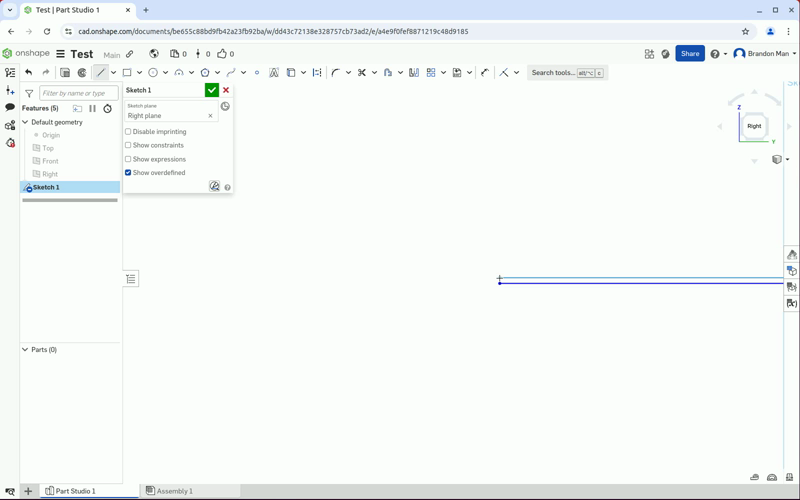
click(499, 277)
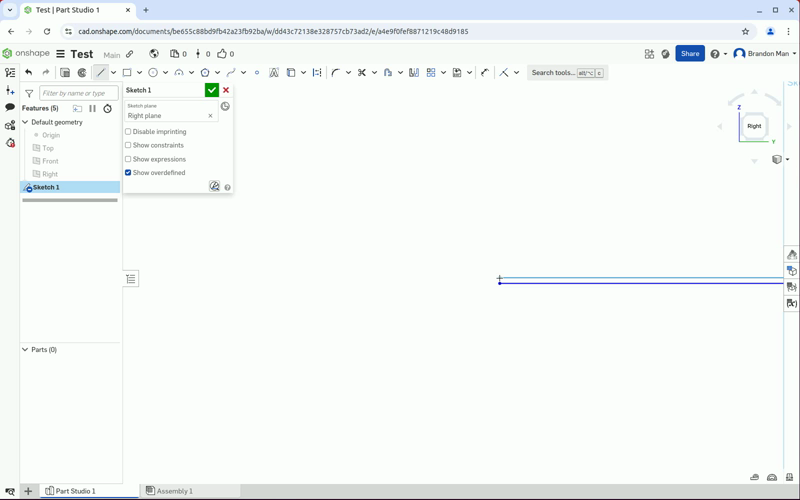
scroll(-6)
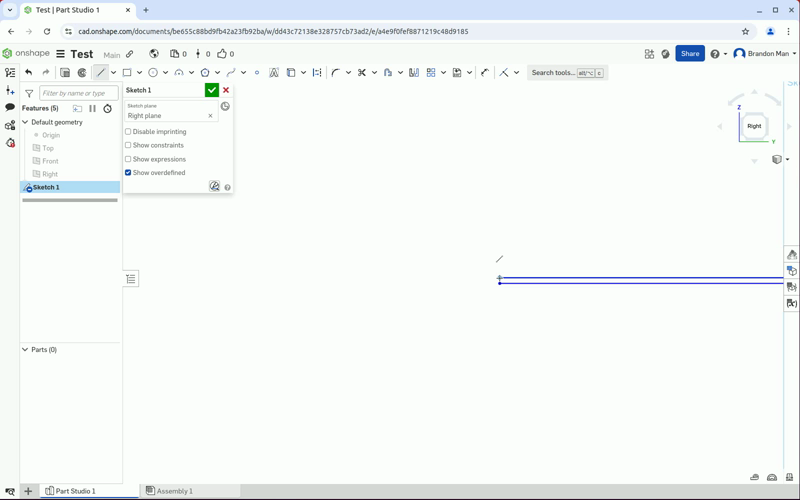
scroll(-6)
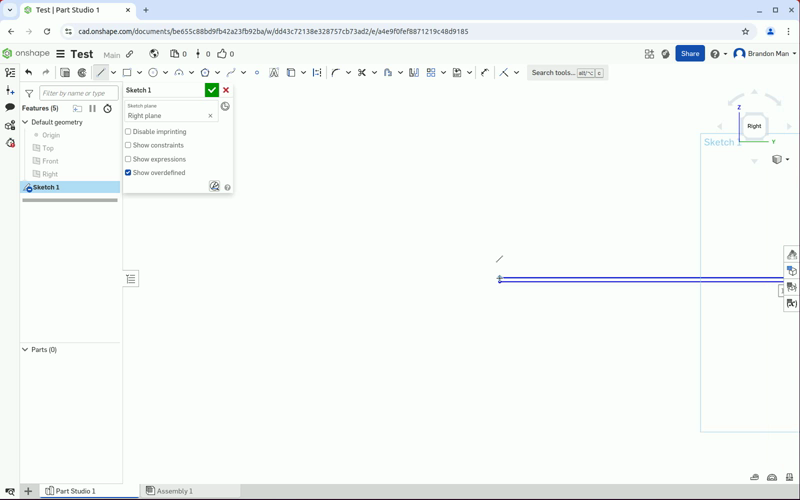
scroll(-6)
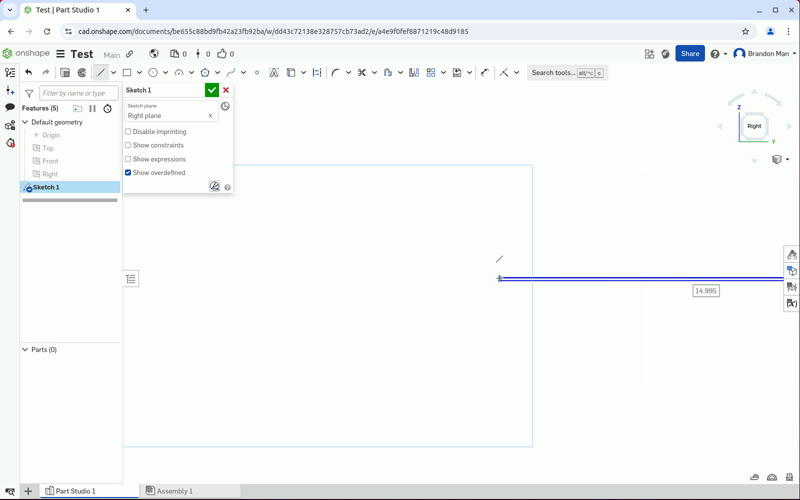
scroll(-6)
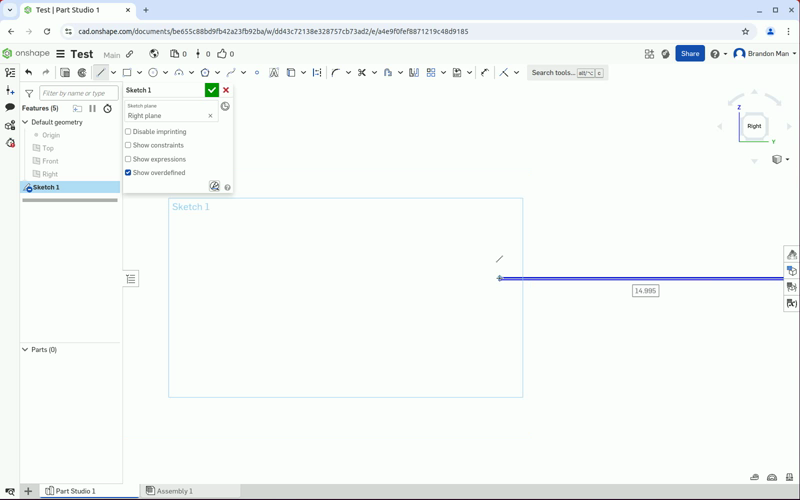
scroll(-6)
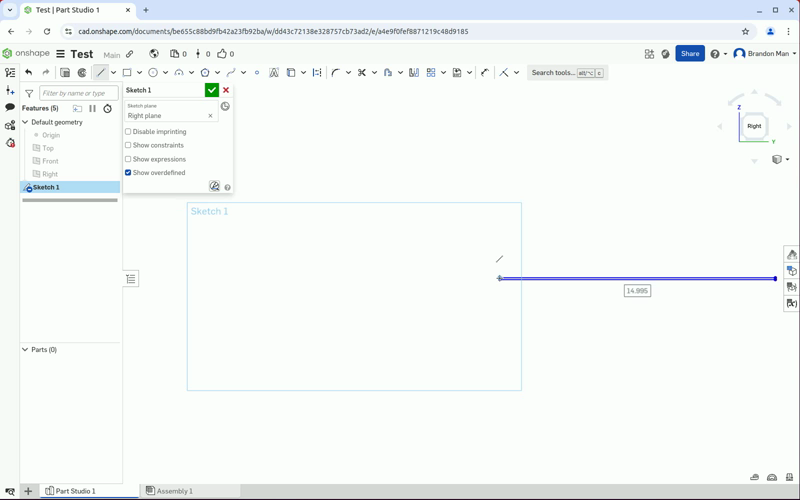
scroll(-6)
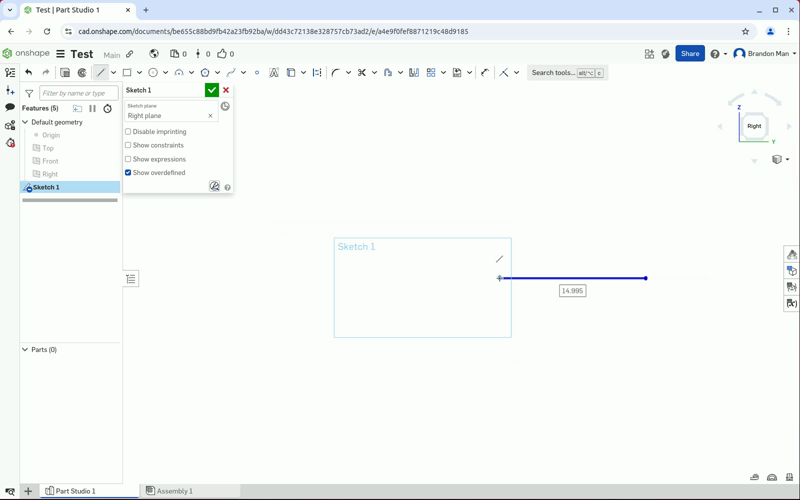
scroll(-6)
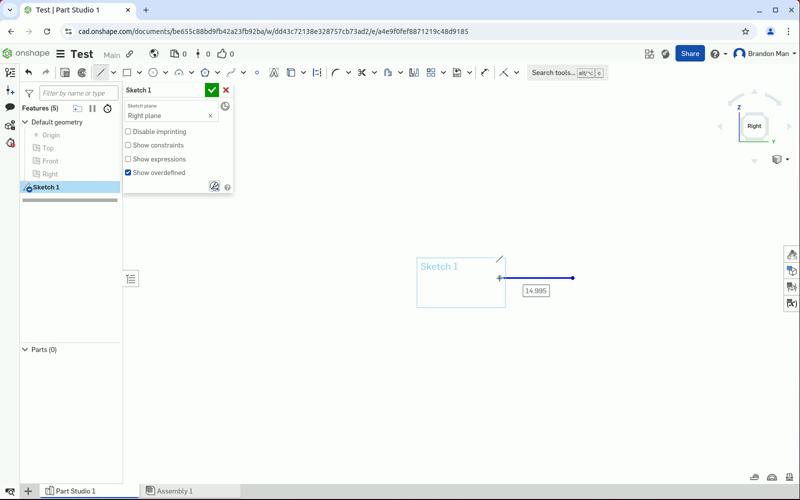
key_up(shift)
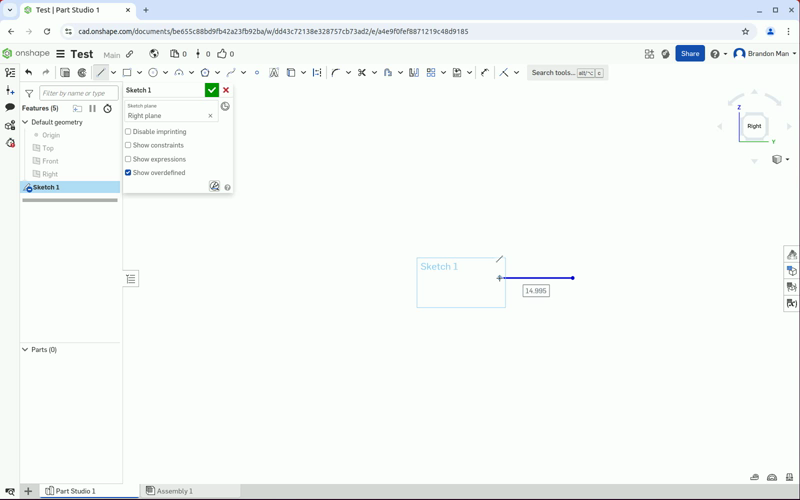
mouse_move(529, 277)
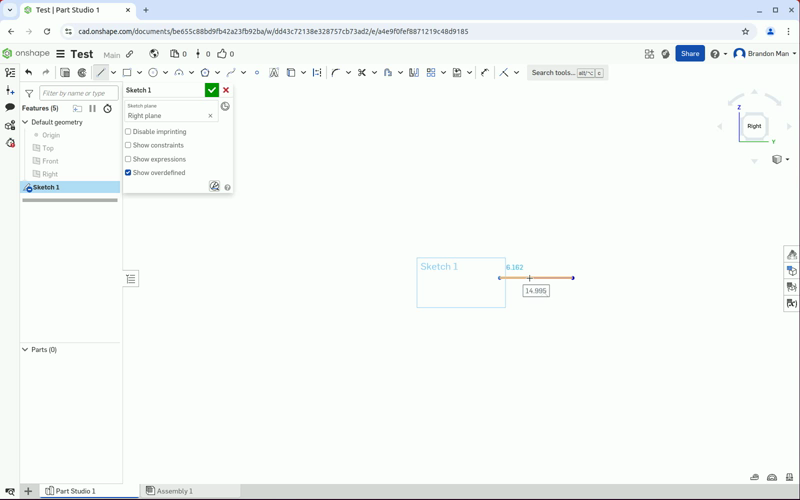
key_down(shift)
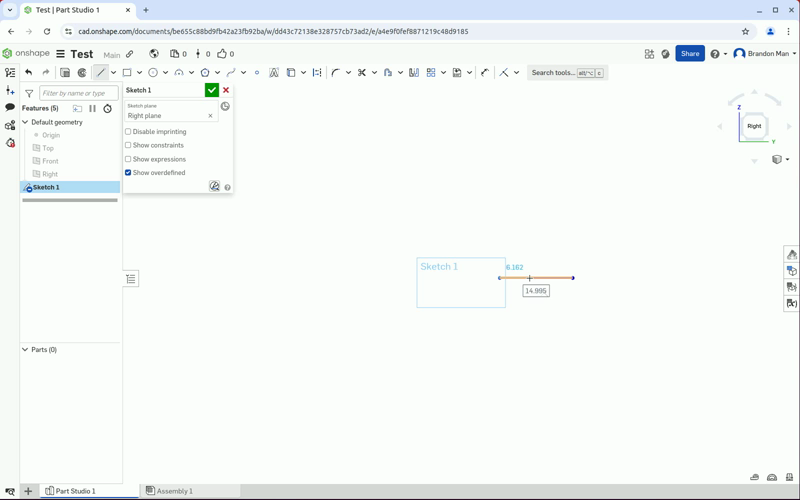
mouse_move(499, 278)
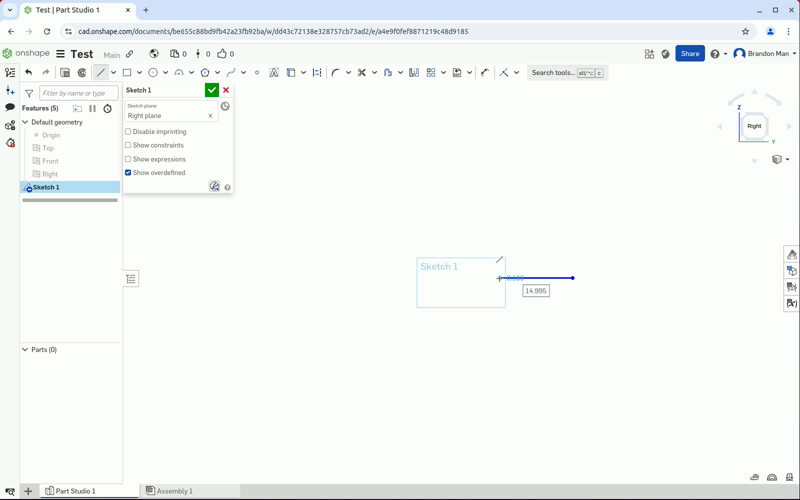
scroll(6)
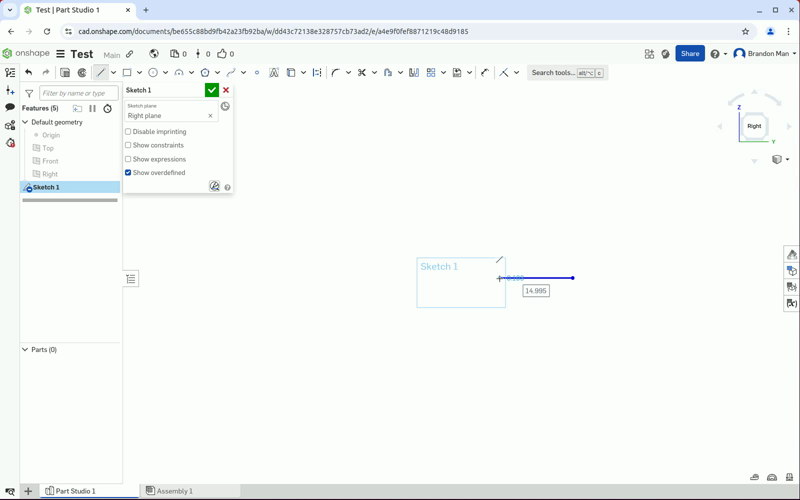
scroll(6)
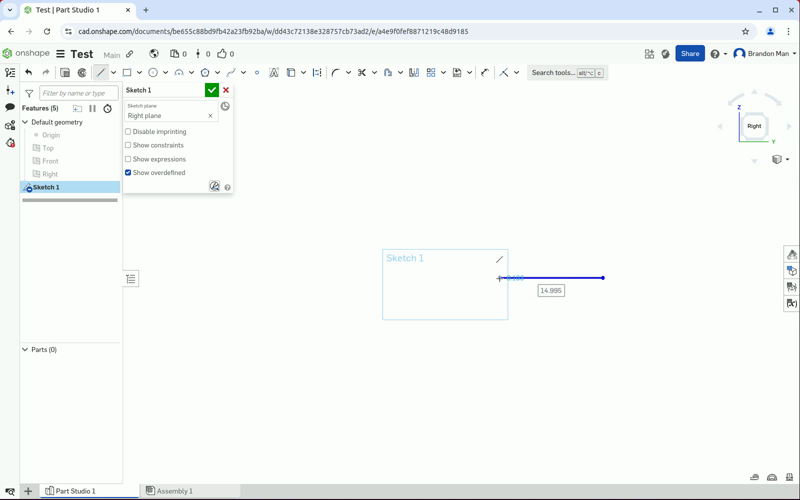
scroll(6)
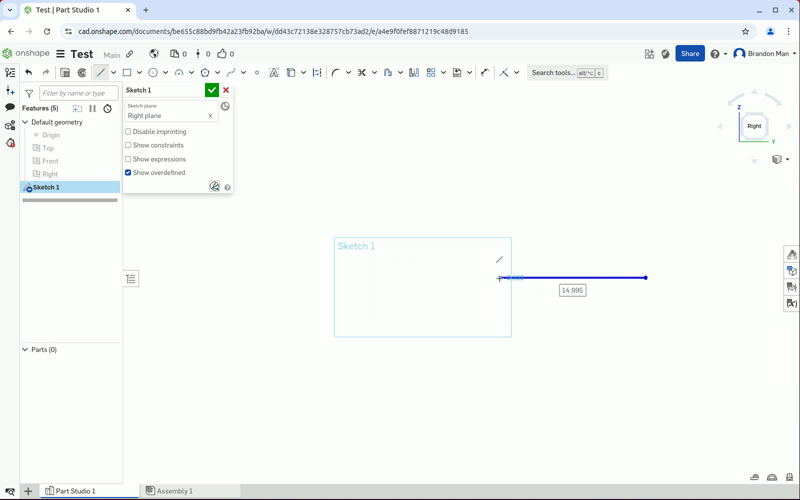
scroll(6)
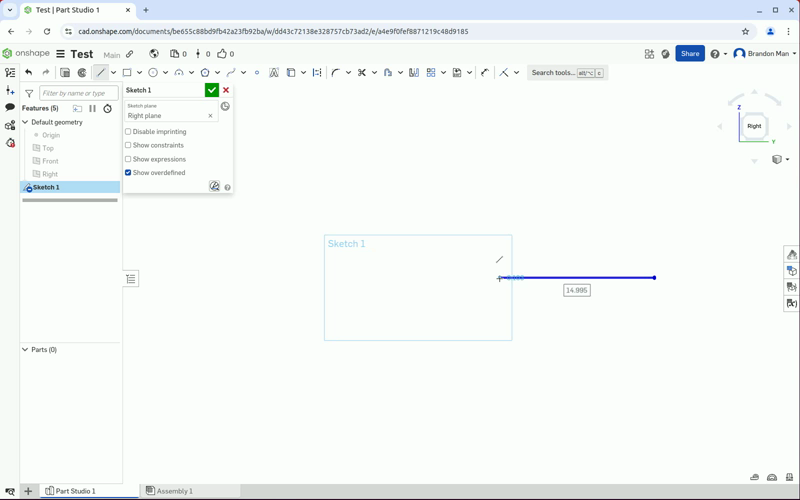
scroll(6)
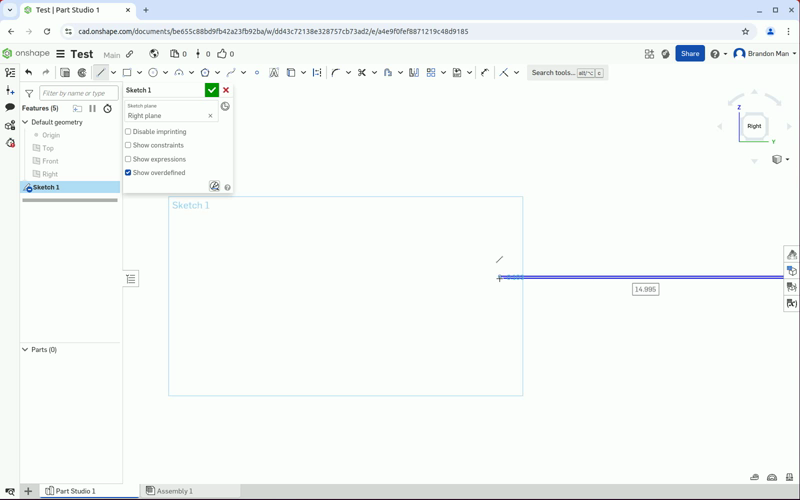
scroll(6)
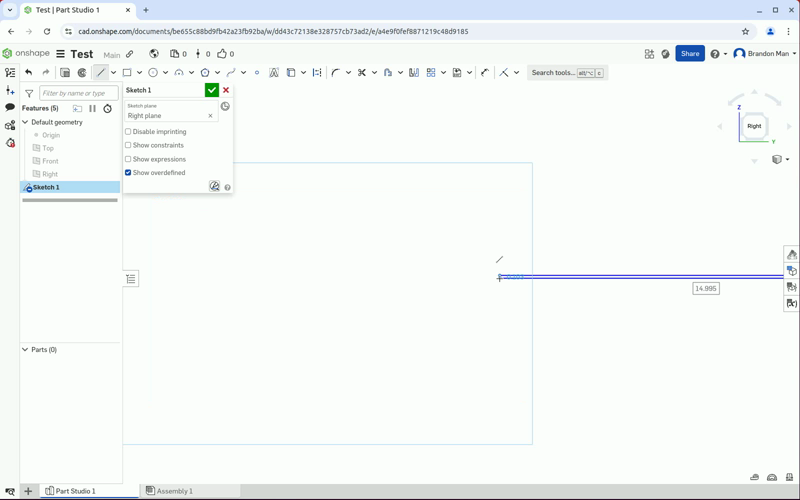
scroll(6)
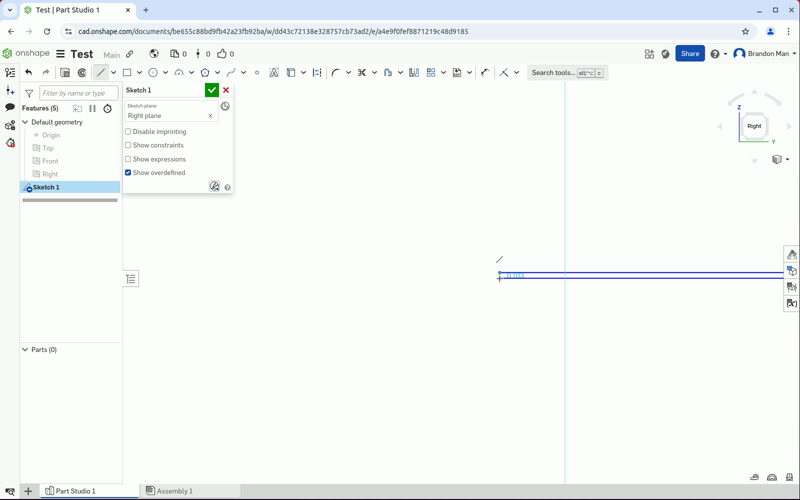
key_up(shift)
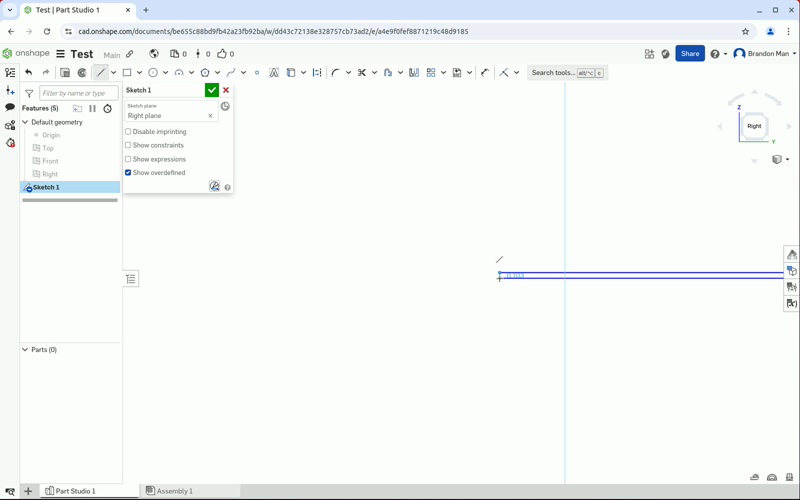
click(499, 278)
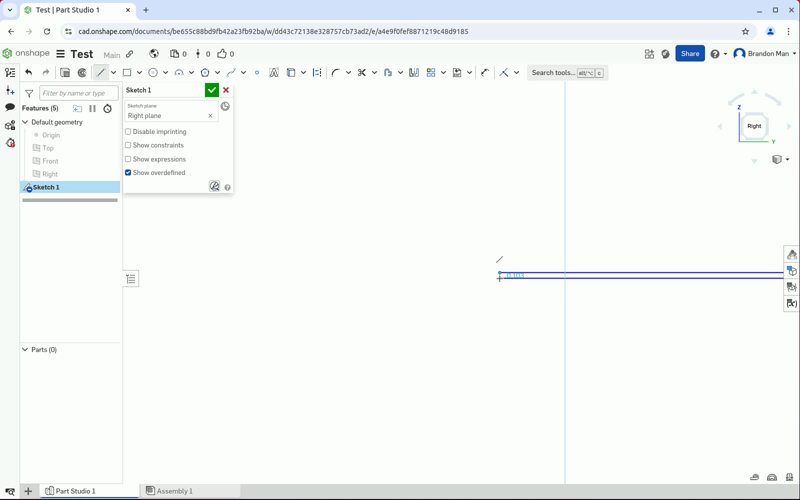
scroll(-6)
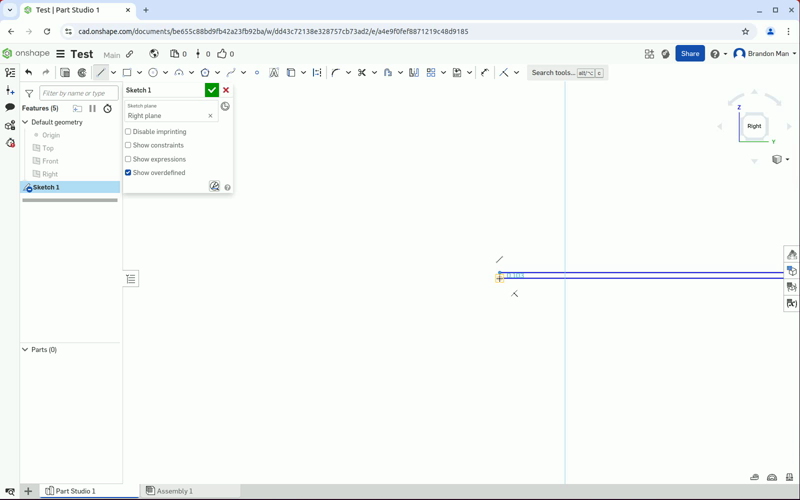
scroll(-6)
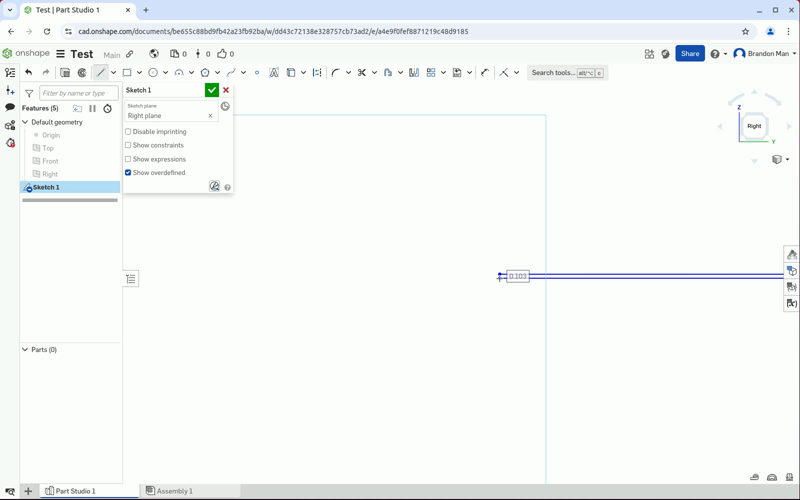
scroll(-6)
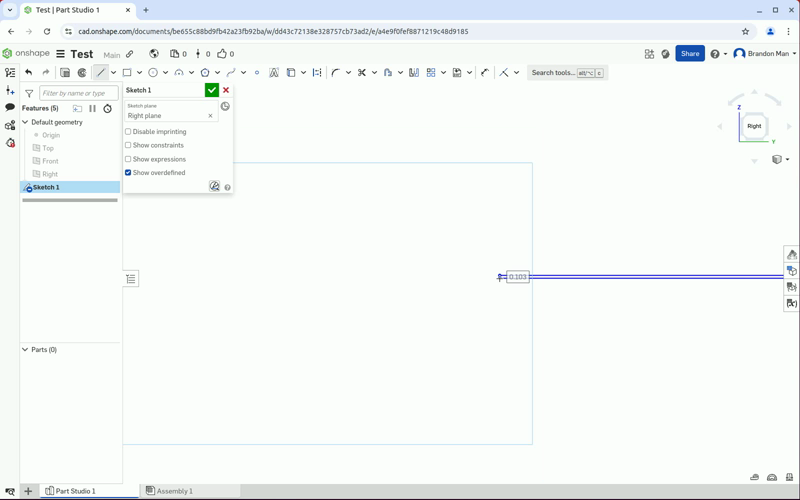
scroll(-6)
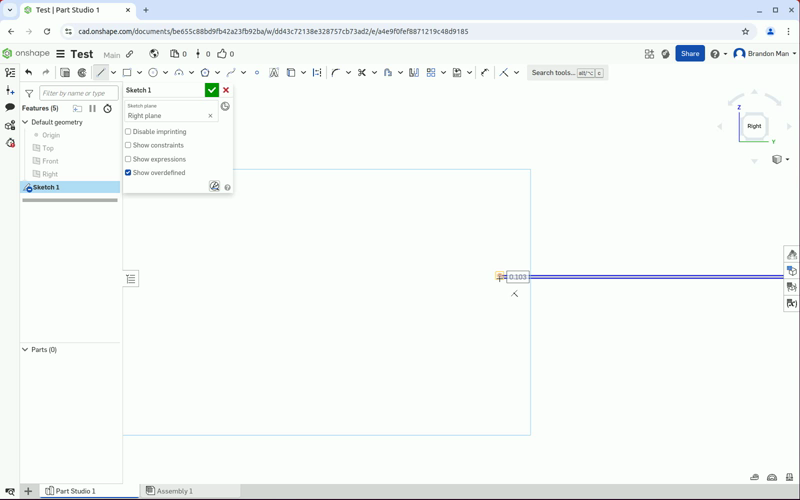
scroll(-6)
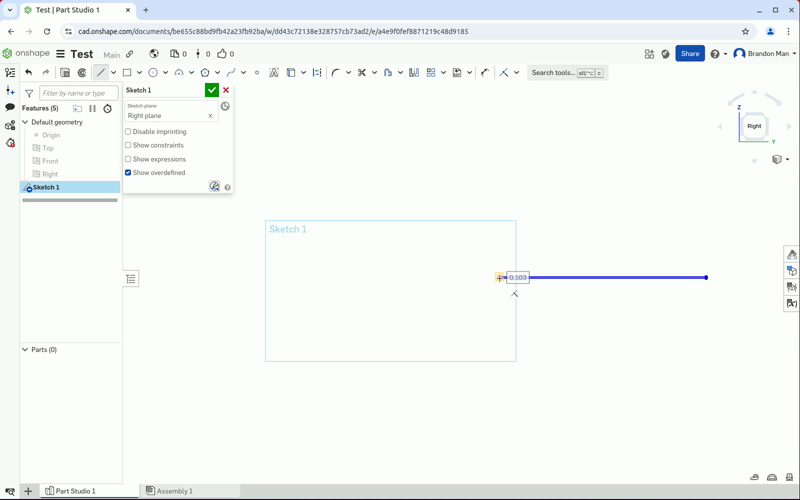
scroll(-6)
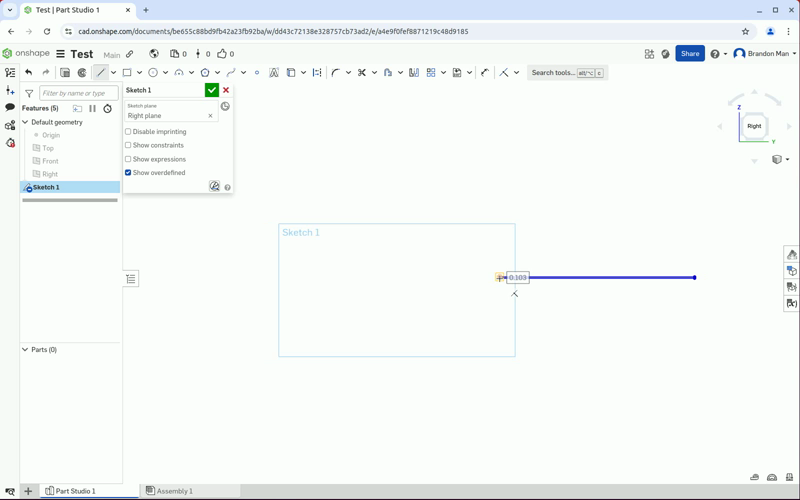
scroll(-6)
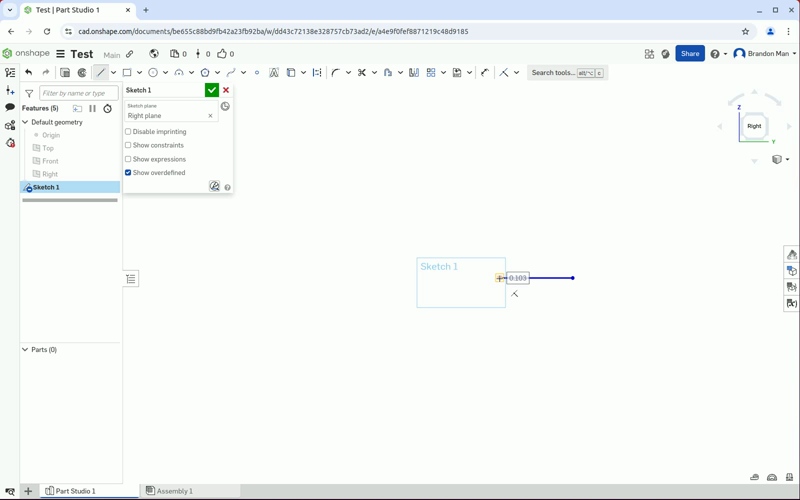
key(esc)
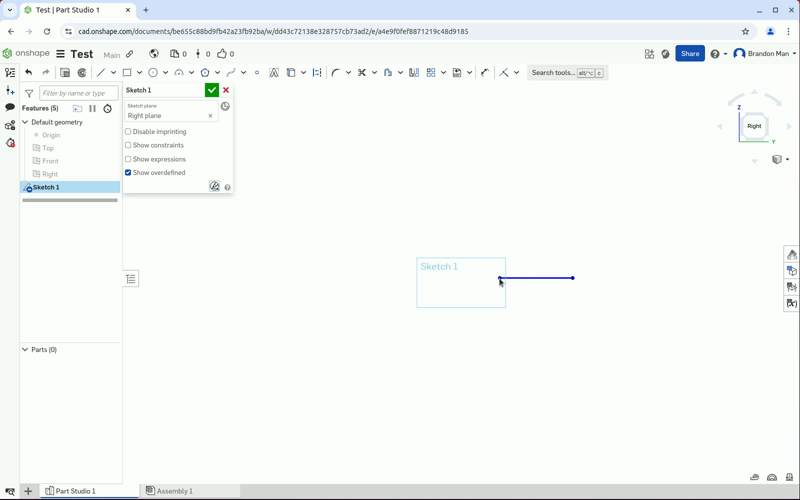
mouse_move(558, 277)
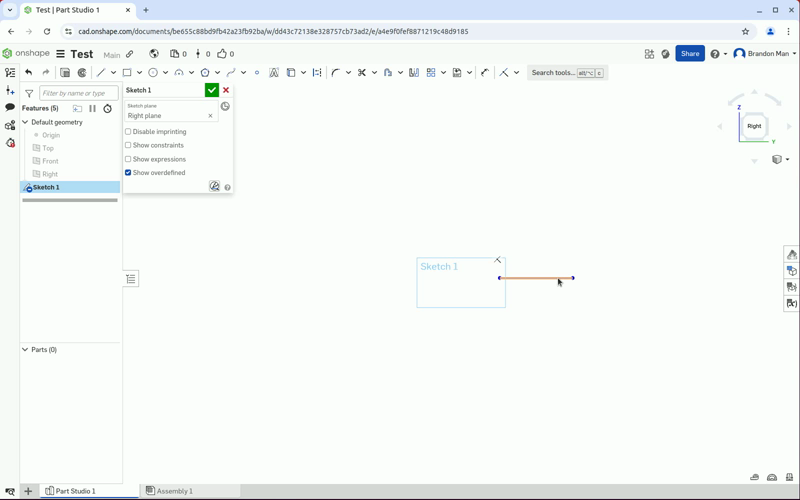
scroll(6)
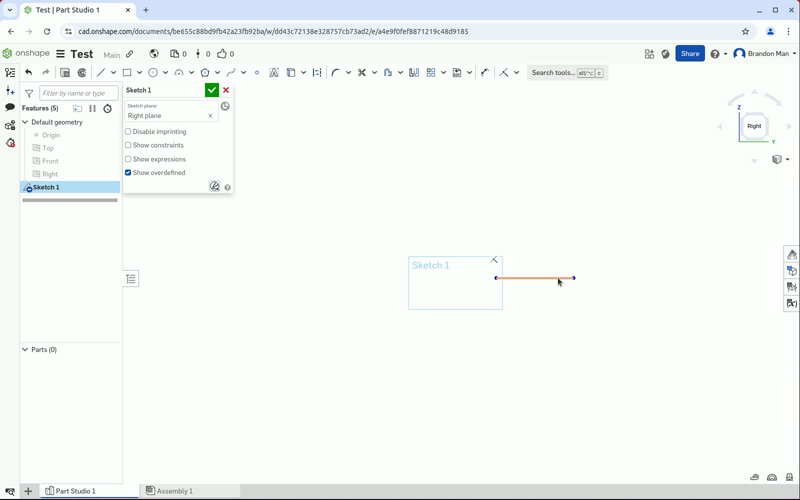
scroll(6)
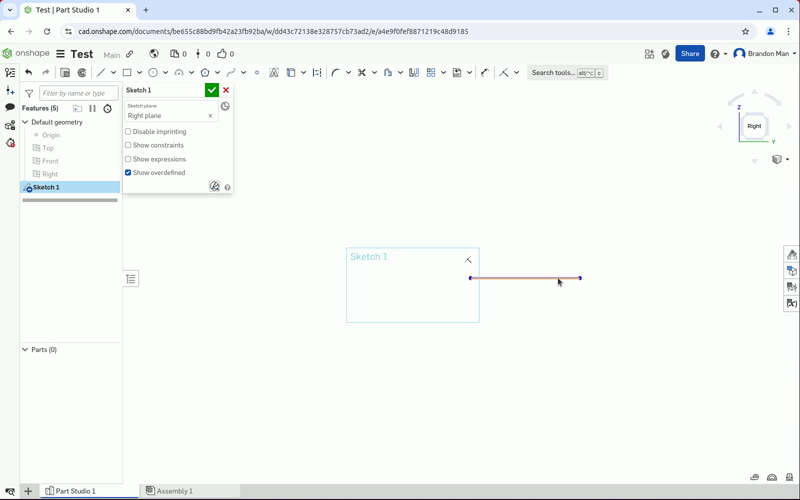
scroll(6)
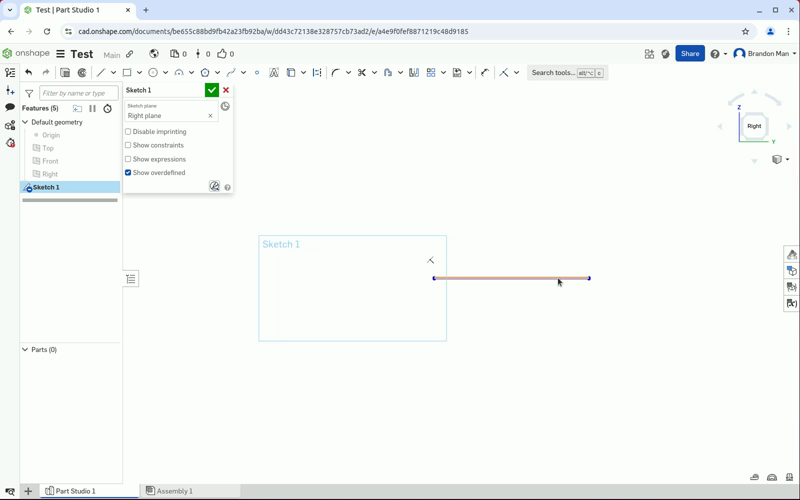
scroll(6)
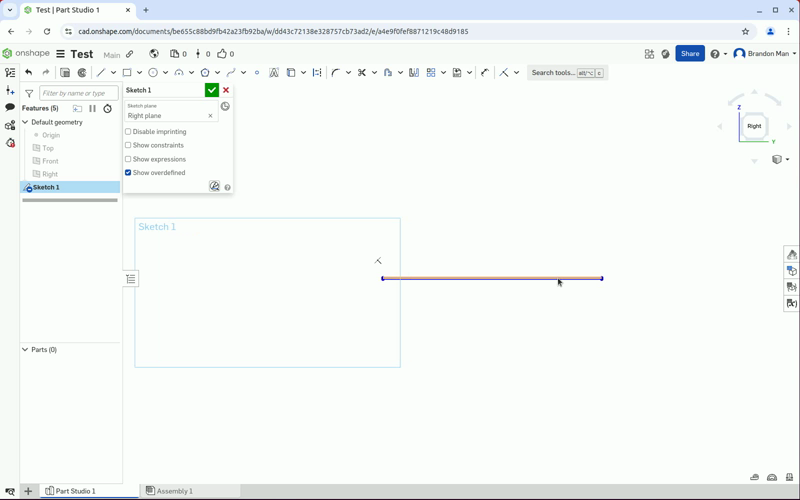
scroll(6)
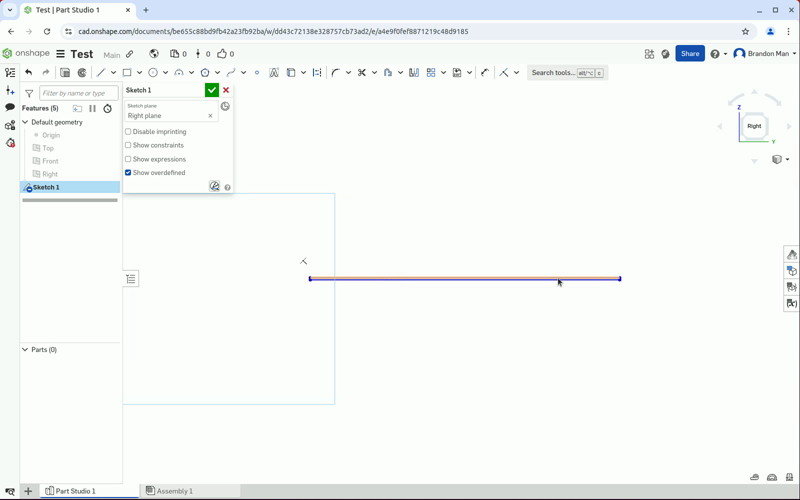
scroll(6)
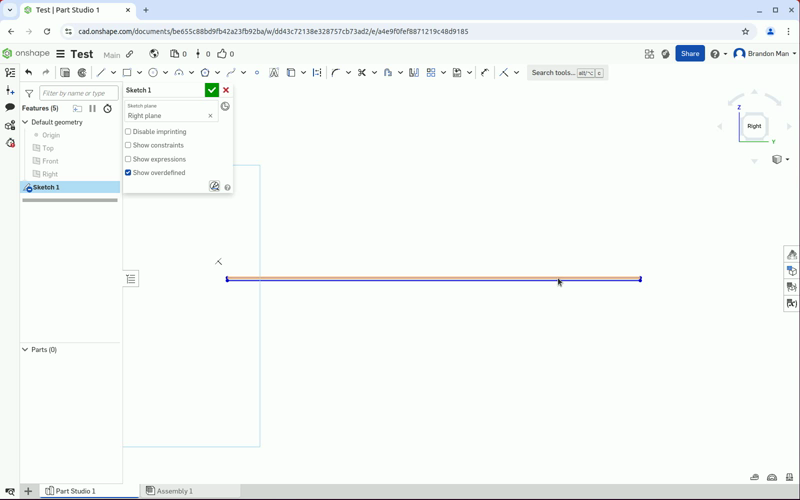
scroll(6)
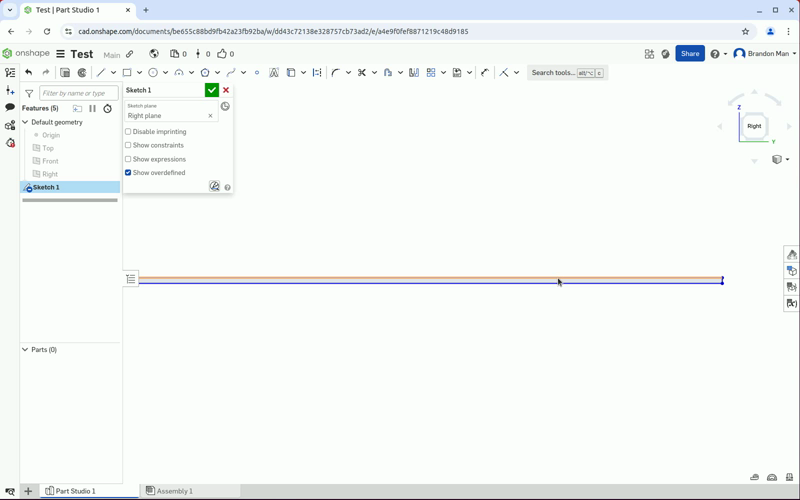
click(558, 277)
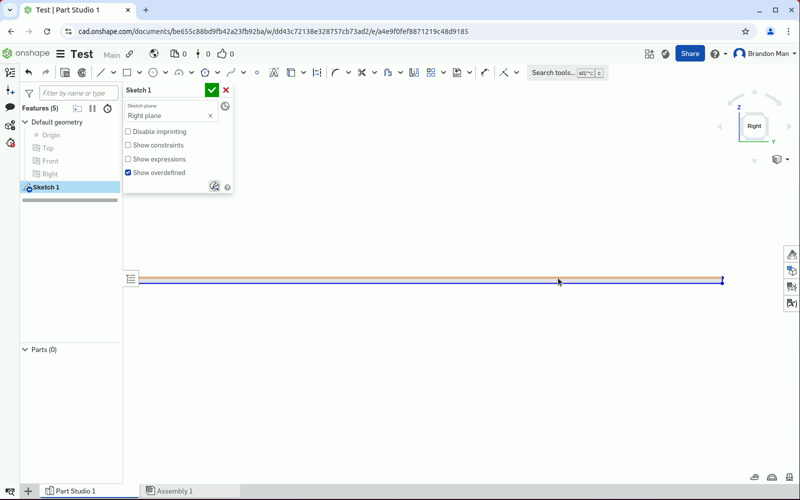
scroll(-6)
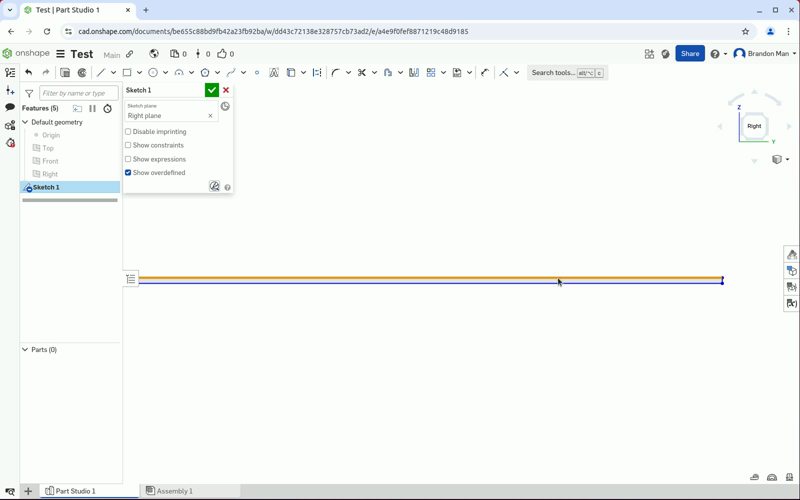
scroll(-6)
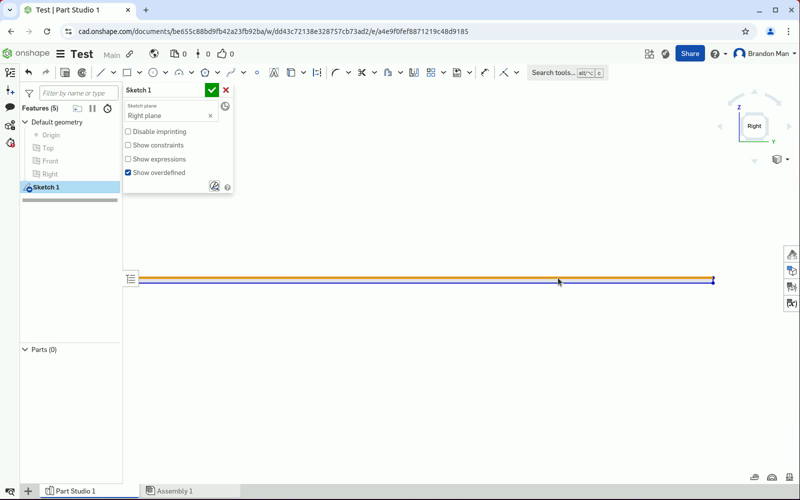
scroll(-6)
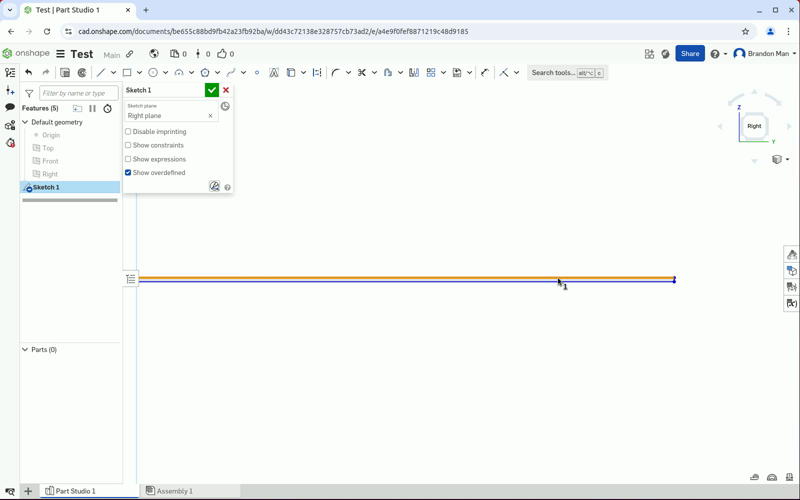
scroll(-6)
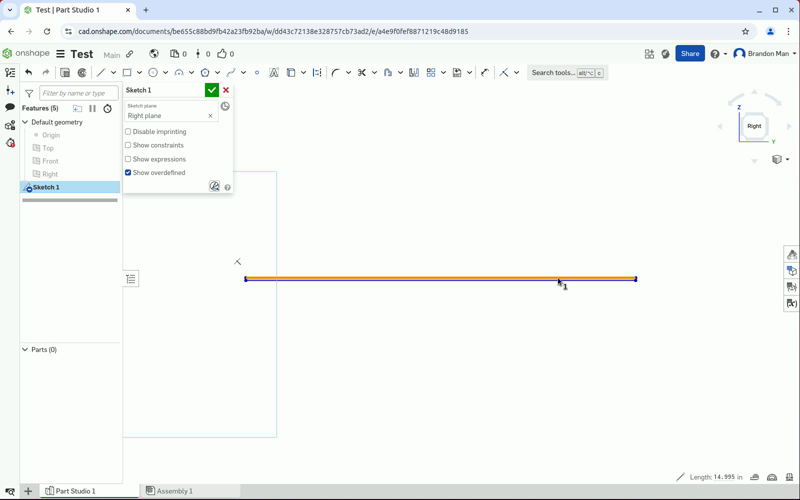
scroll(-6)
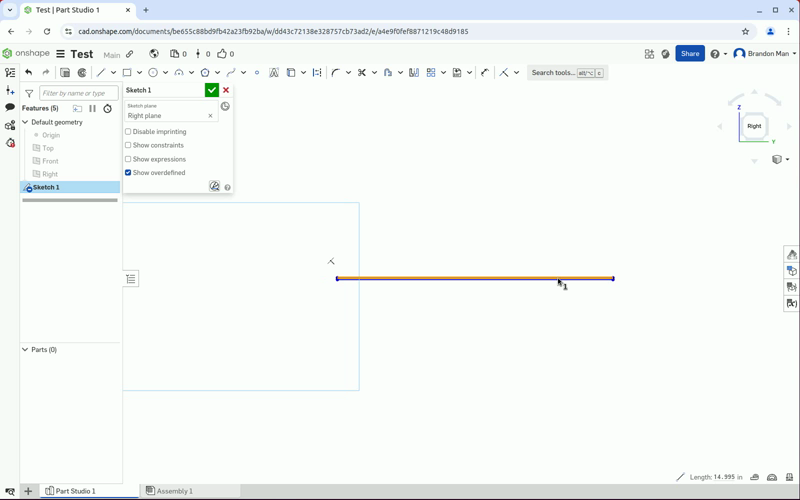
scroll(-6)
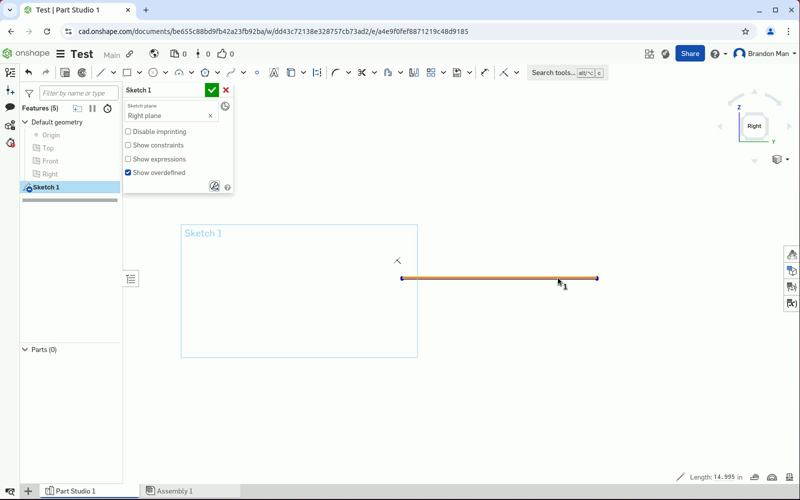
scroll(-6)
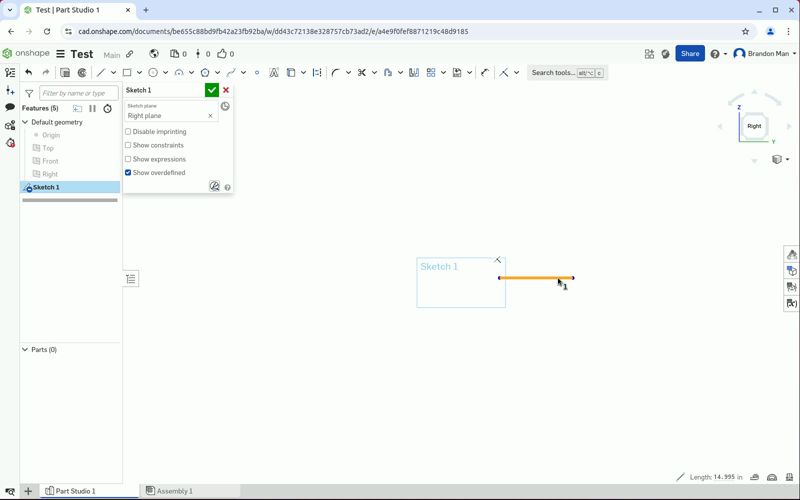
mouse_move(73, 352)
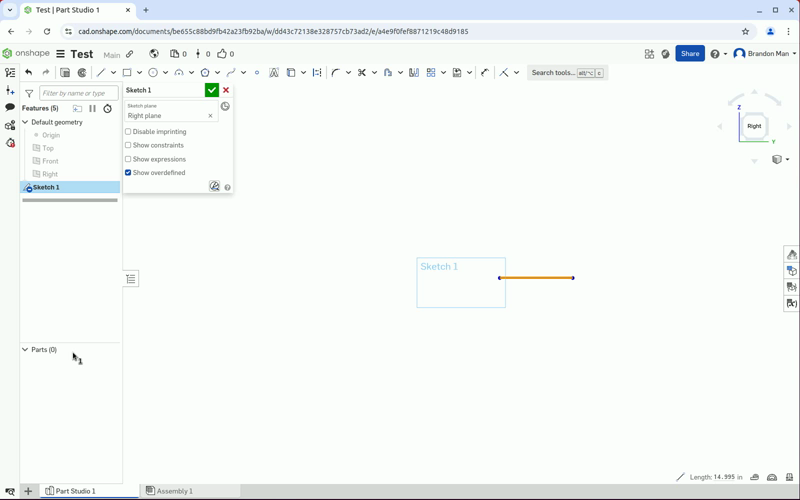
key(shift+y)
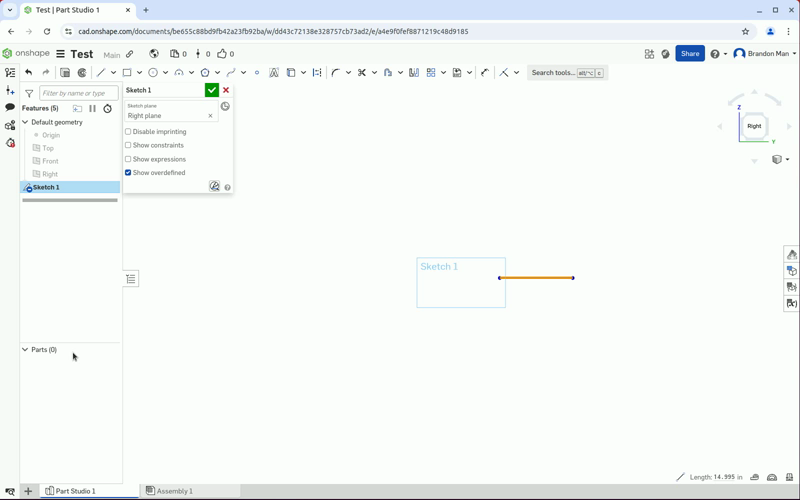
key(shift+e)
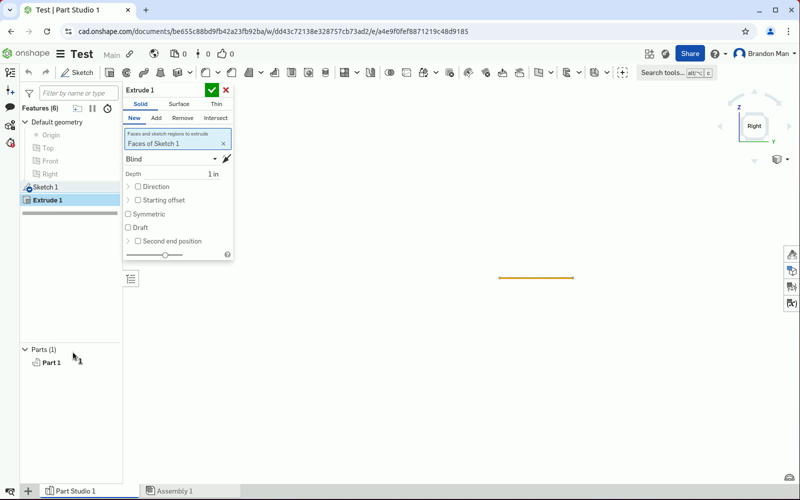
mouse_move(143, 106)
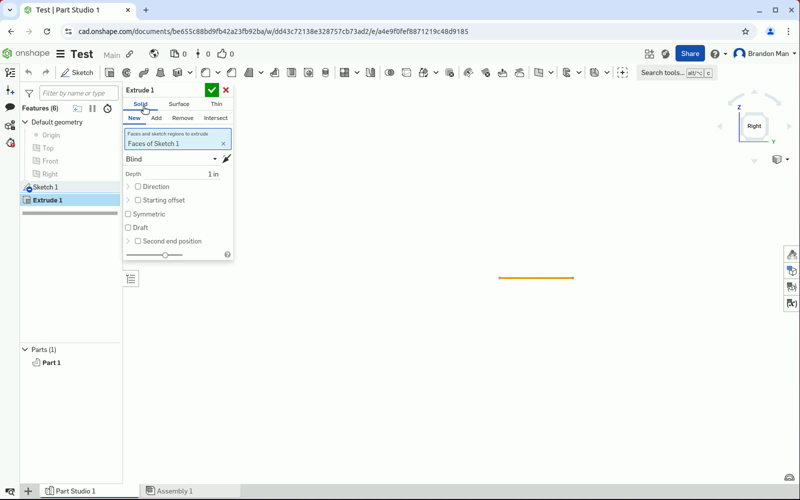
click(143, 106)
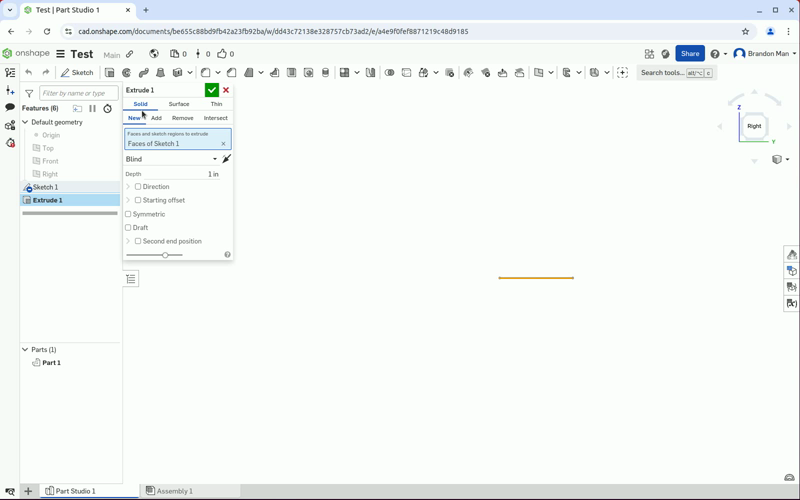
mouse_move(137, 120)
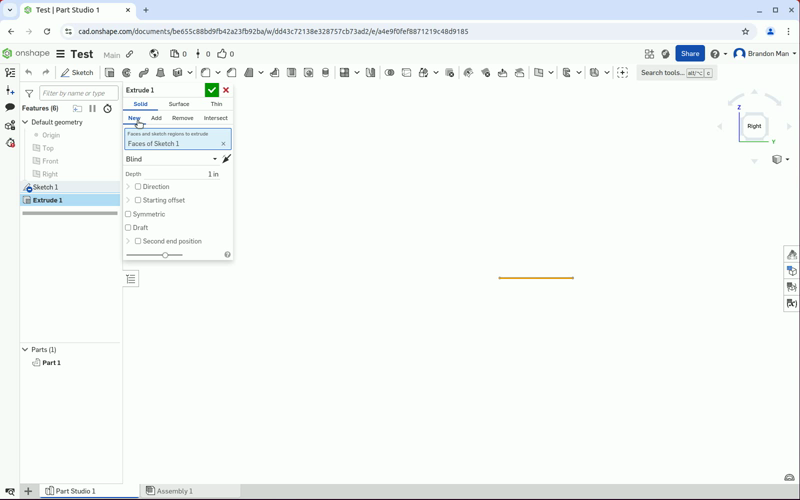
click(137, 120)
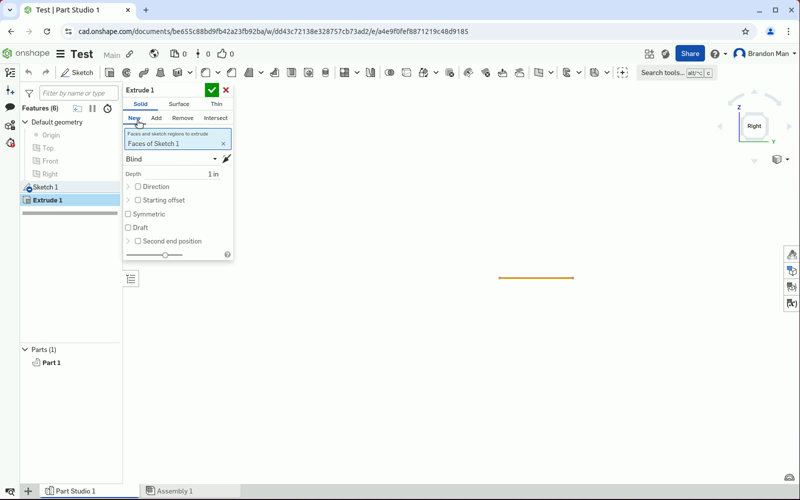
key(tab, 4)
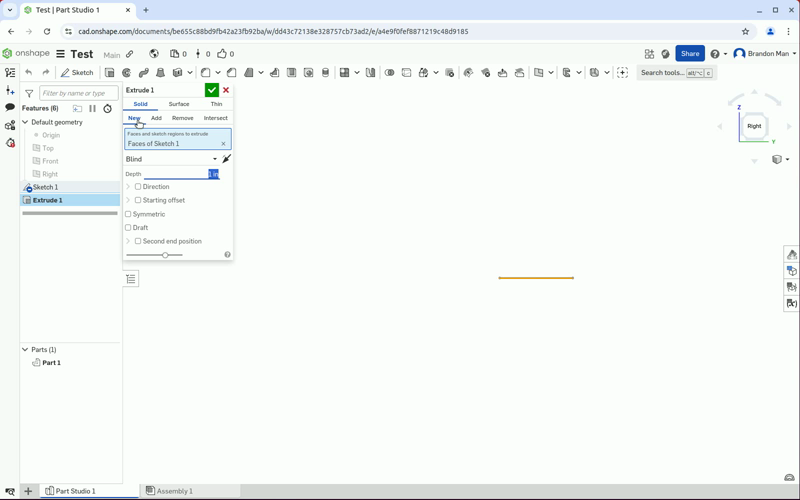
text(3.611)
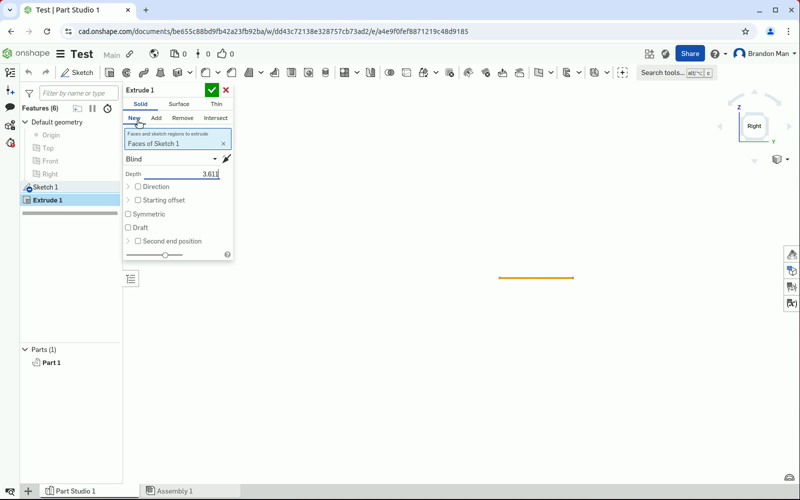
key(enter)
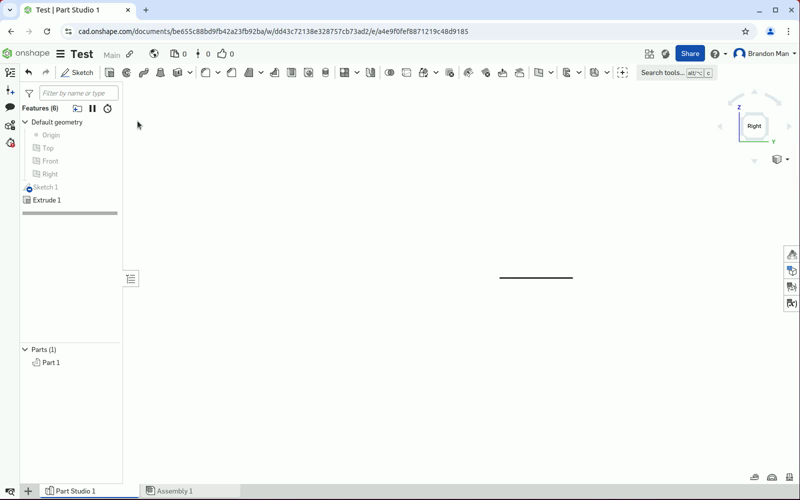
key(shift+h)
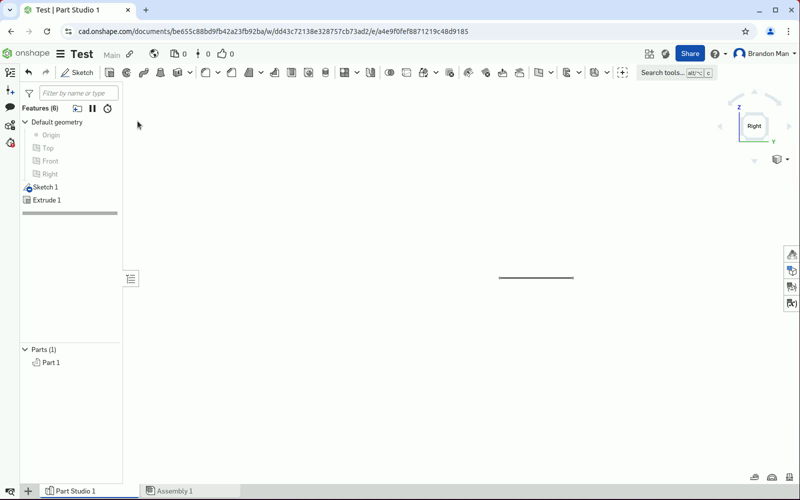
key(shift+h)
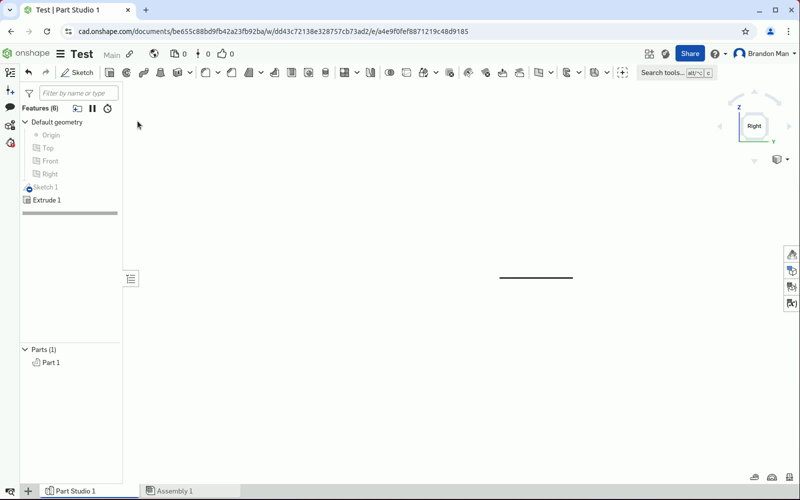
mouse_move(73, 189)
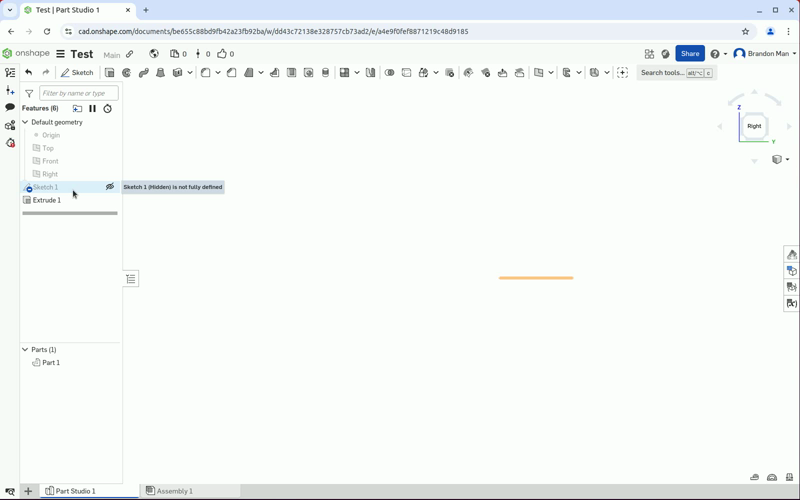
click(73, 189)
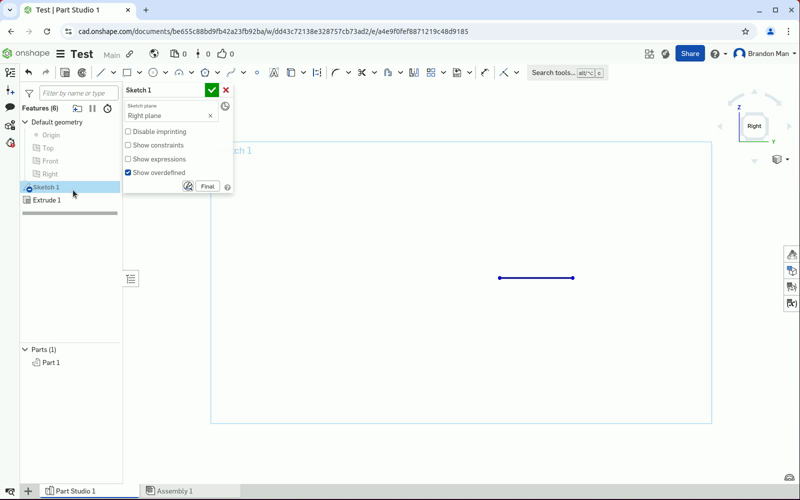
mouse_move(229, 92)
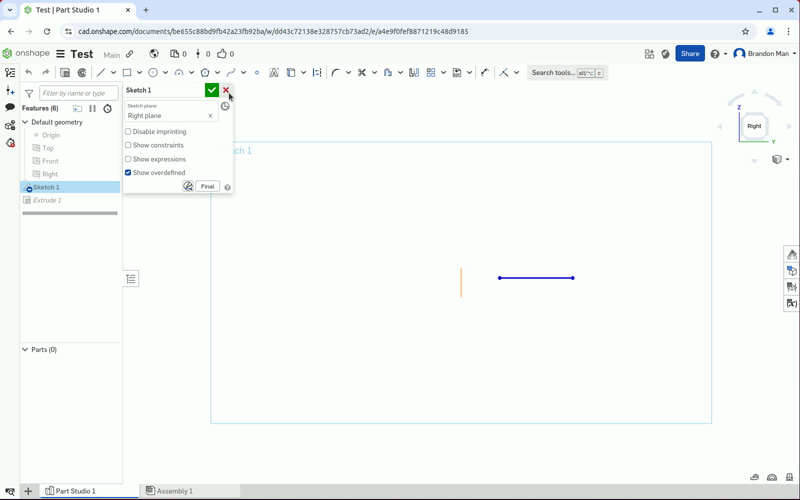
click(229, 92)
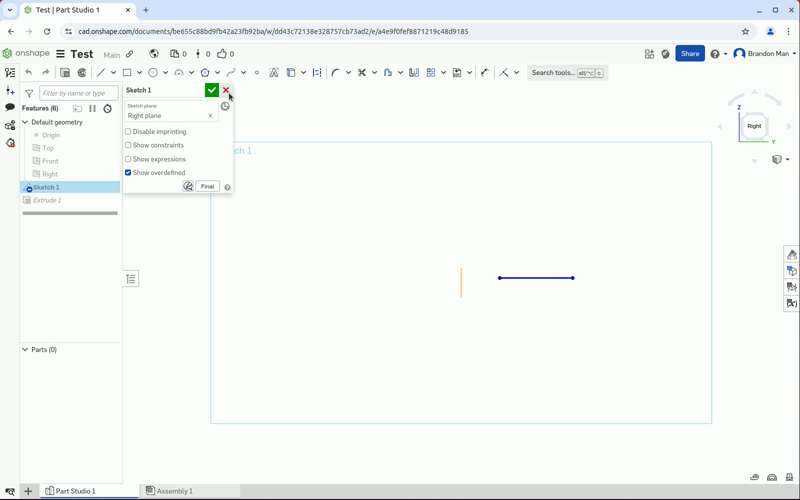
key(shift+s)
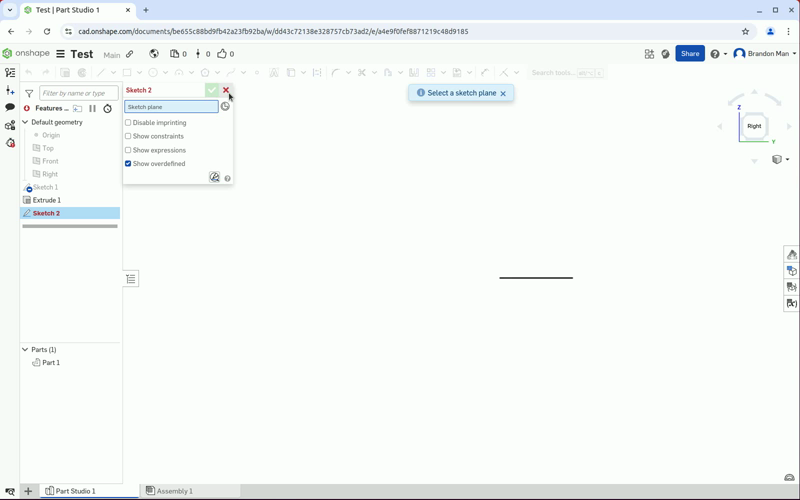
mouse_move(73, 176)
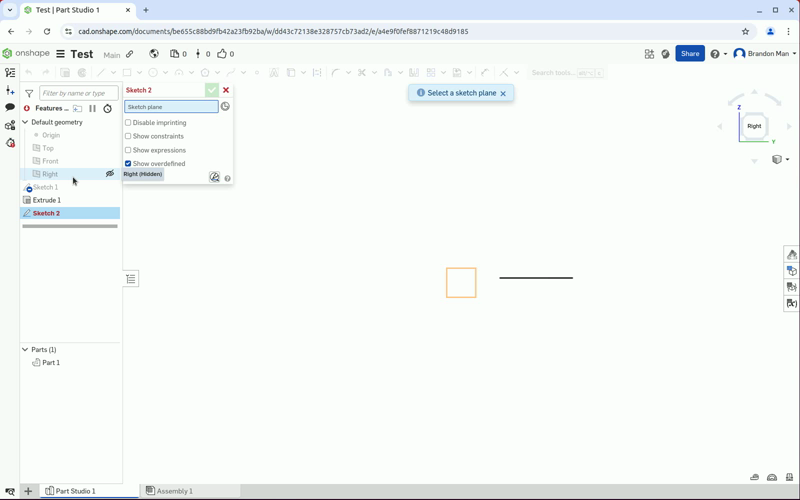
click(73, 176)
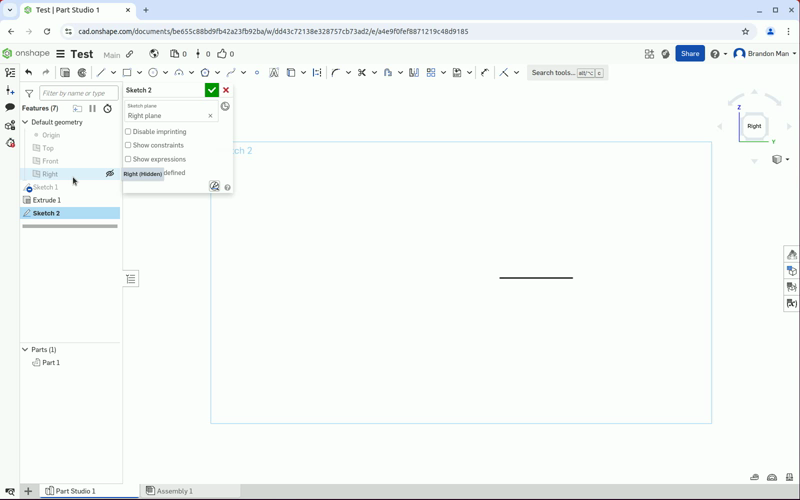
mouse_move(73, 352)
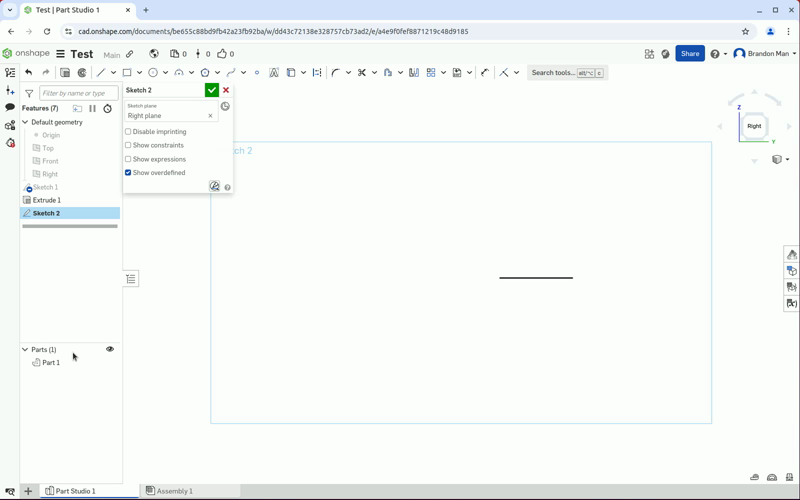
key(y)
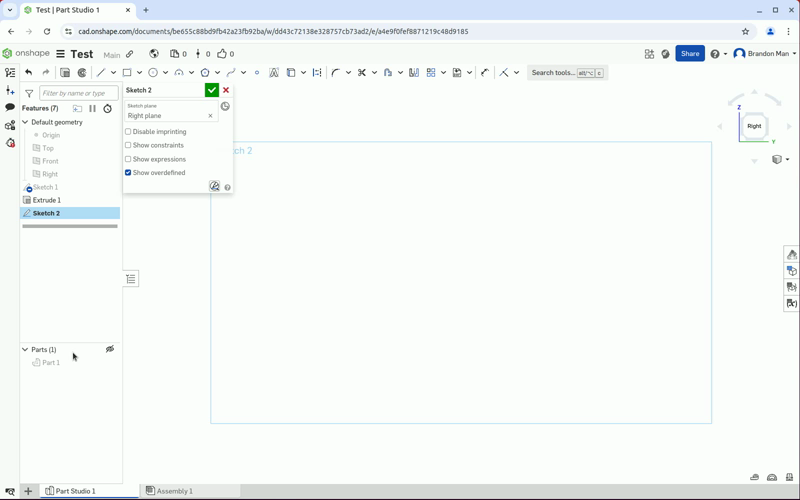
key(l)
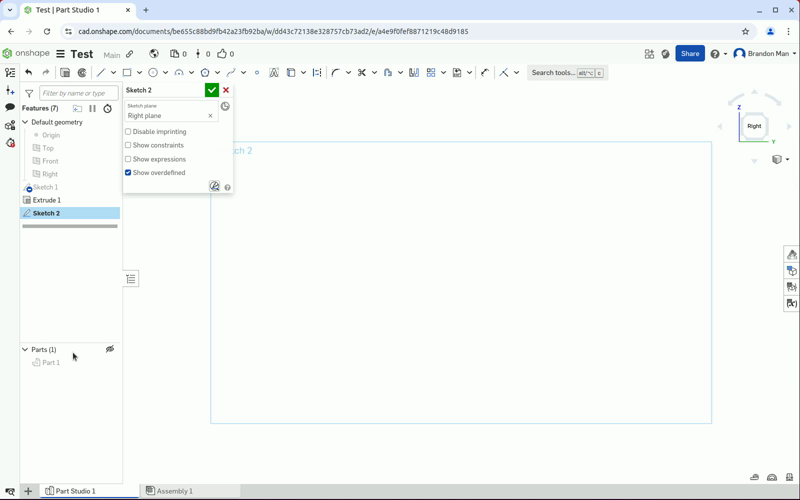
key_down(shift)
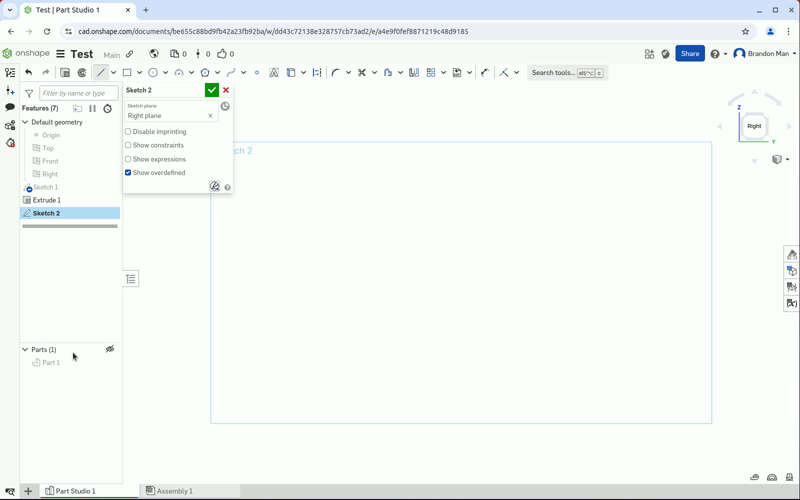
mouse_move(499, 192)
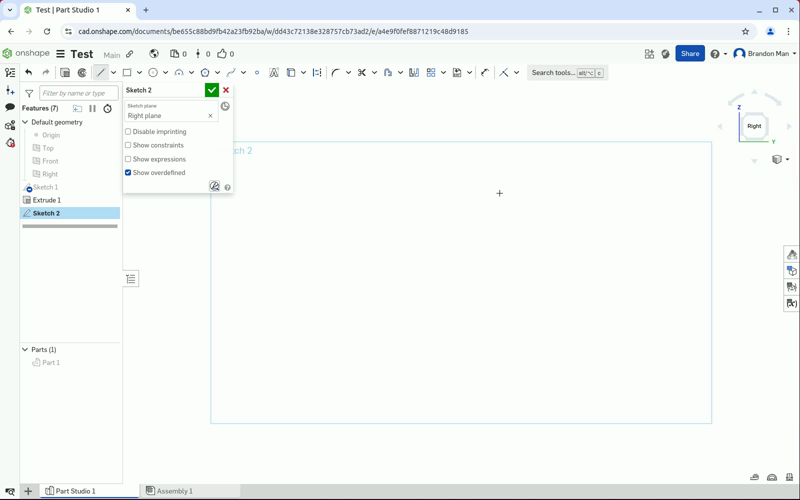
click(499, 192)
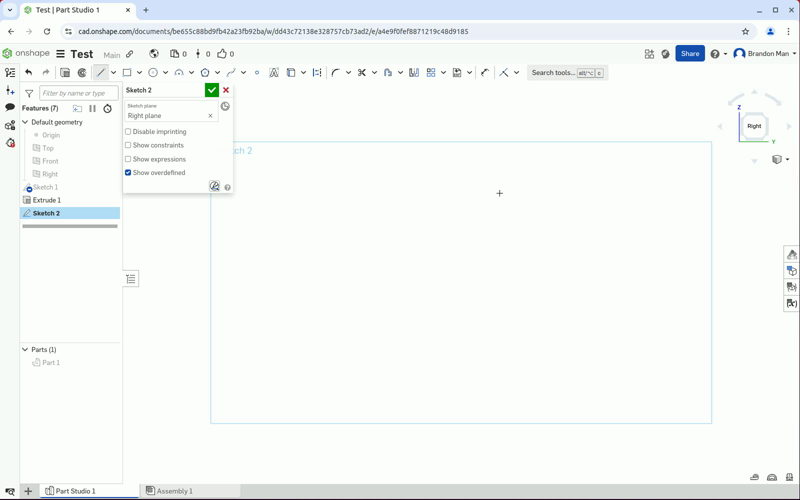
key_up(shift)
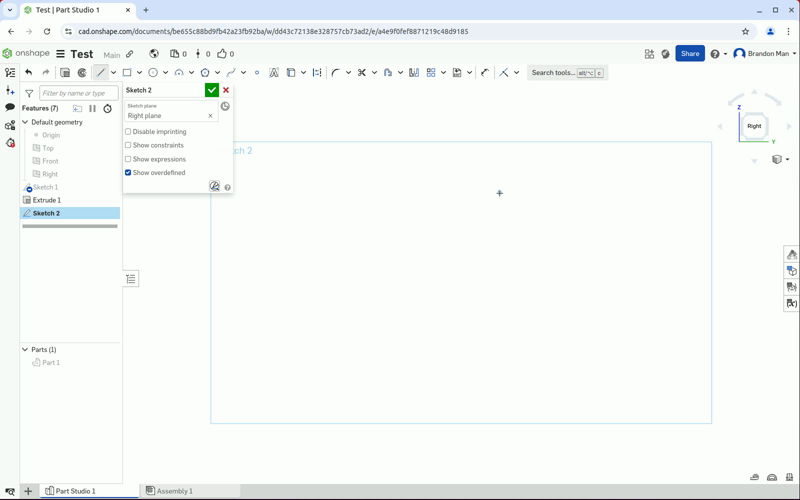
key_down(shift)
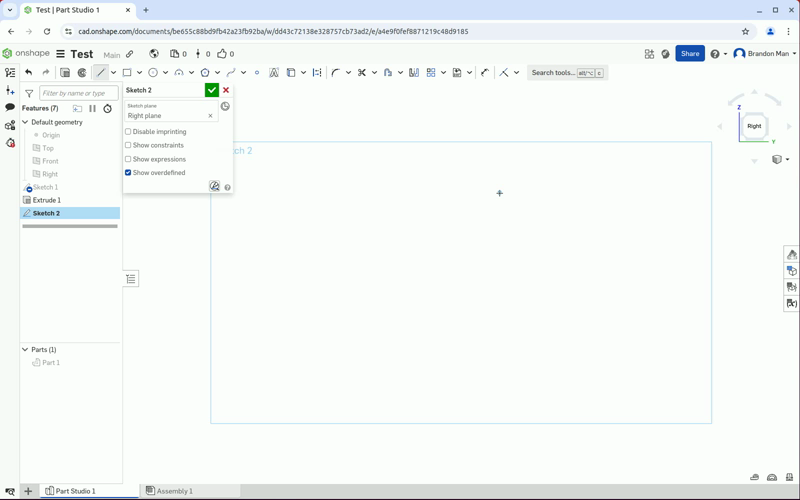
mouse_move(572, 192)
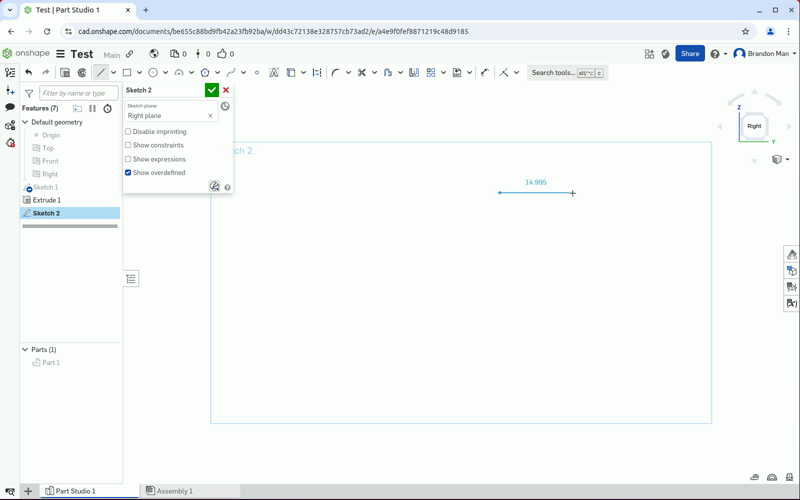
click(572, 192)
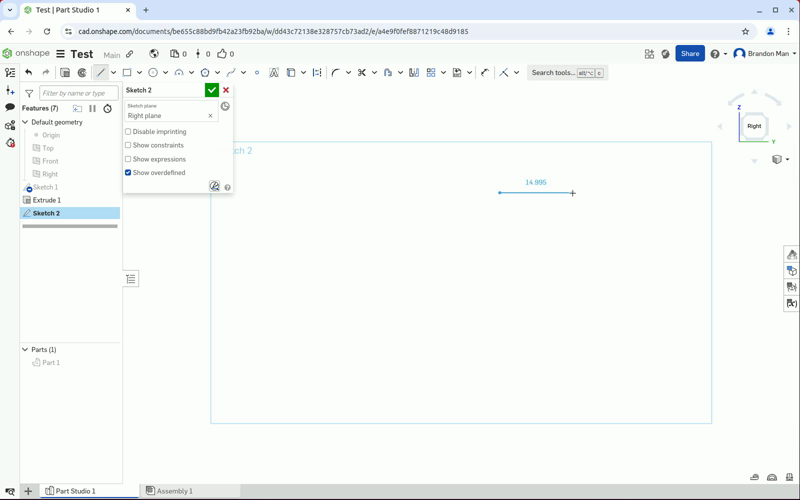
key_up(shift)
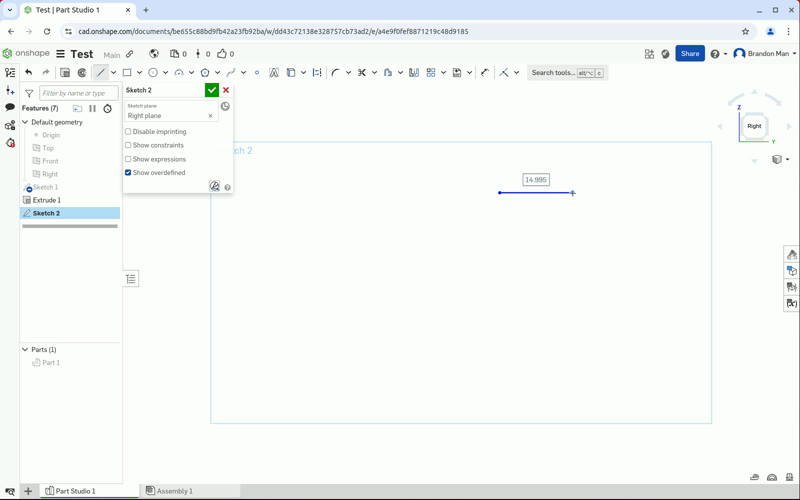
key_down(shift)
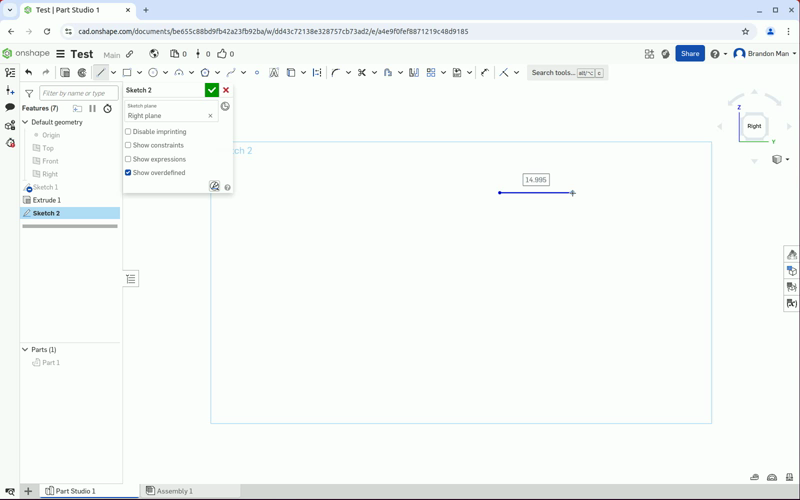
mouse_move(589, 192)
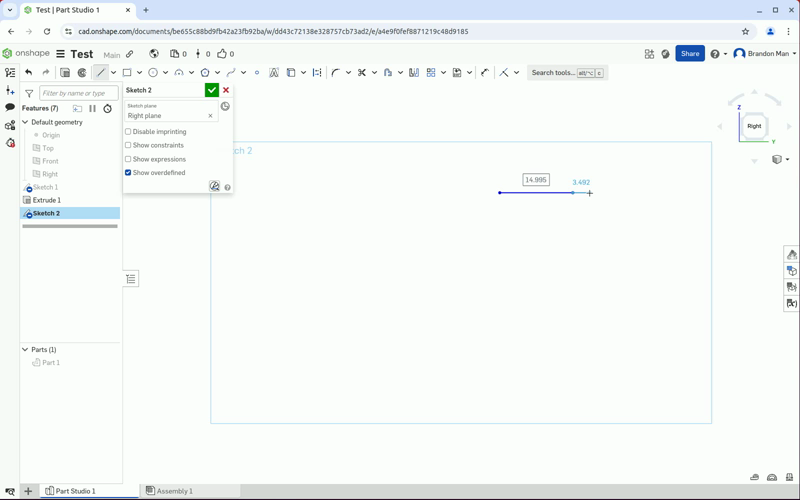
mouse_move(572, 191)
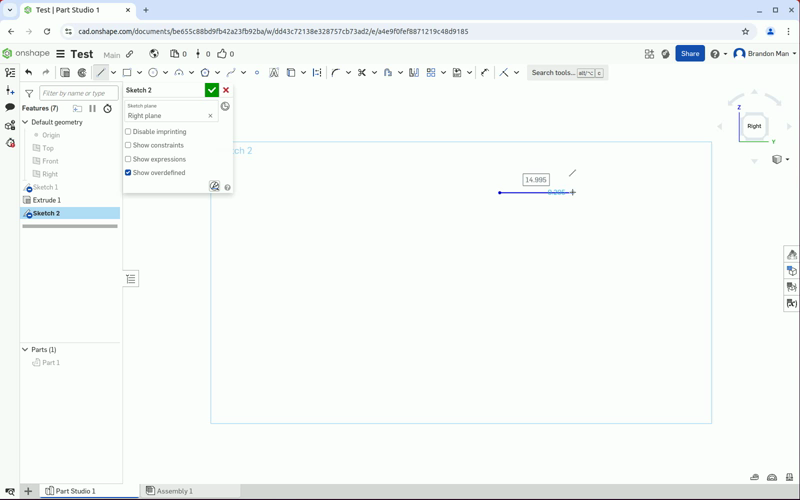
scroll(6)
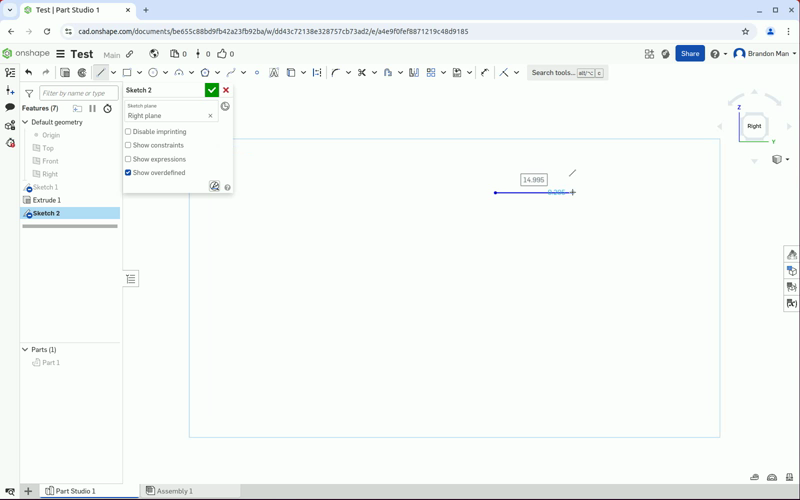
scroll(6)
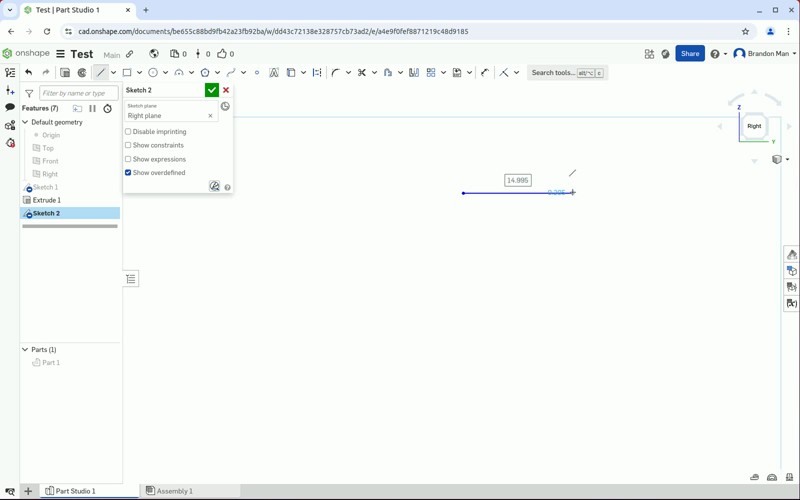
scroll(6)
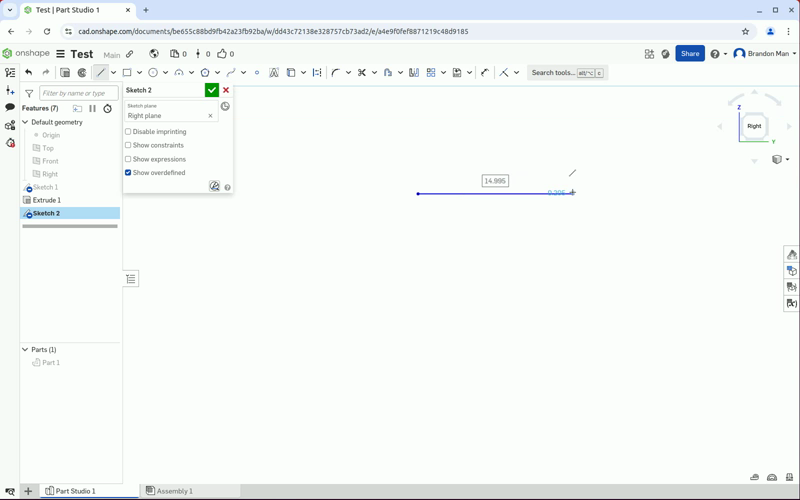
scroll(6)
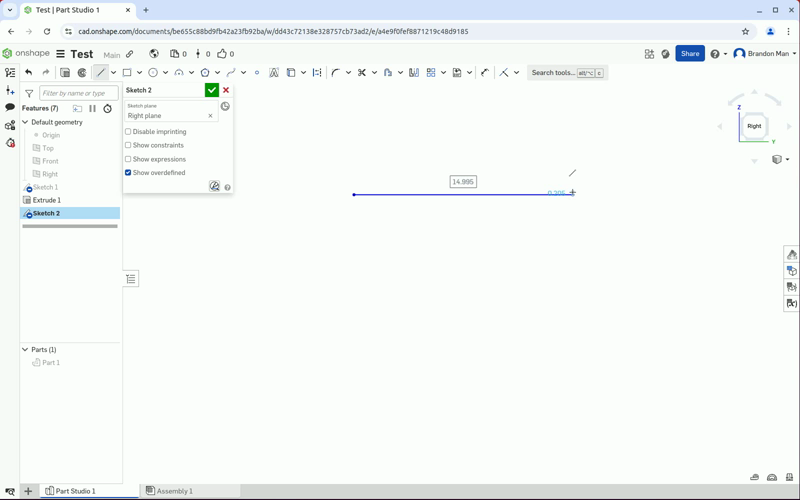
scroll(6)
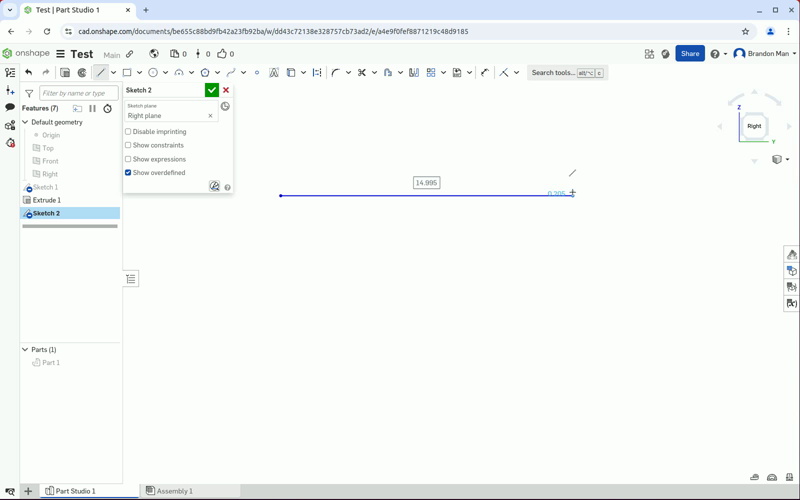
scroll(6)
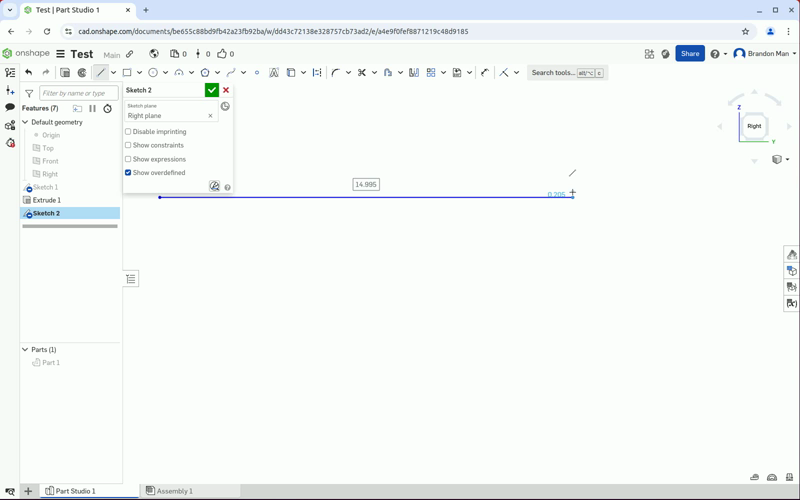
scroll(6)
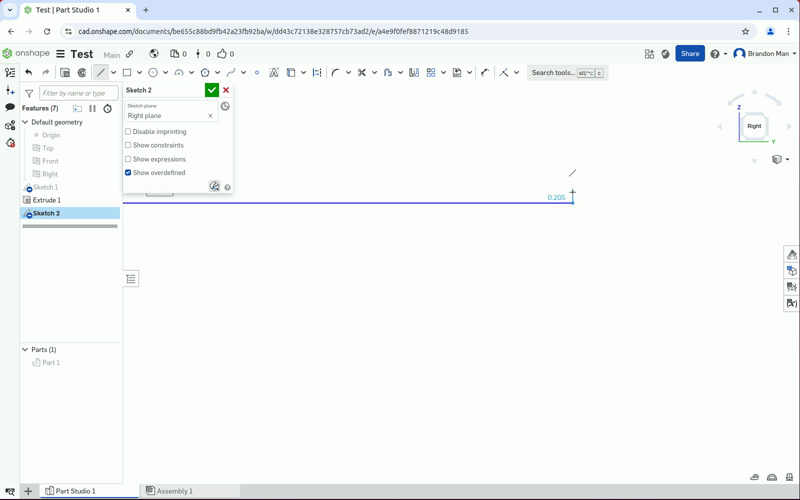
click(572, 191)
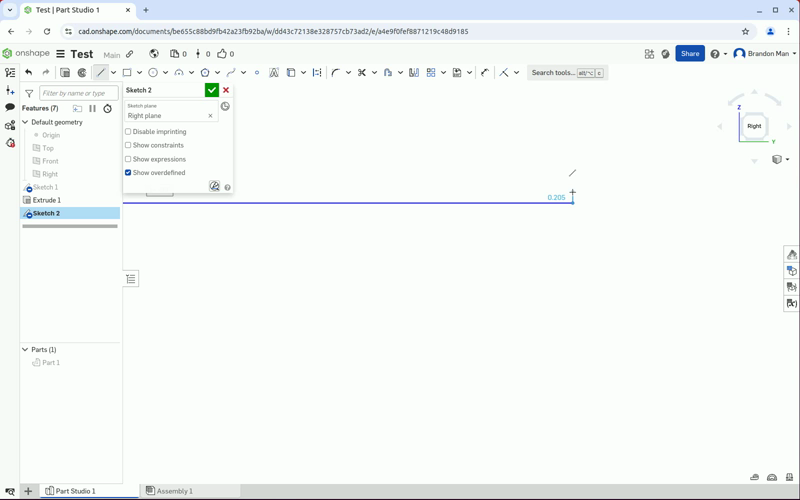
scroll(-6)
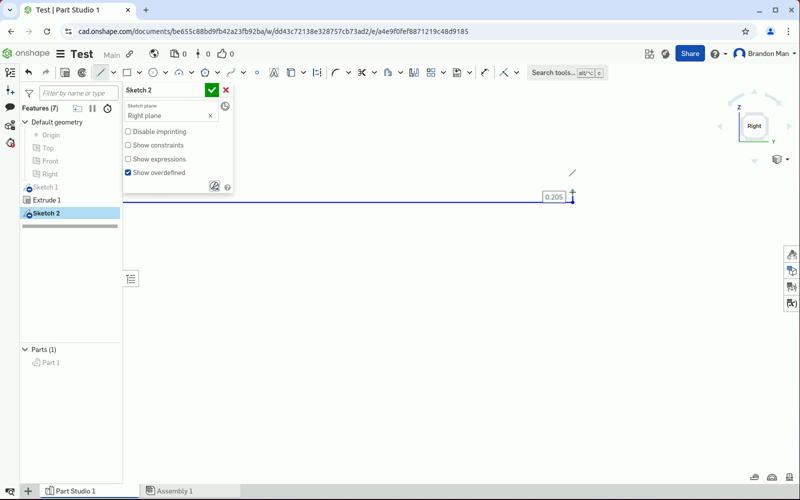
scroll(-6)
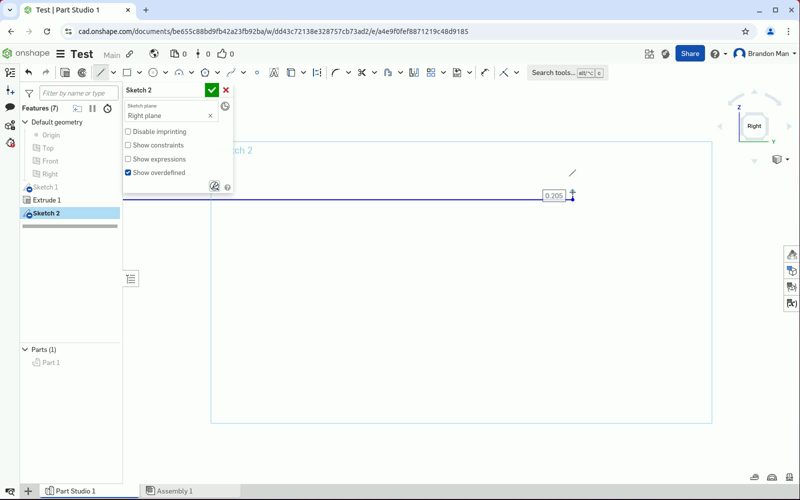
scroll(-6)
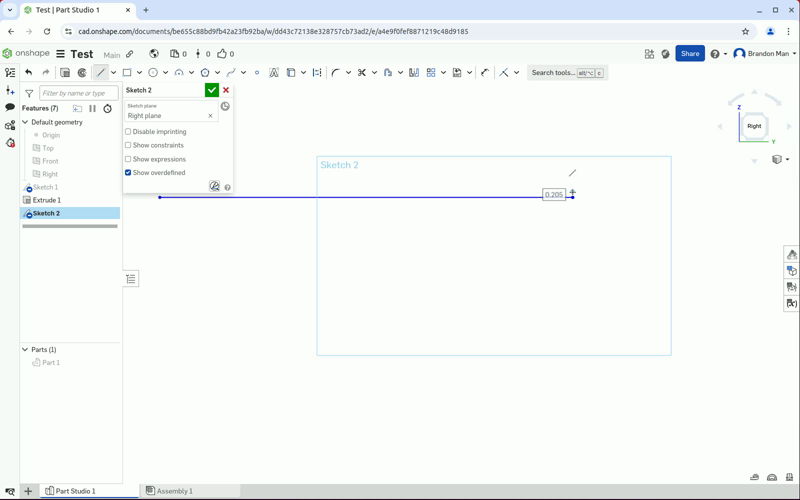
scroll(-6)
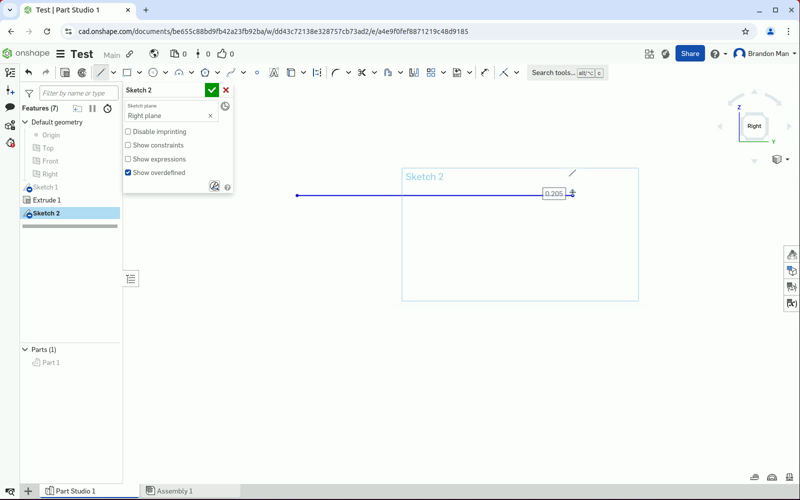
scroll(-6)
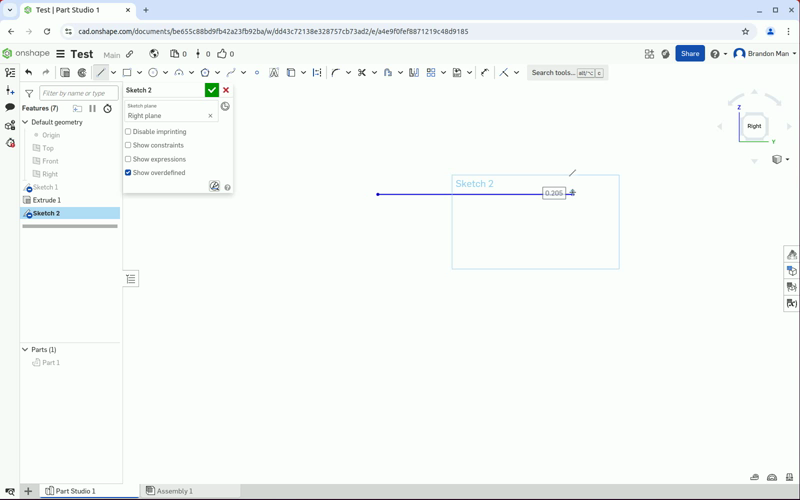
scroll(-6)
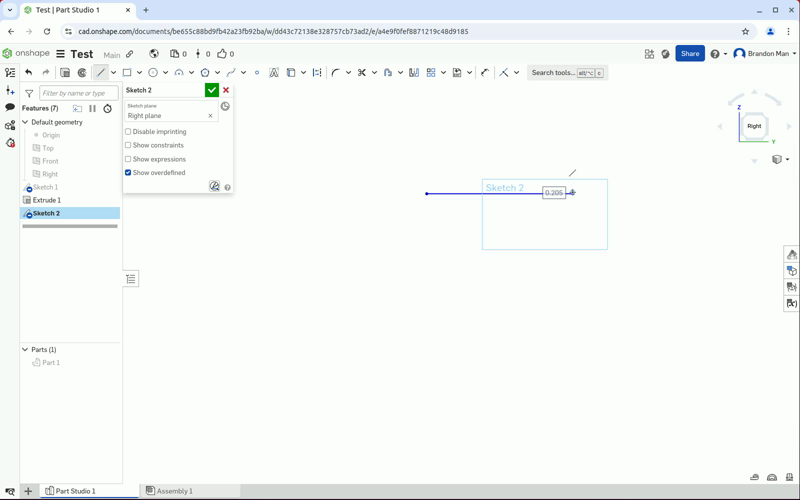
scroll(-6)
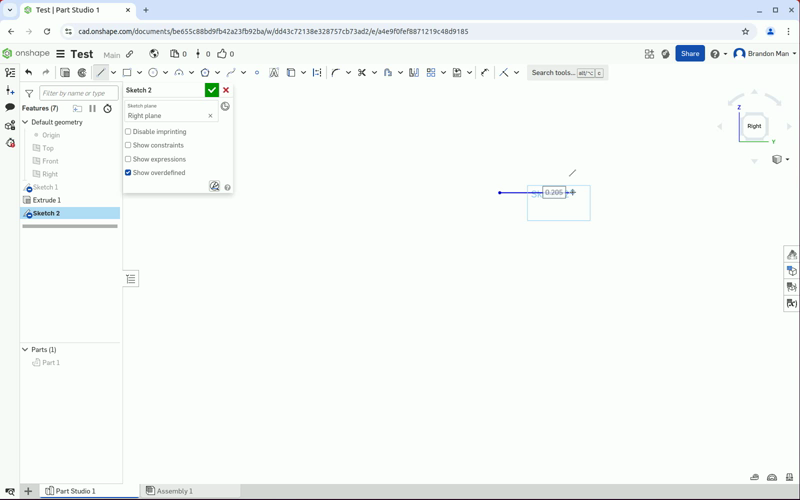
key_up(shift)
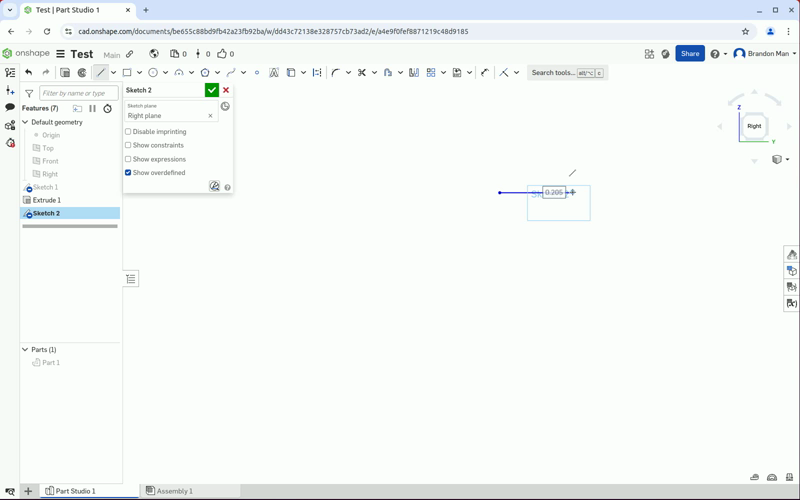
key_down(shift)
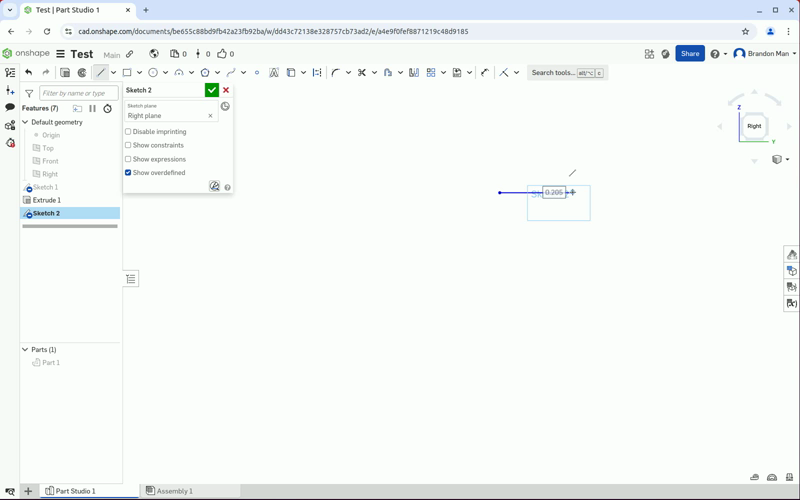
mouse_move(499, 191)
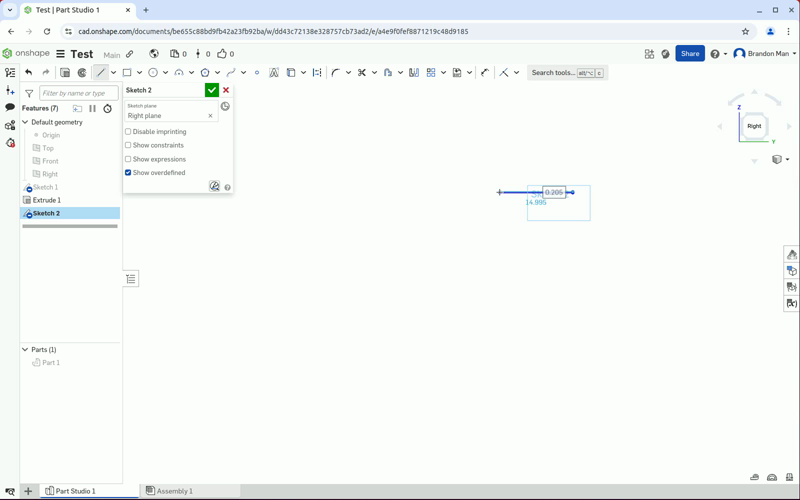
scroll(6)
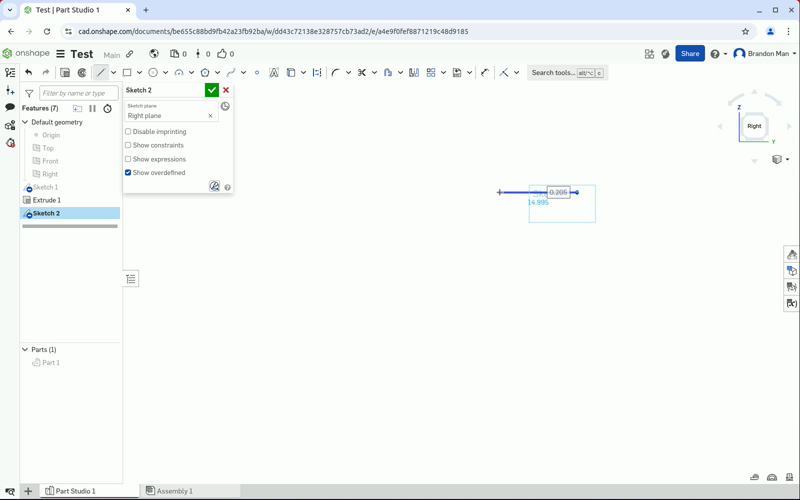
scroll(6)
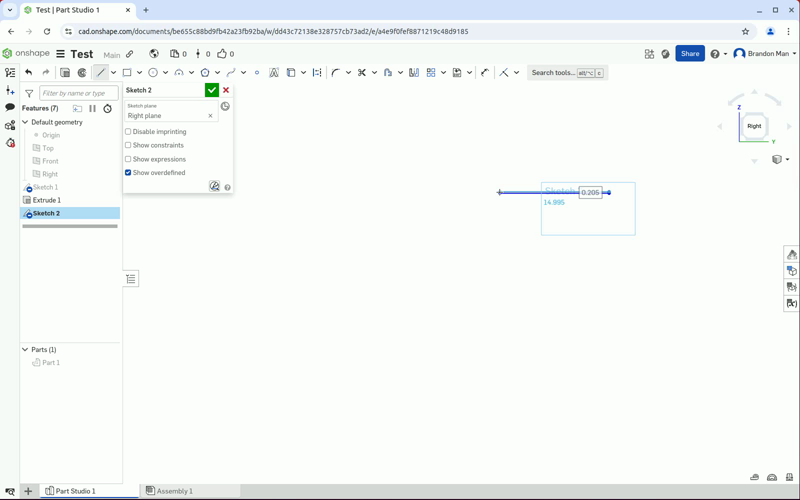
scroll(6)
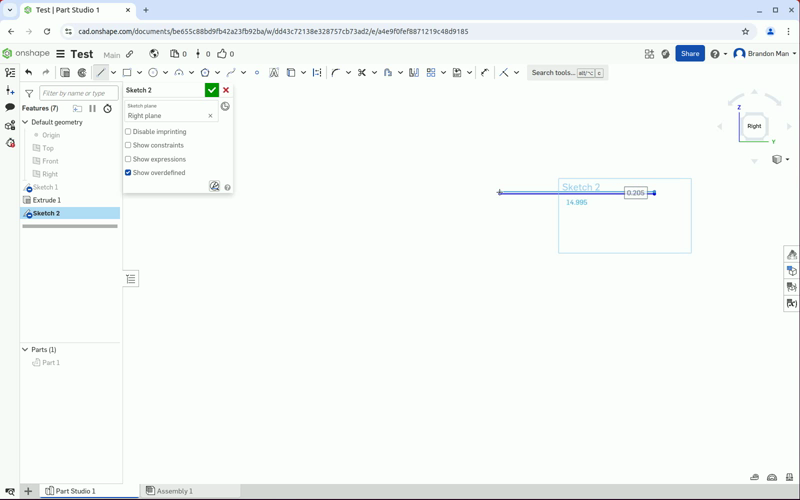
scroll(6)
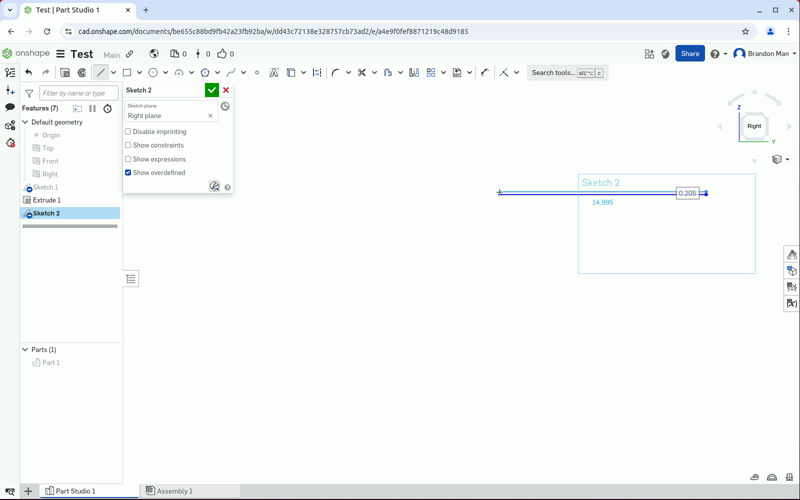
scroll(6)
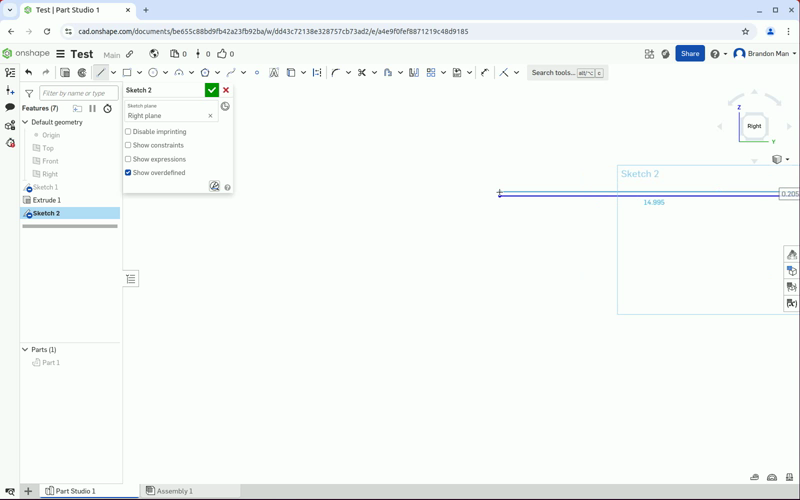
scroll(6)
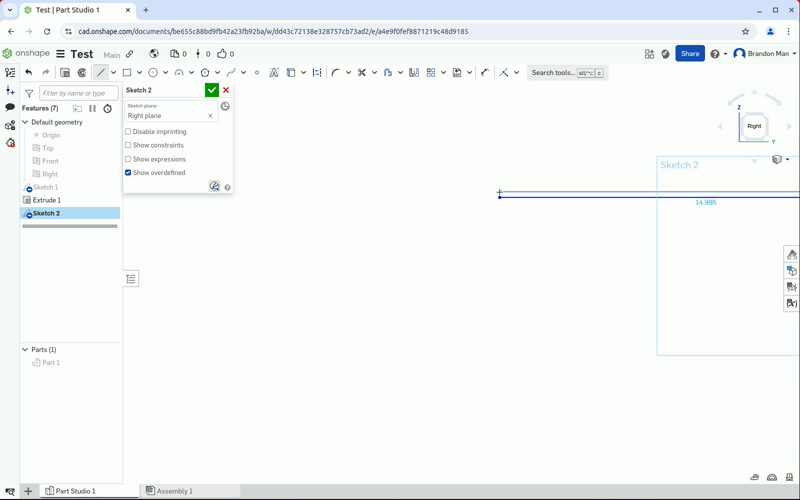
scroll(6)
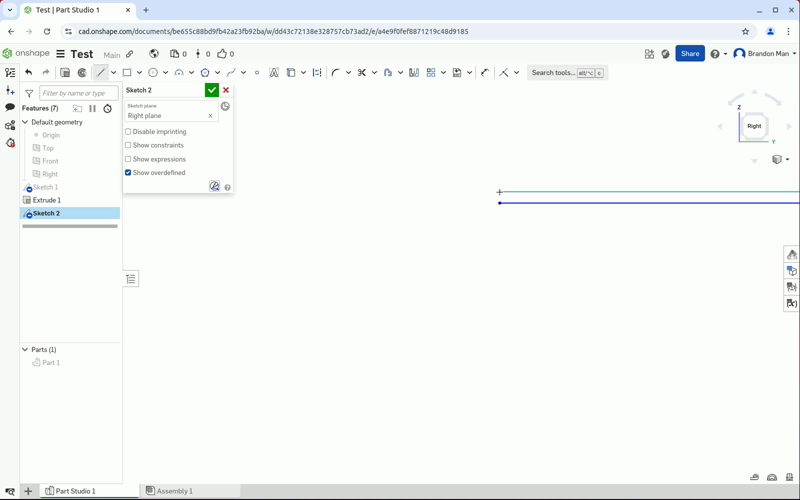
click(499, 191)
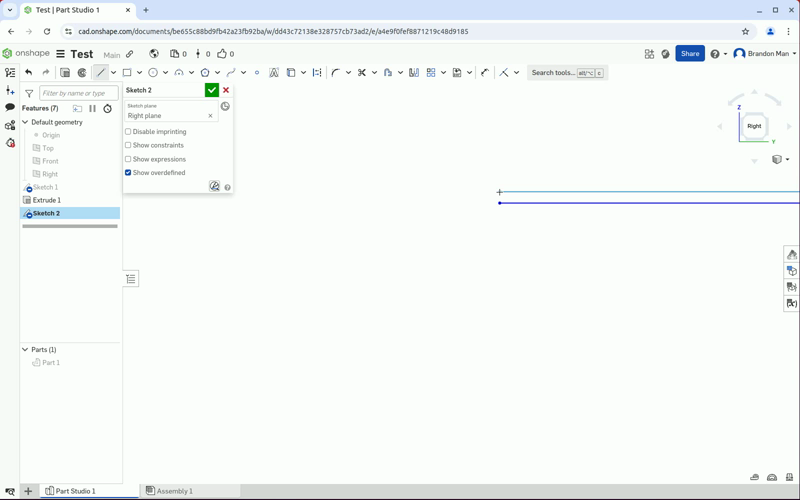
scroll(-6)
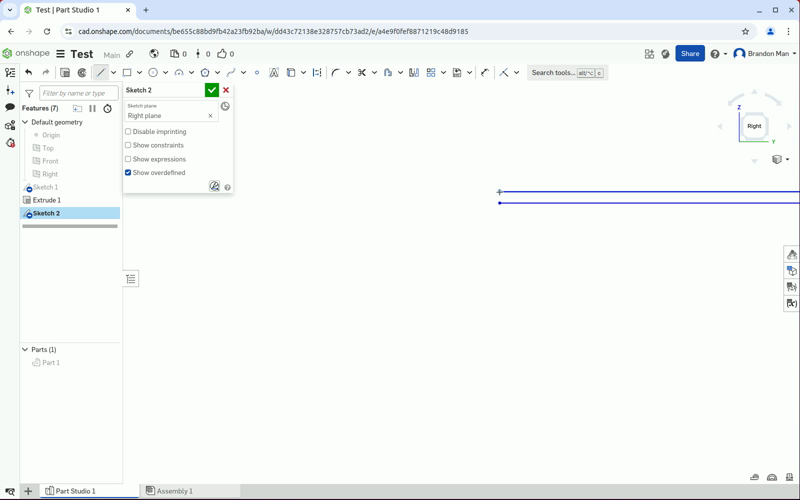
scroll(-6)
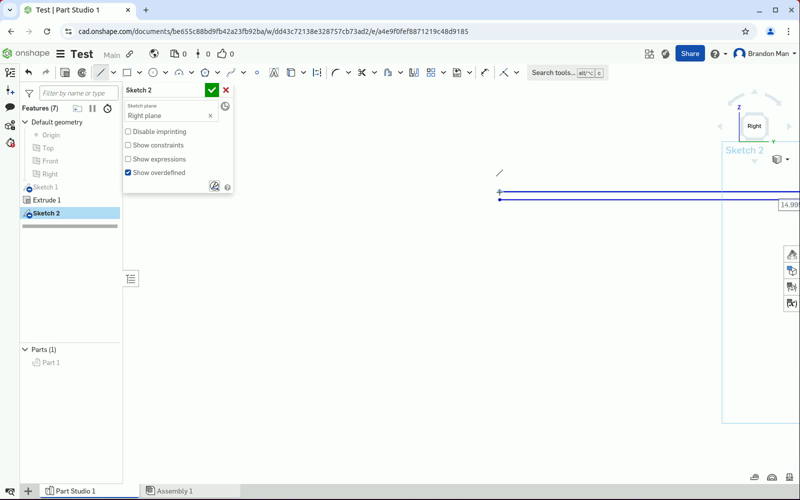
scroll(-6)
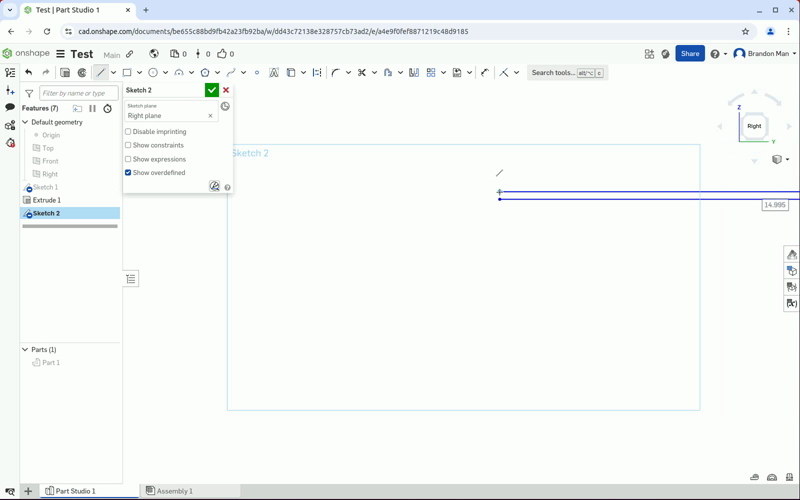
scroll(-6)
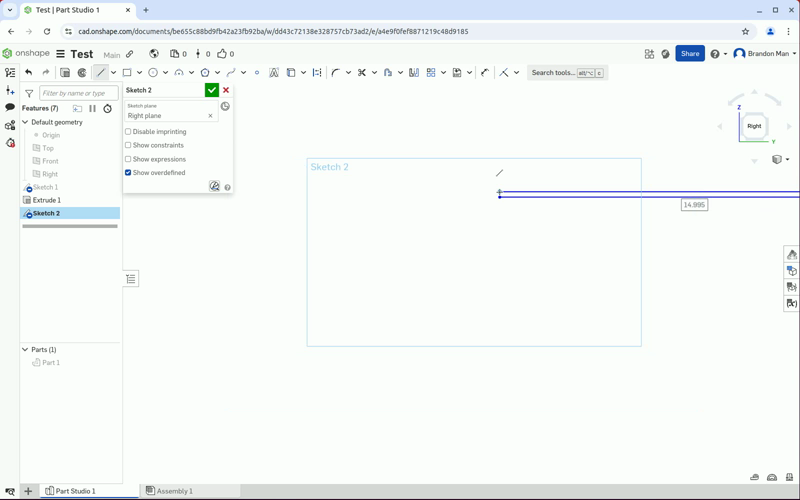
scroll(-6)
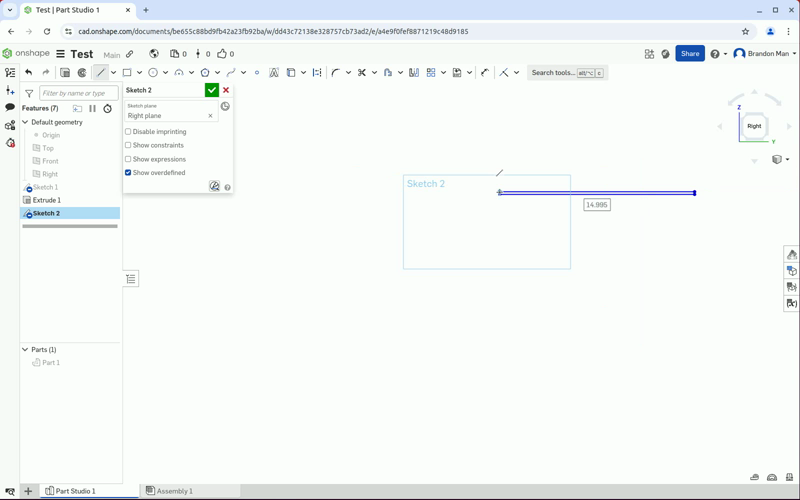
scroll(-6)
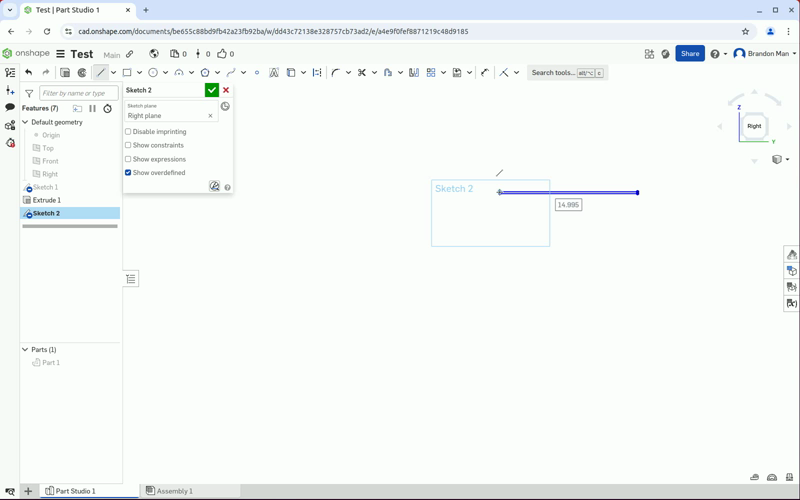
scroll(-6)
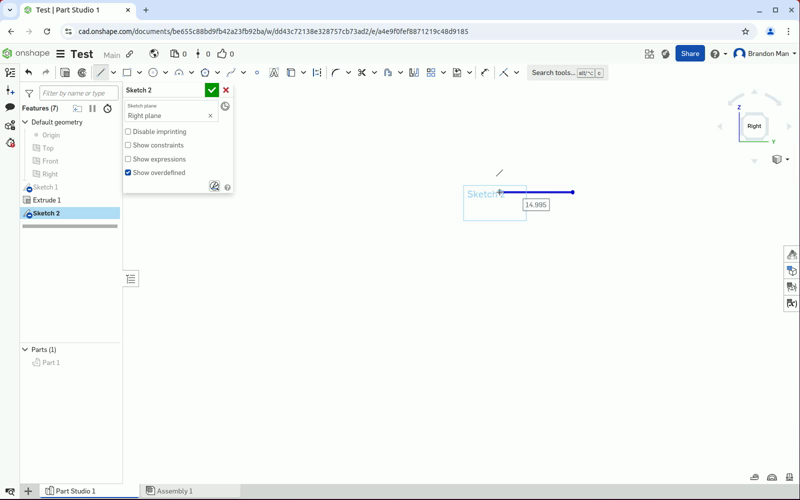
key_up(shift)
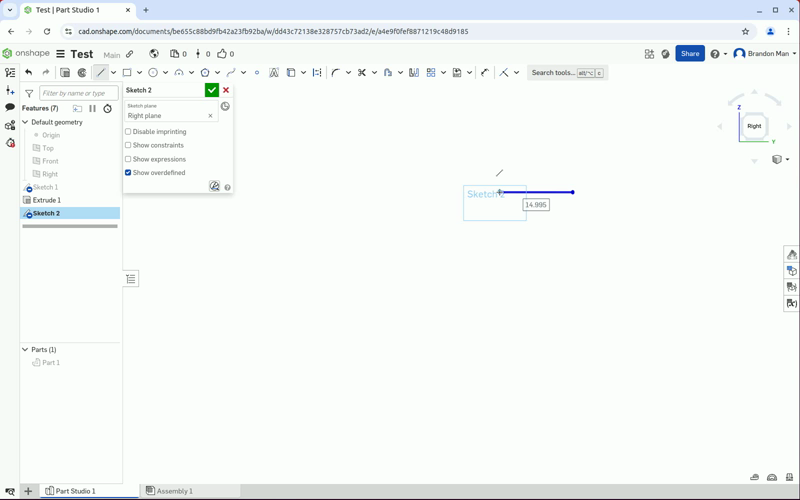
mouse_move(529, 191)
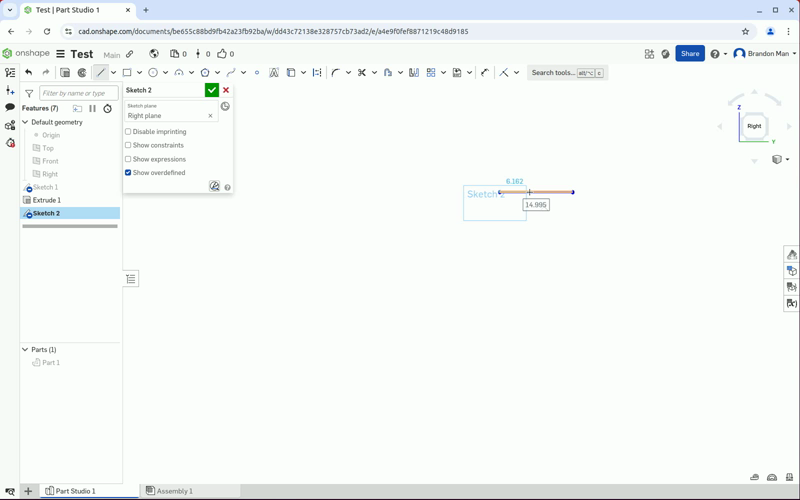
key_down(shift)
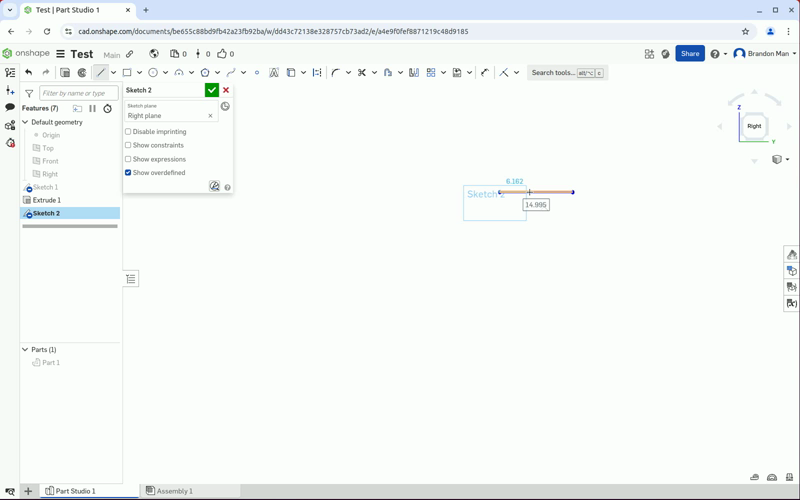
mouse_move(499, 192)
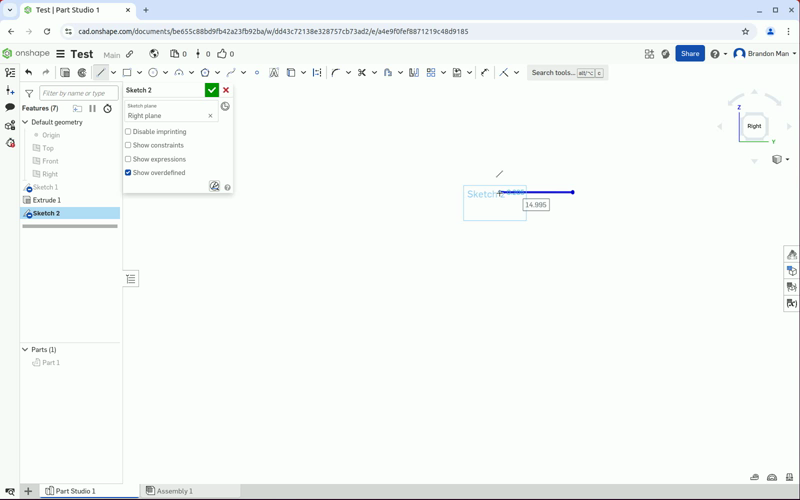
scroll(6)
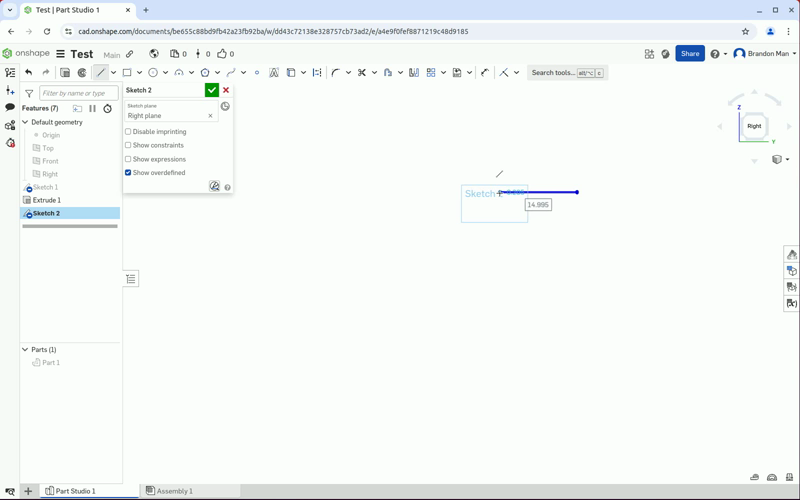
scroll(6)
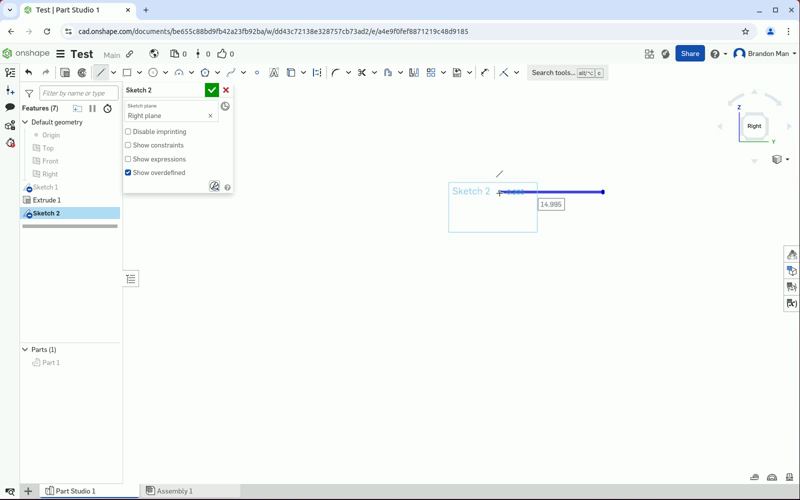
scroll(6)
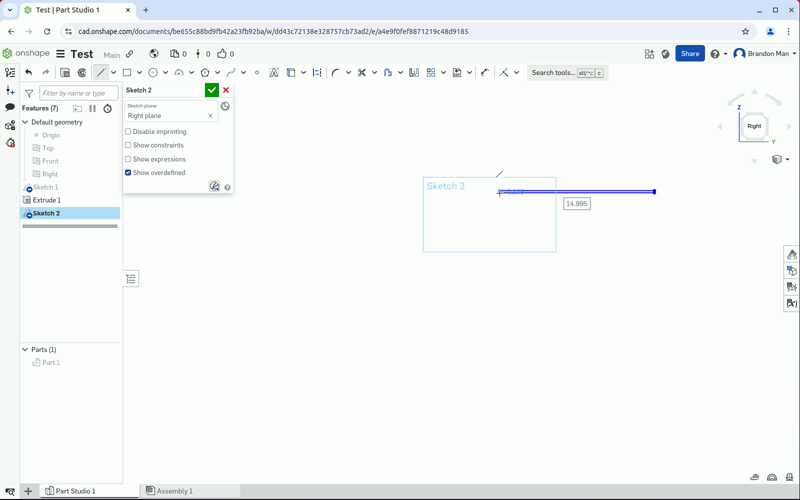
scroll(6)
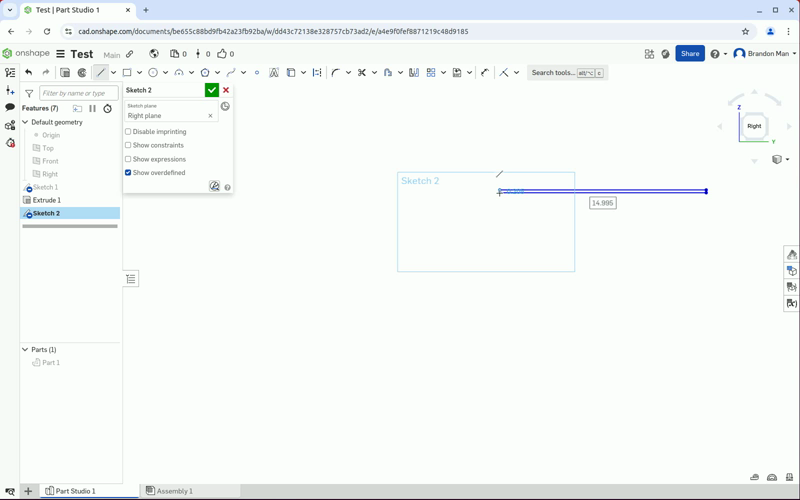
scroll(6)
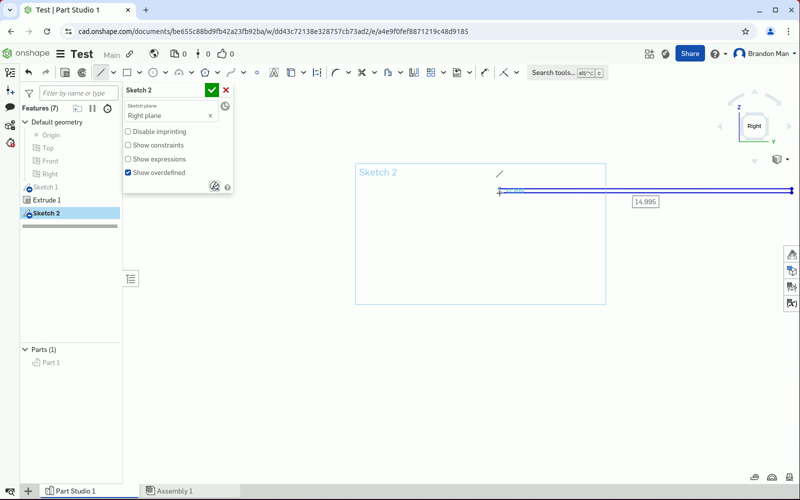
scroll(6)
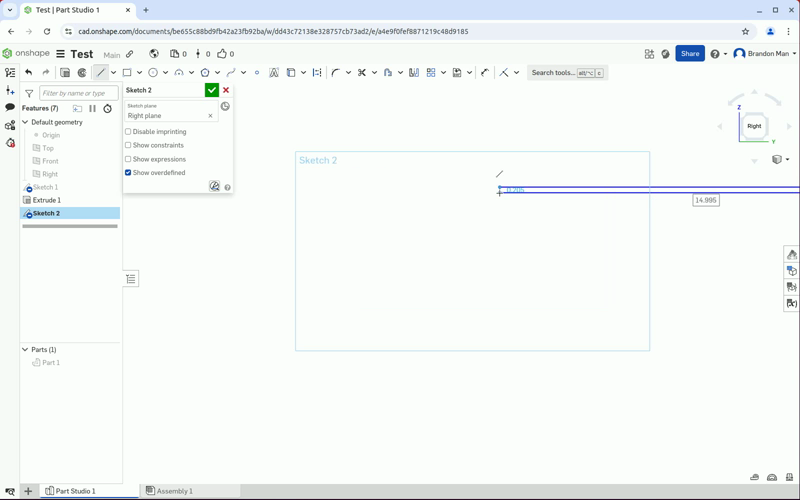
scroll(6)
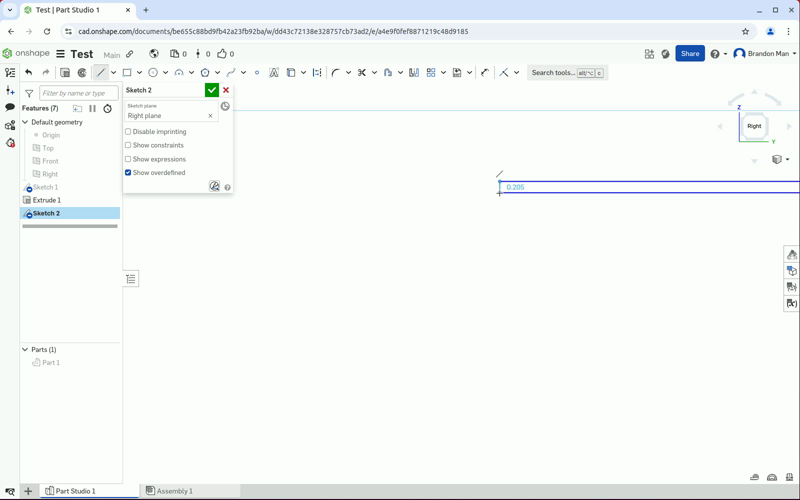
key_up(shift)
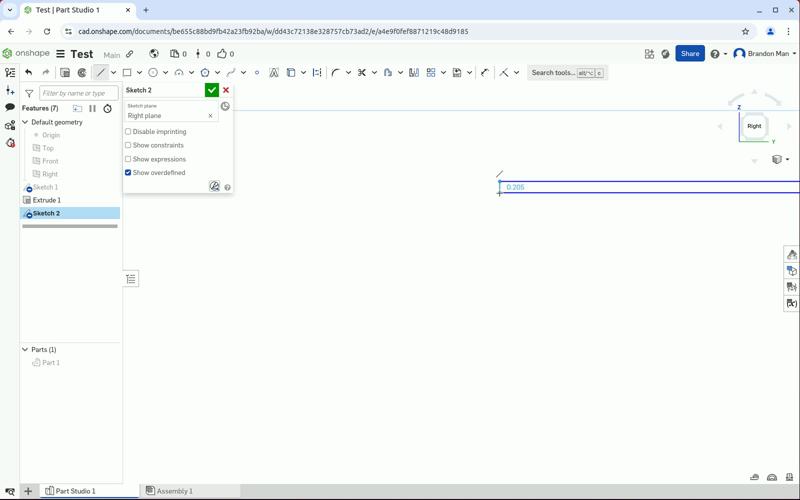
click(499, 192)
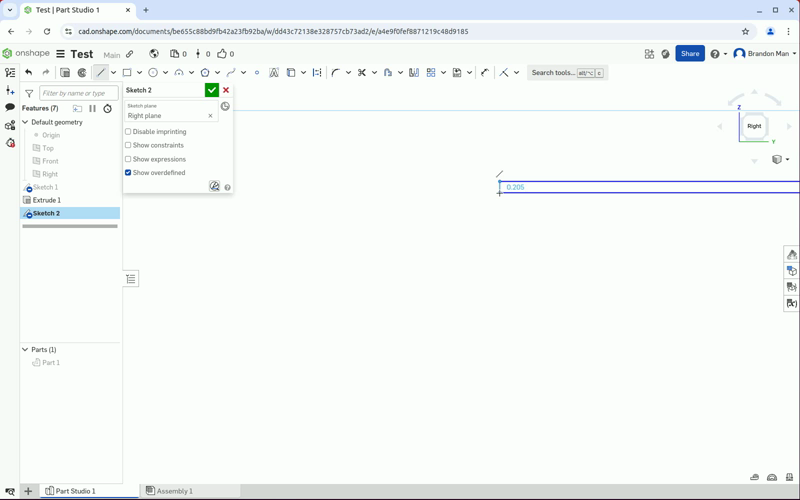
scroll(-6)
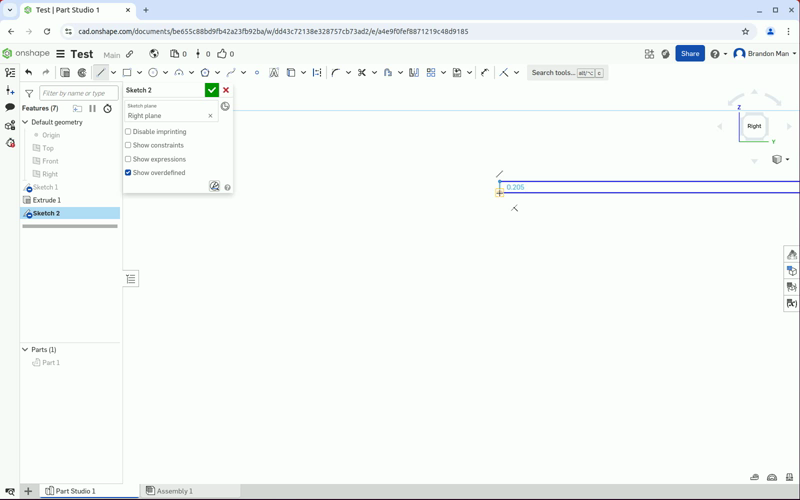
scroll(-6)
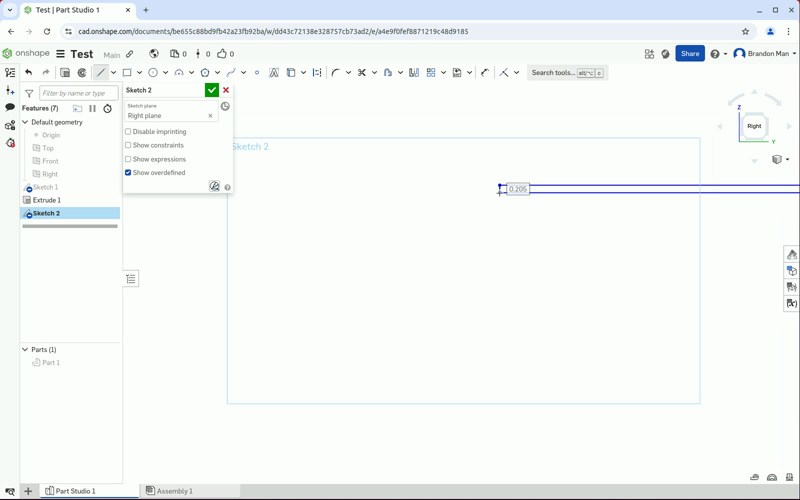
scroll(-6)
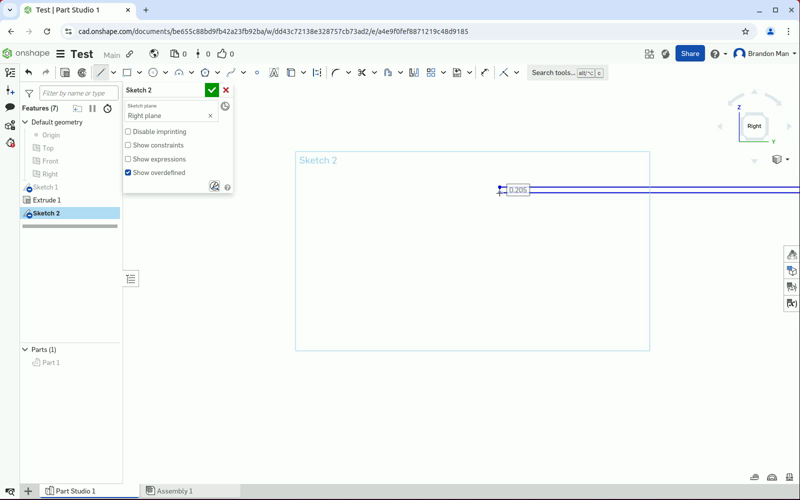
scroll(-6)
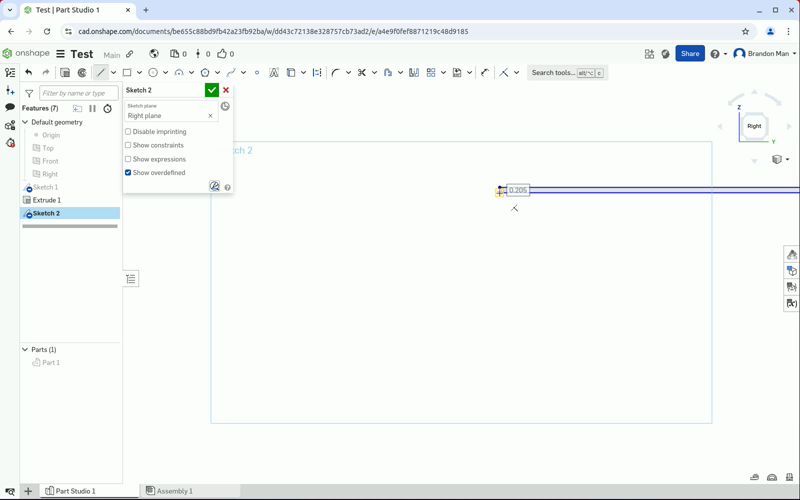
scroll(-6)
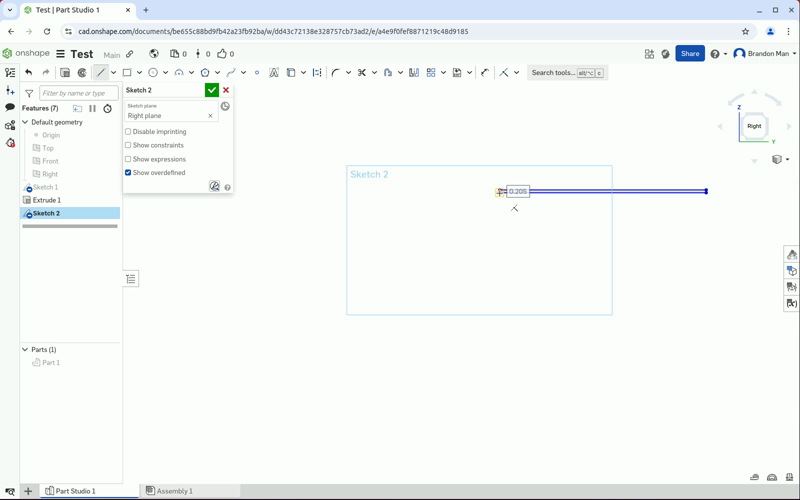
scroll(-6)
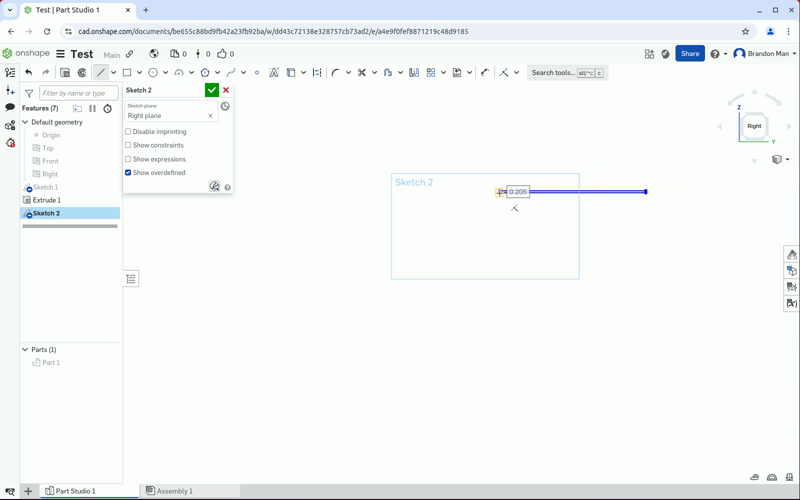
scroll(-6)
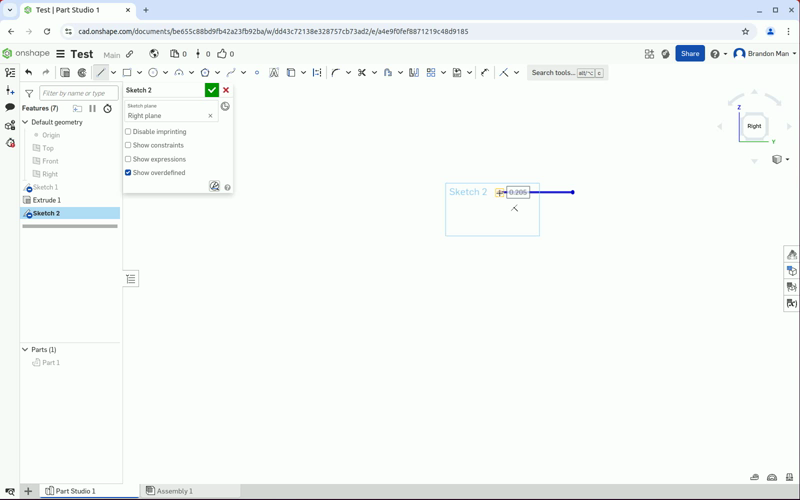
key(esc)
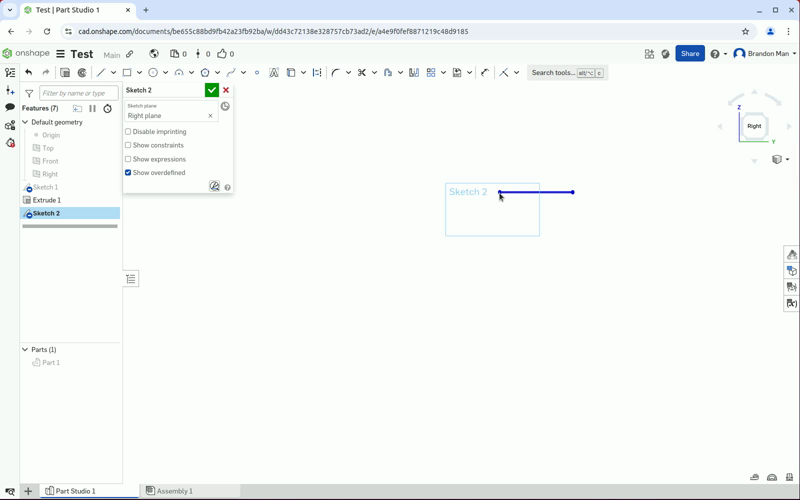
mouse_move(514, 192)
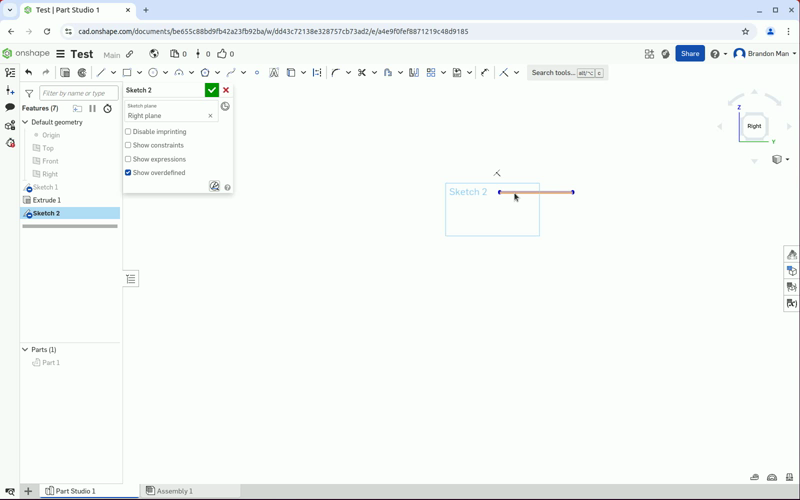
scroll(6)
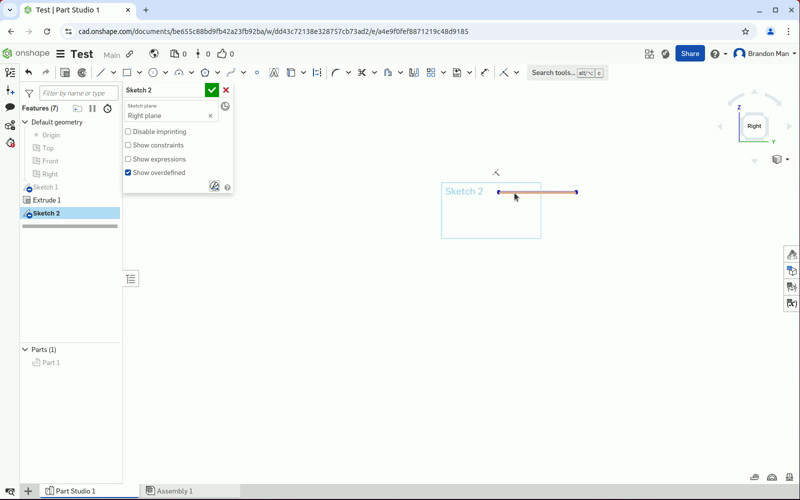
scroll(6)
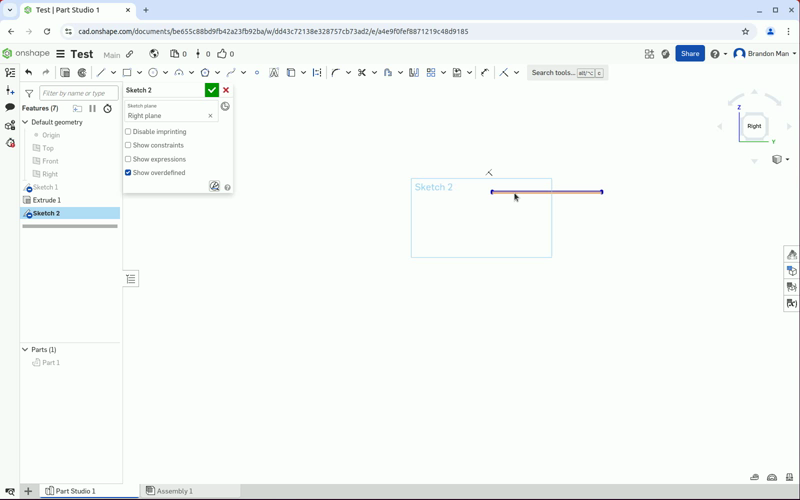
scroll(6)
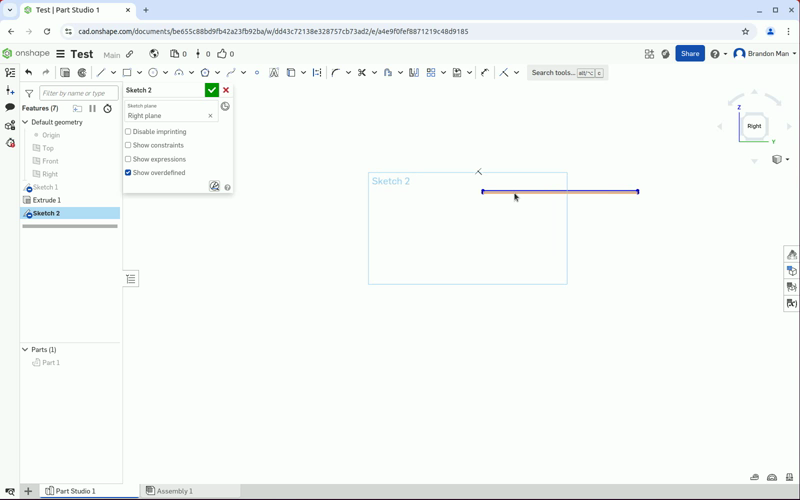
scroll(6)
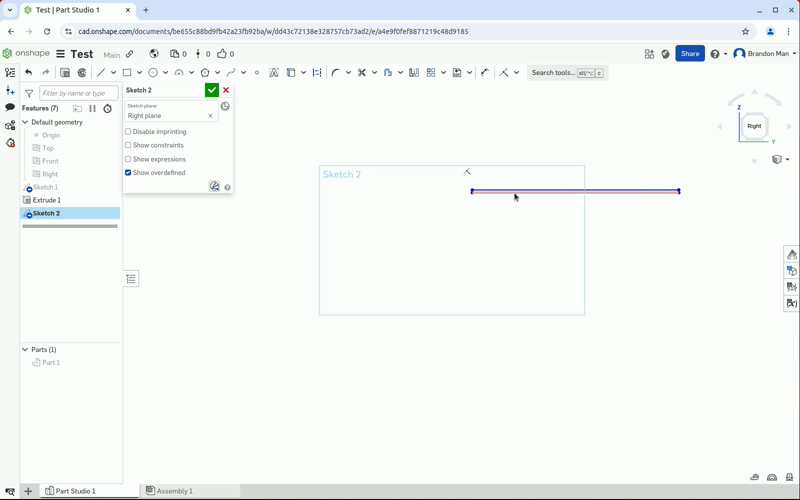
scroll(6)
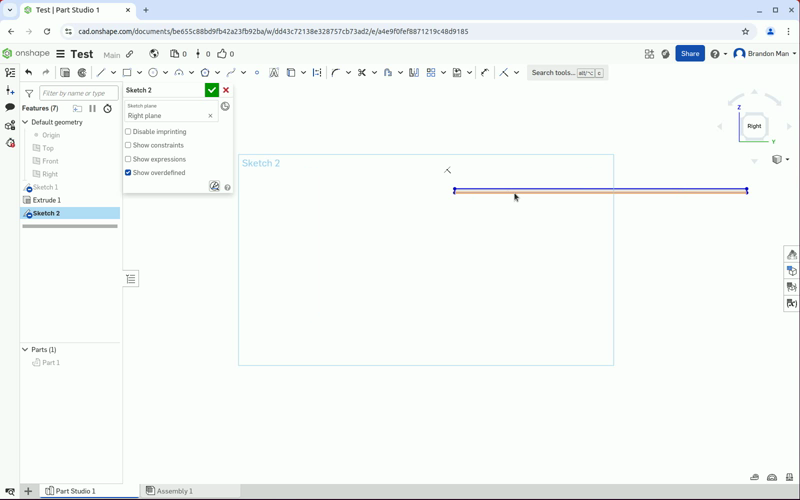
scroll(6)
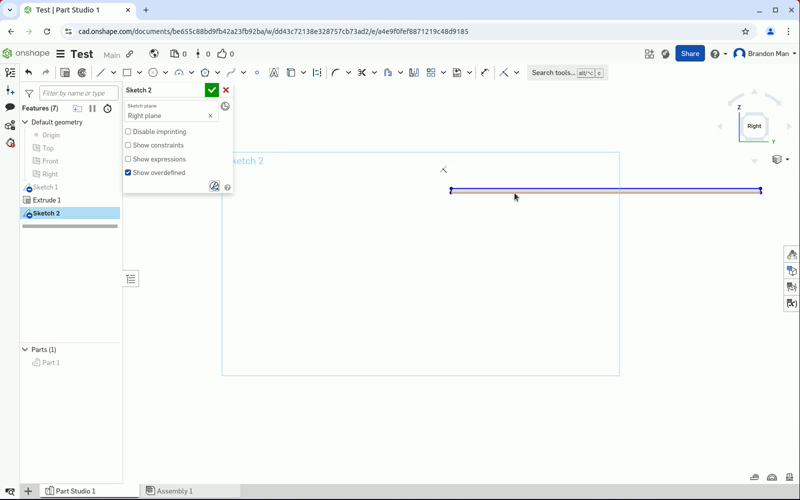
scroll(6)
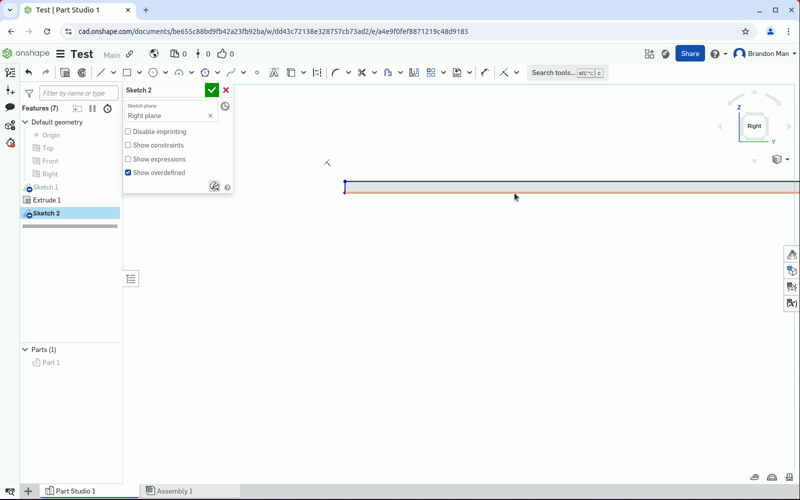
click(514, 192)
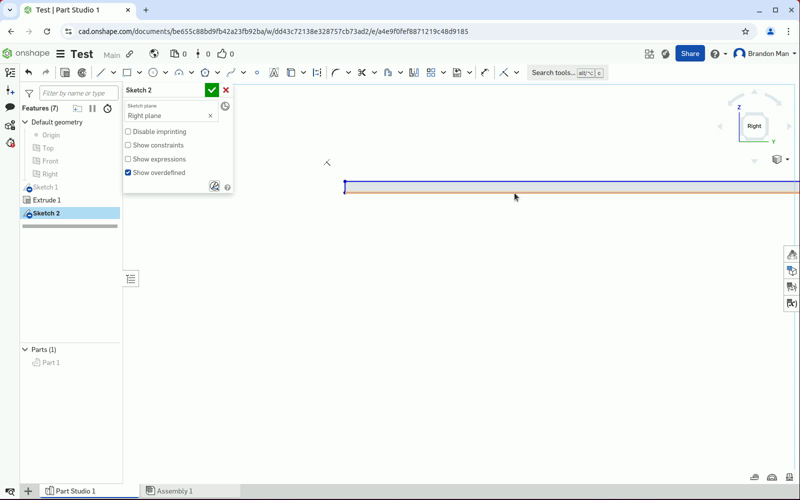
scroll(-6)
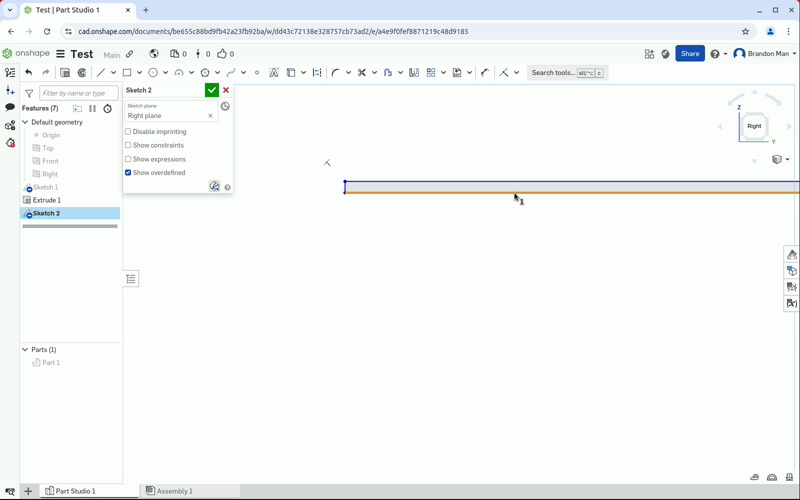
scroll(-6)
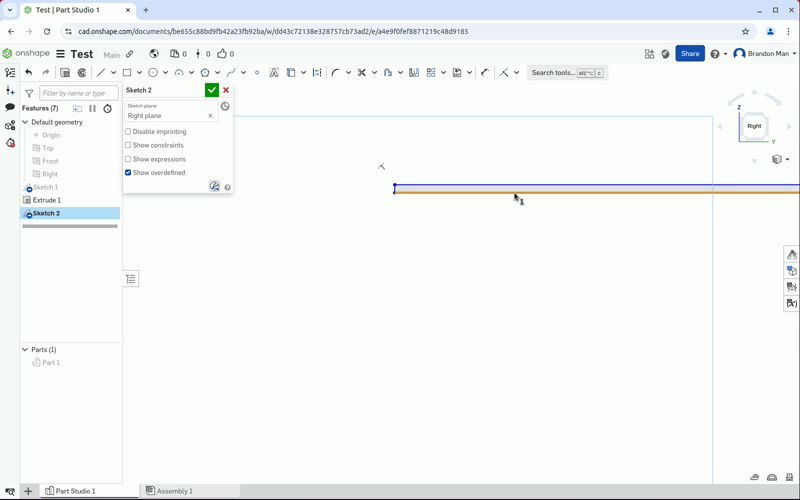
scroll(-6)
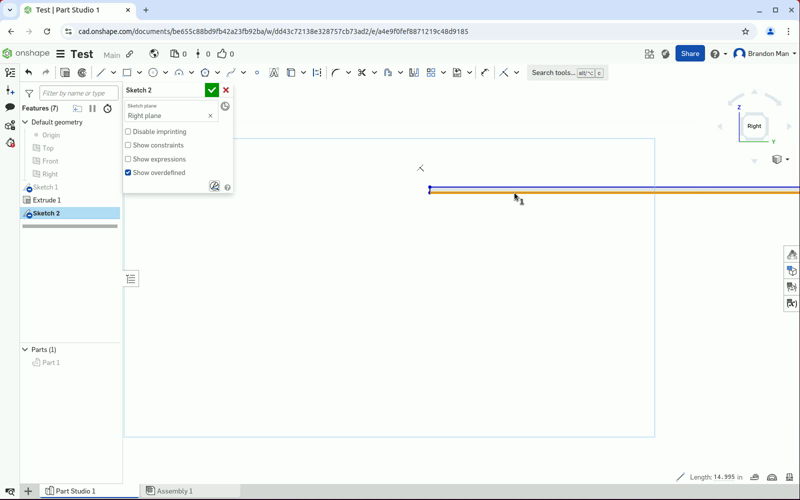
scroll(-6)
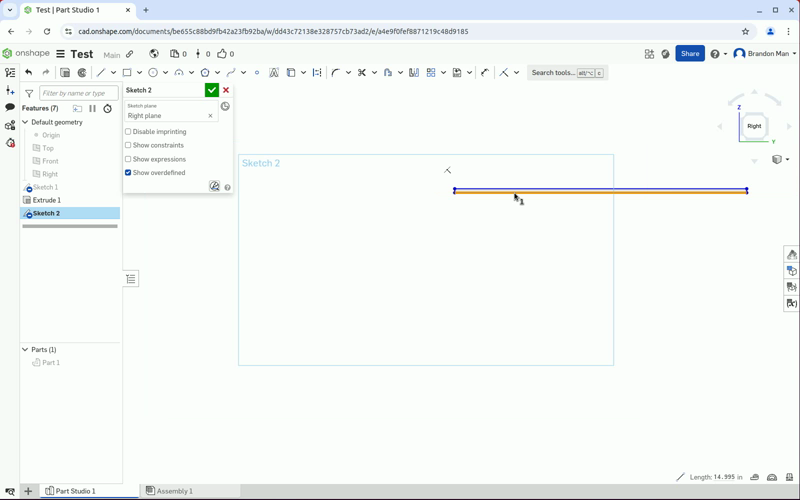
scroll(-6)
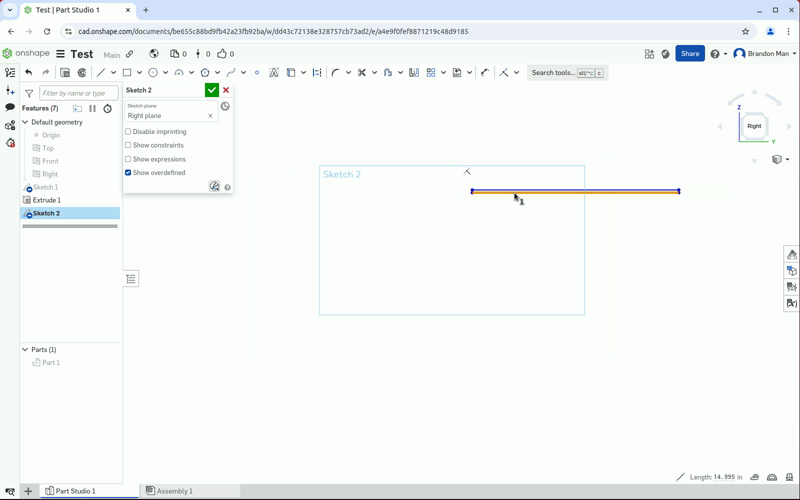
scroll(-6)
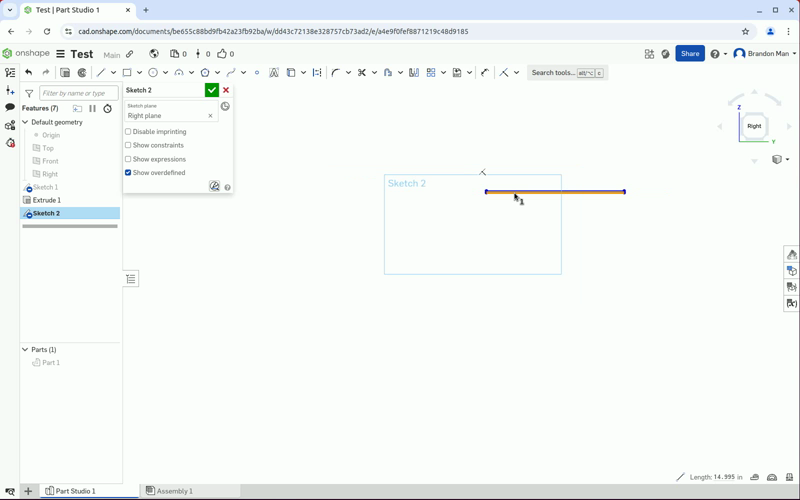
scroll(-6)
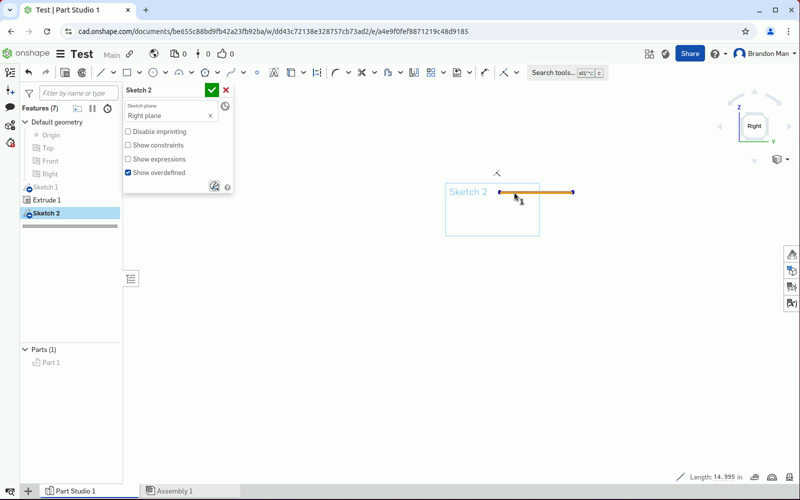
mouse_move(73, 352)
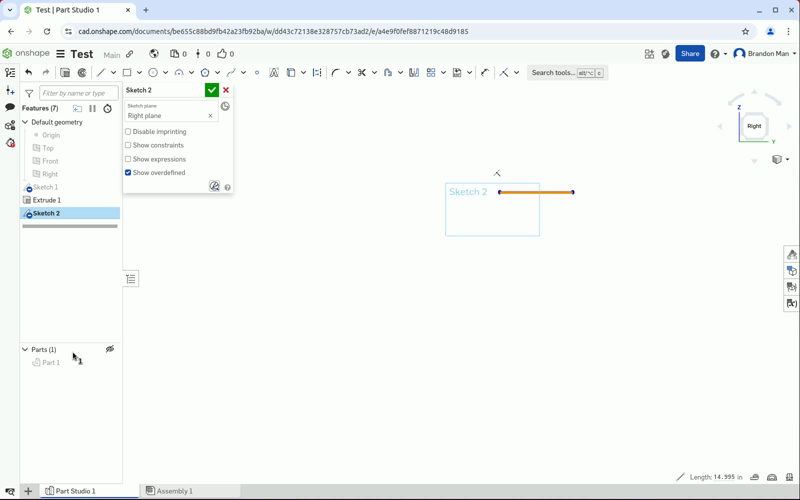
key(shift+y)
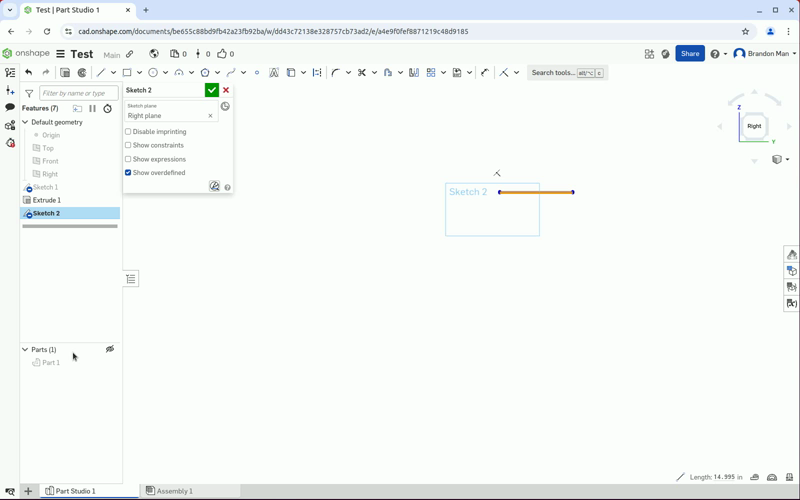
key(shift+e)
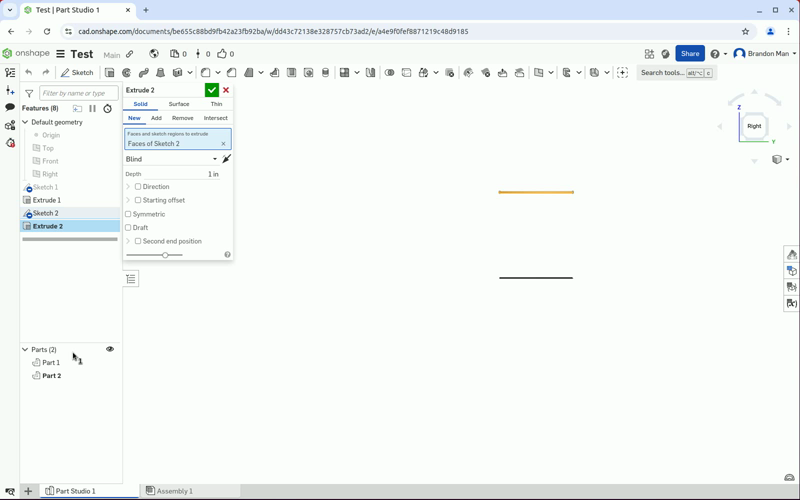
mouse_move(143, 106)
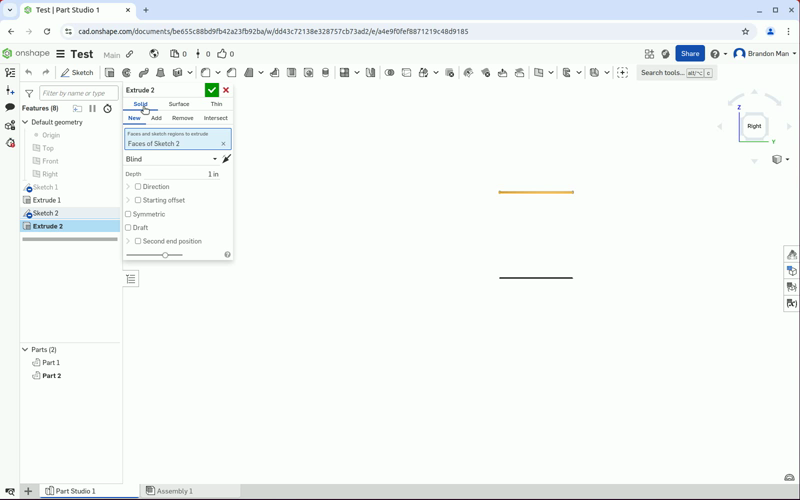
click(143, 106)
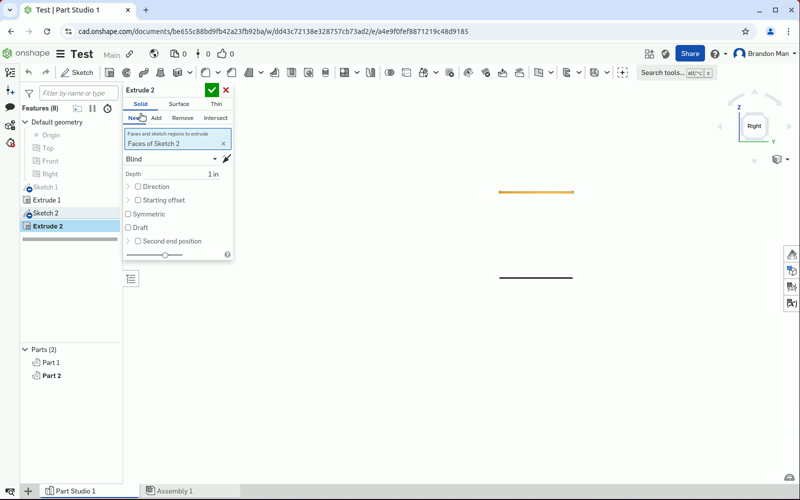
mouse_move(137, 120)
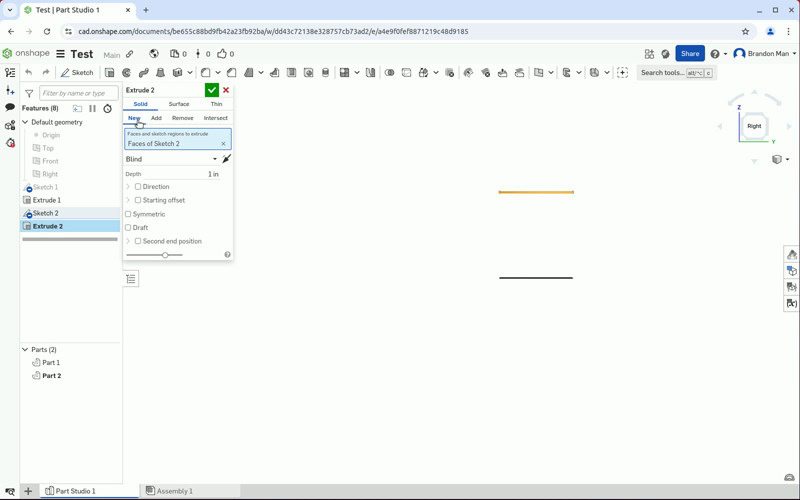
click(137, 120)
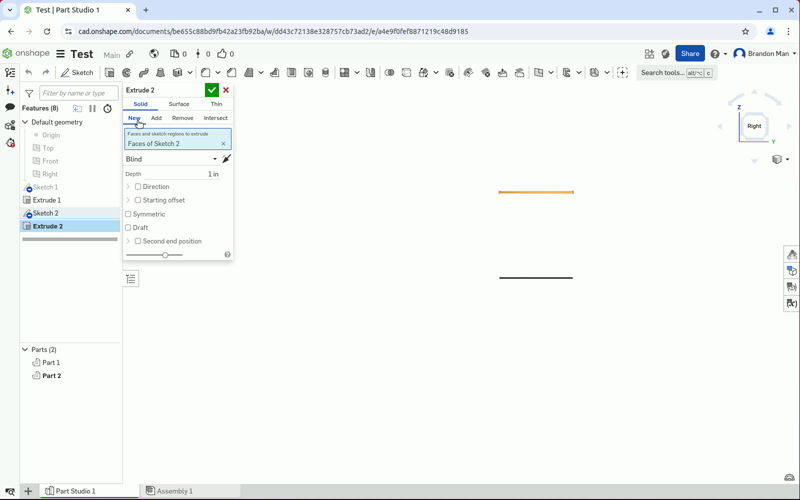
key(tab, 4)
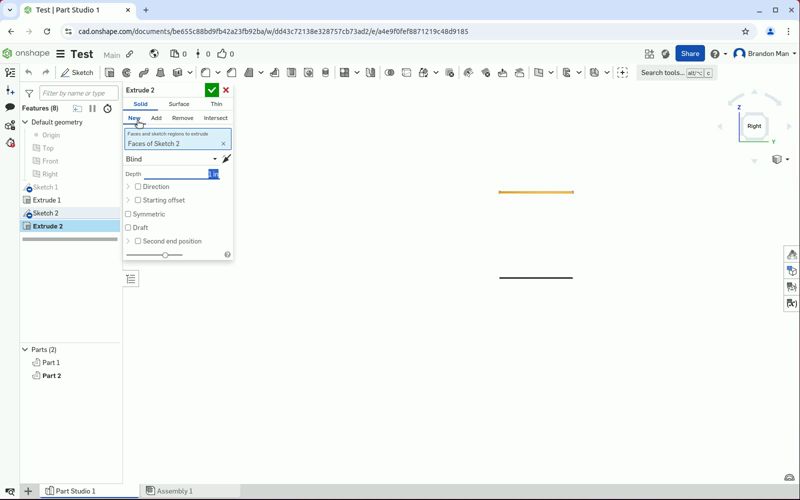
text(3.611)
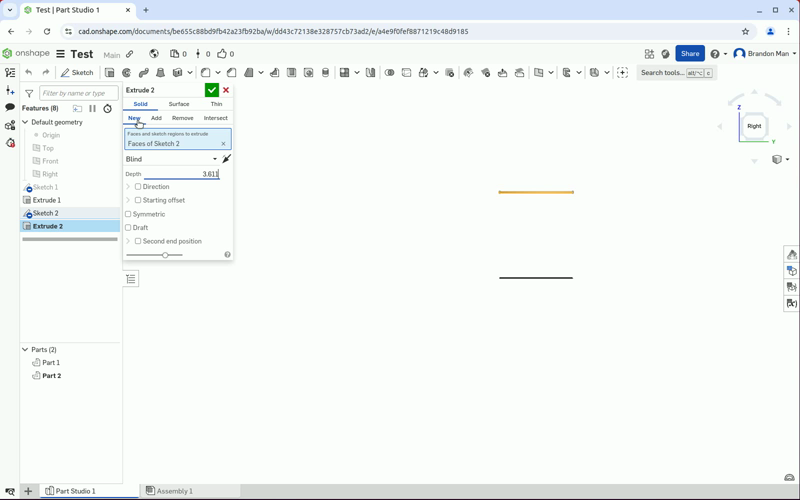
key(enter)
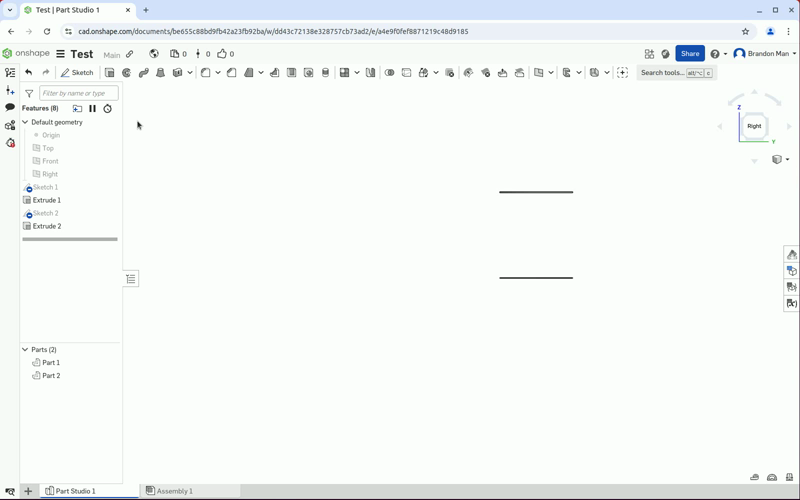
key(shift+h)
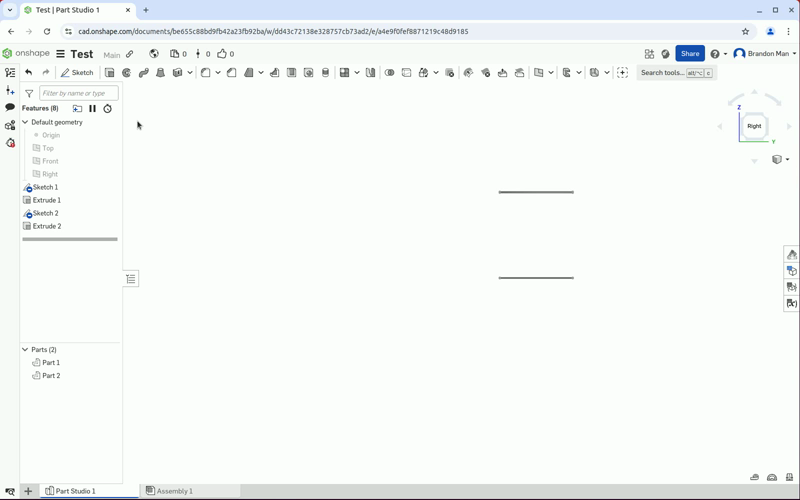
key(shift+h)
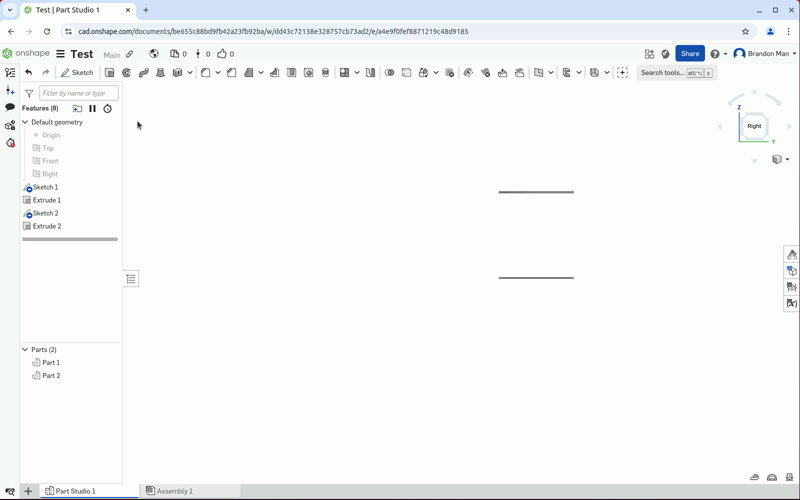
key(shift+7)
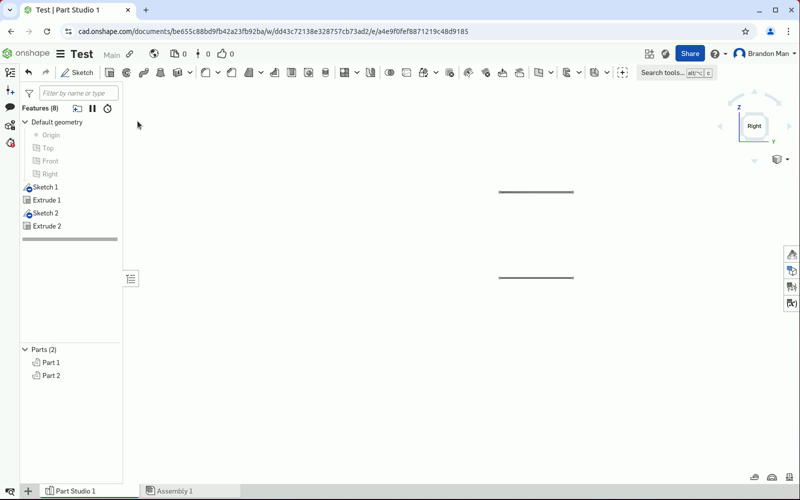
key(right, 2)
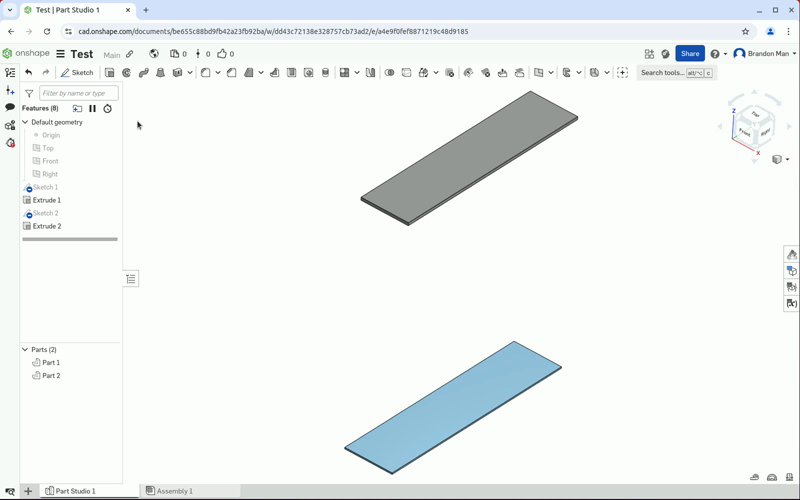
key(down, 2)
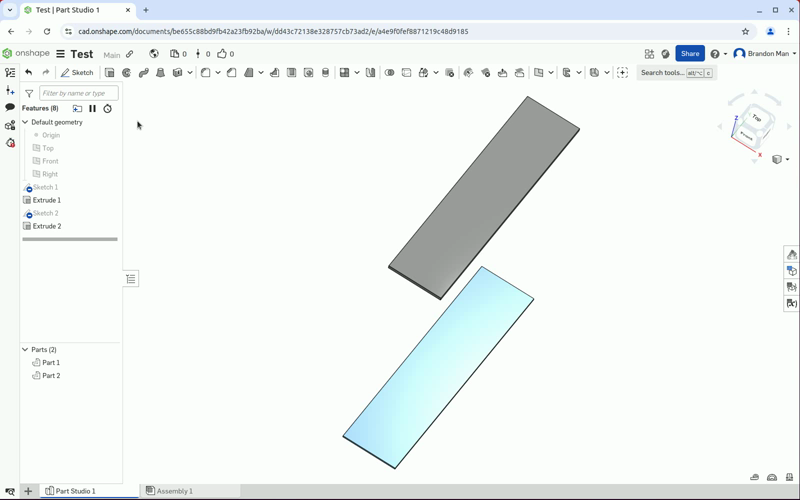
key(up, 2)
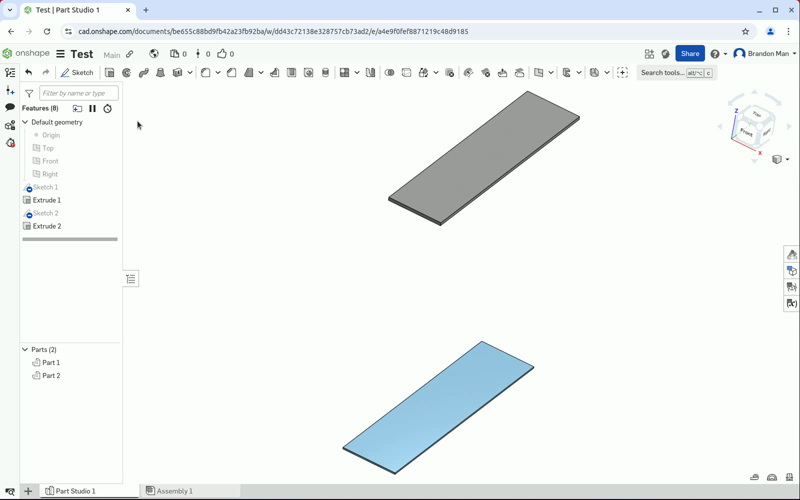
key(left, 2)
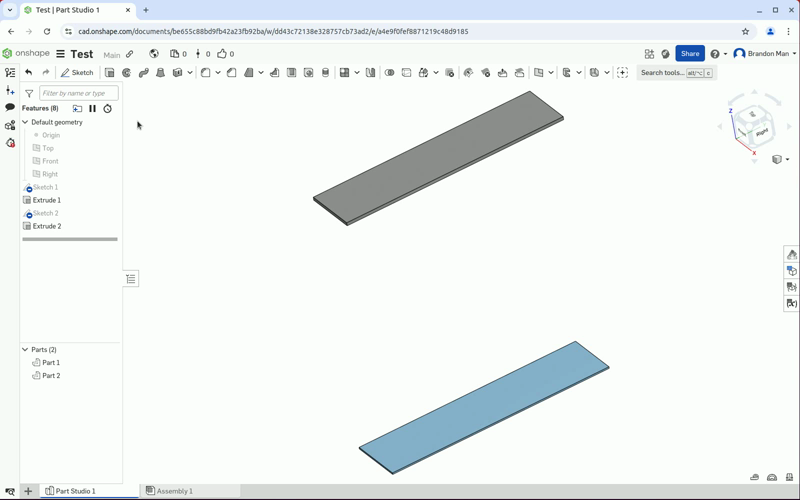
mouse_move(73, 189)
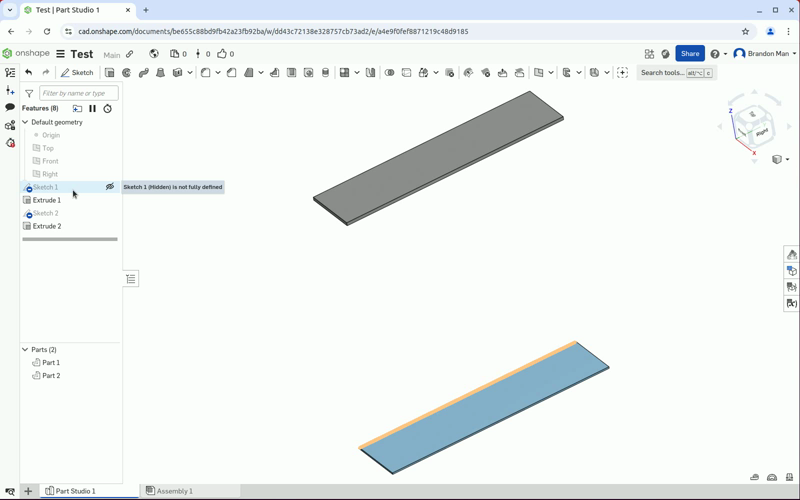
click(73, 189)